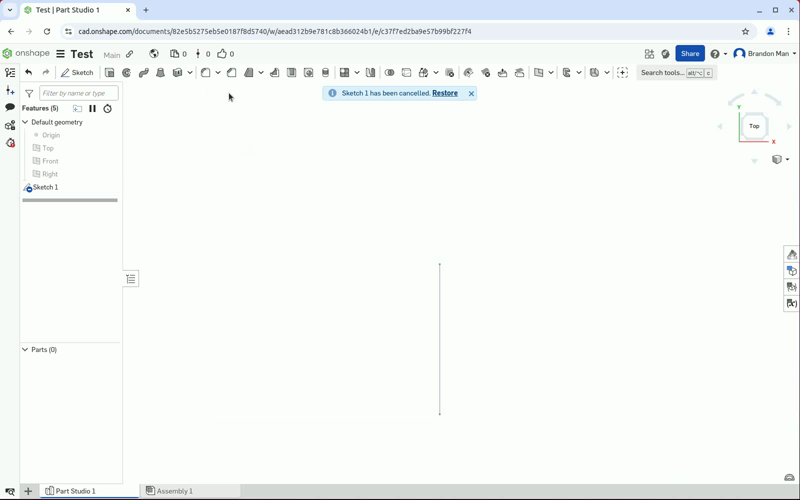
key(shift+h)
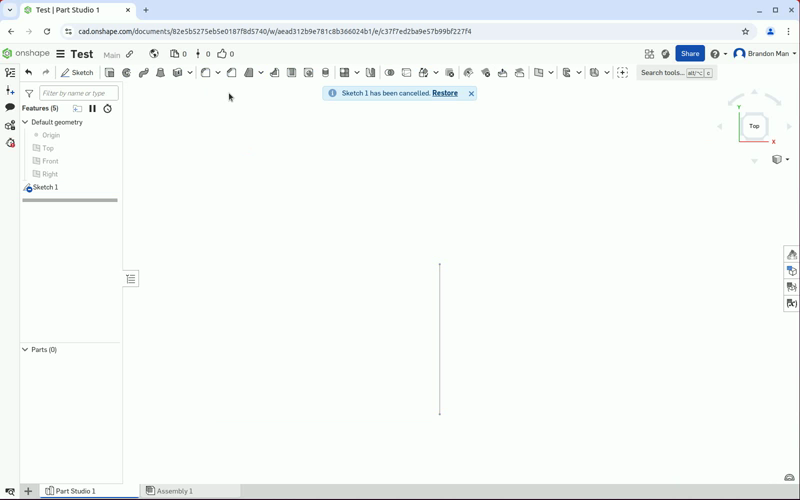
key(shift+s)
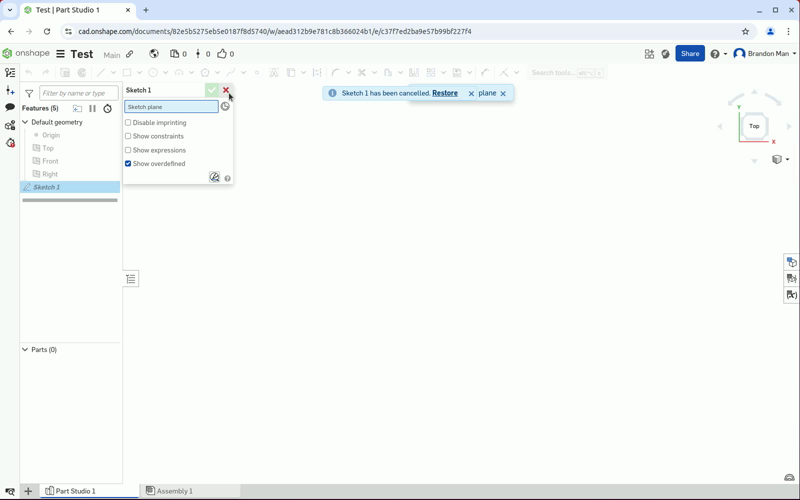
mouse_move(73, 150)
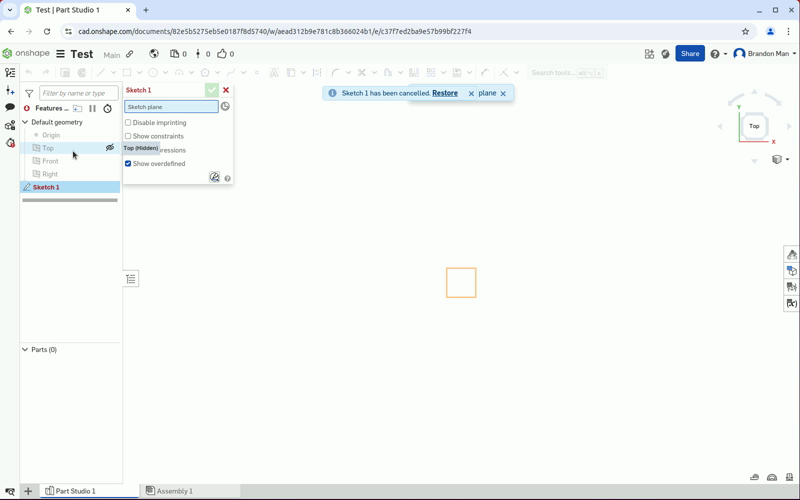
click(73, 150)
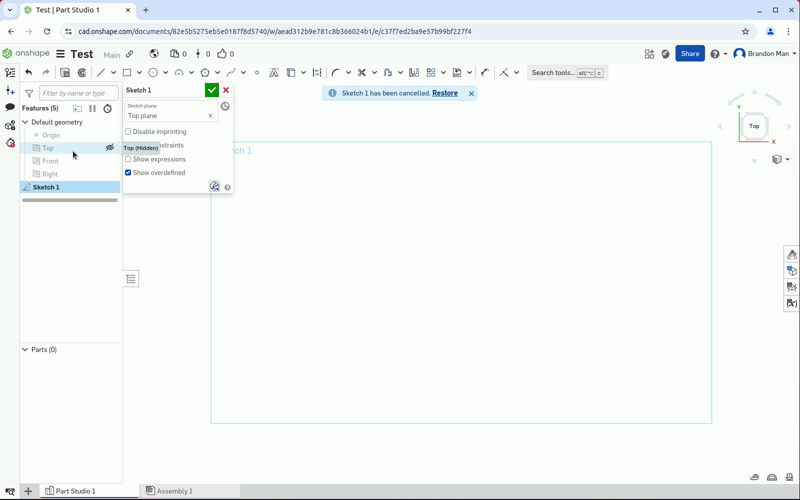
mouse_move(73, 352)
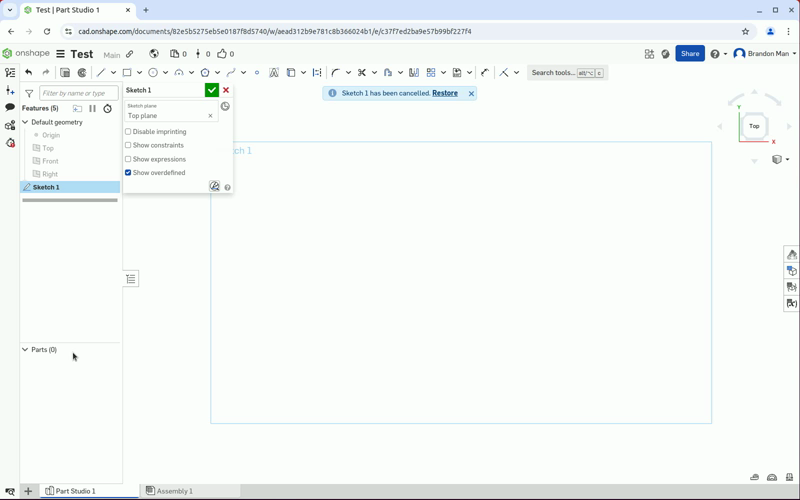
key(y)
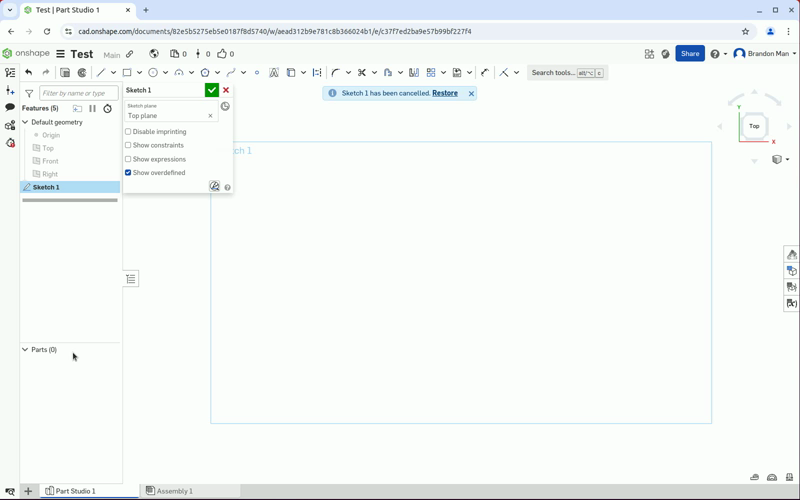
key(c)
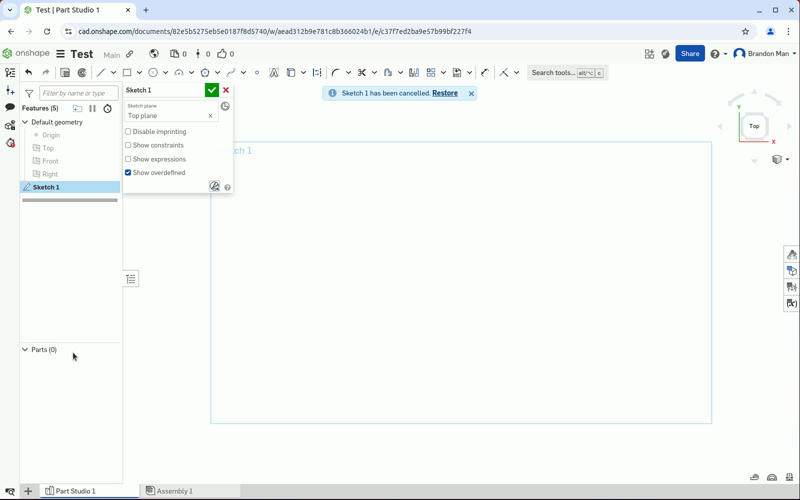
key_down(shift)
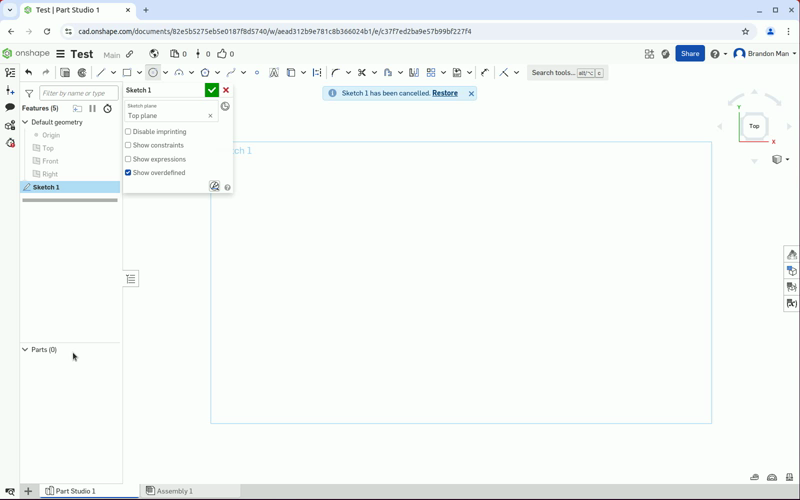
mouse_move(461, 282)
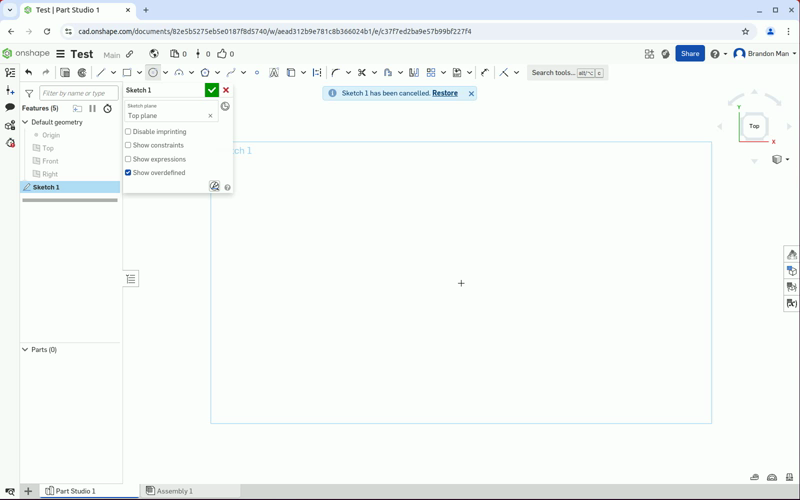
click(461, 282)
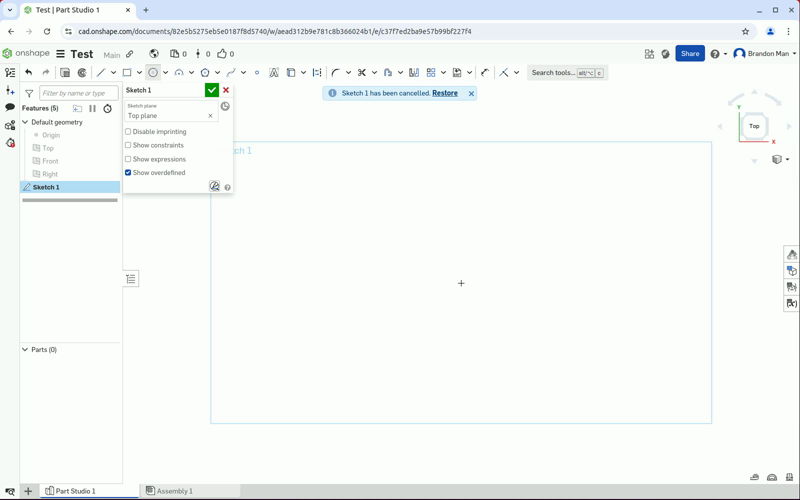
key_up(shift)
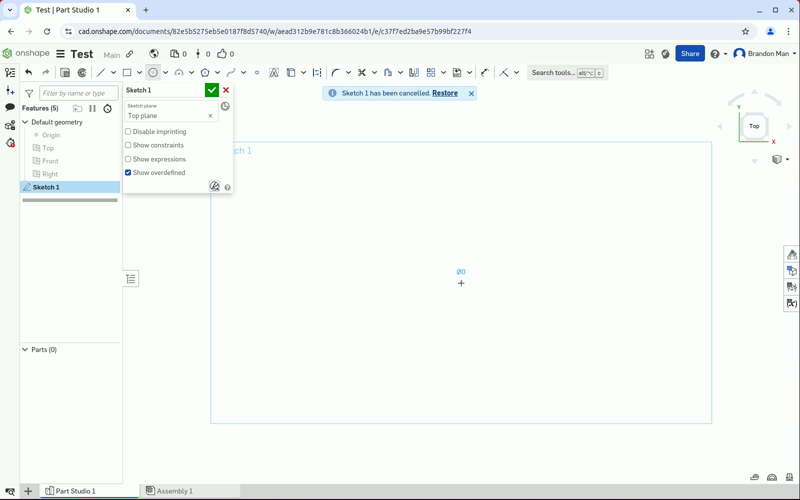
mouse_move(574, 282)
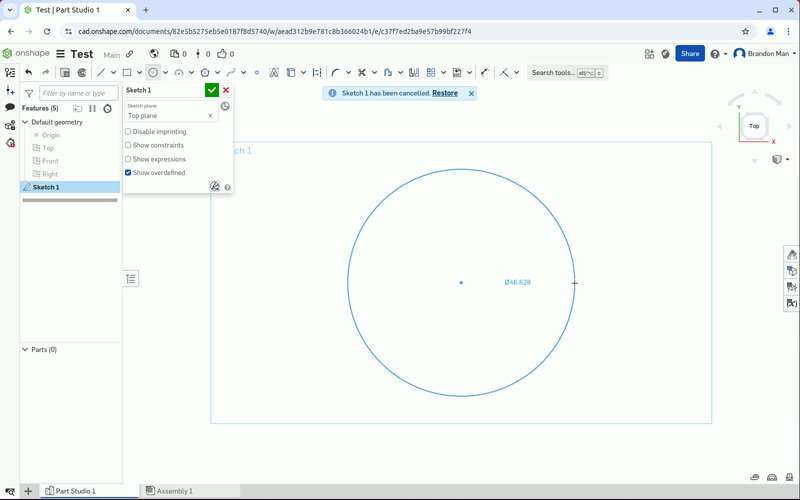
click(574, 282)
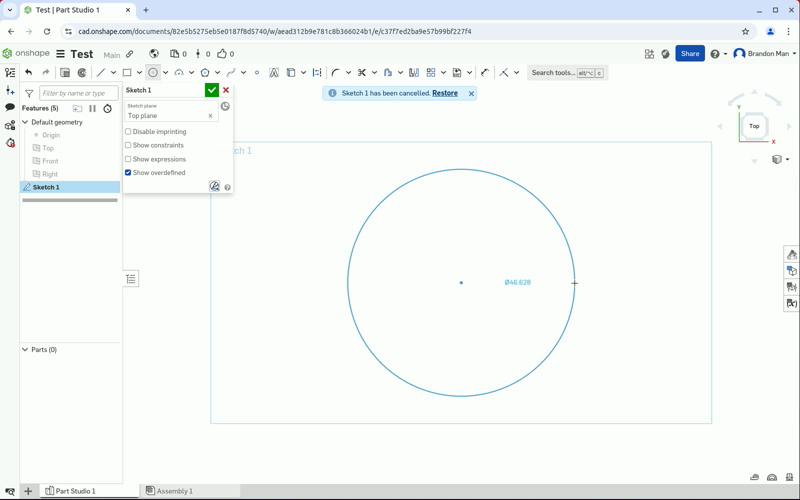
key(esc)
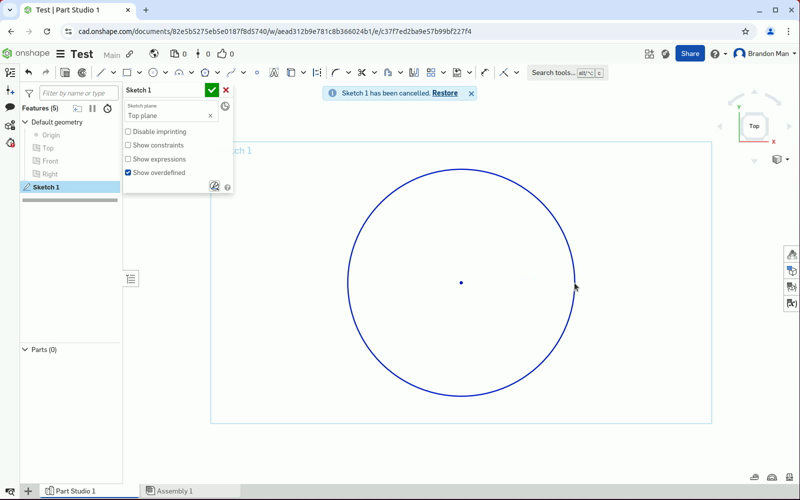
key(l)
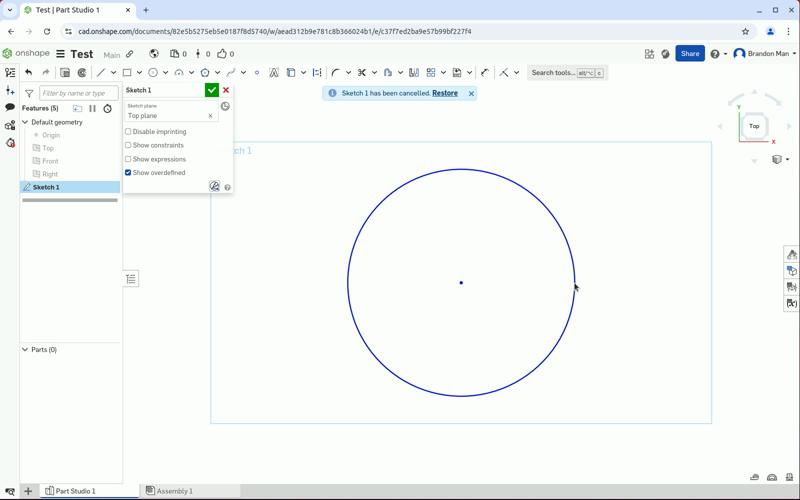
key_down(shift)
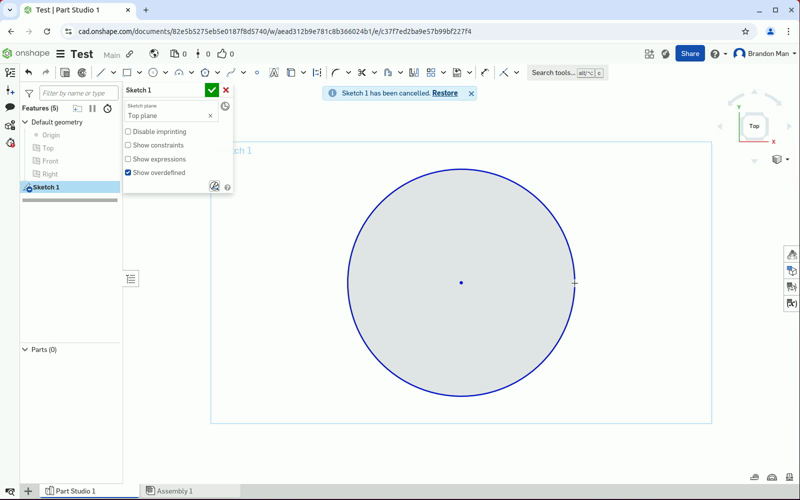
mouse_move(362, 257)
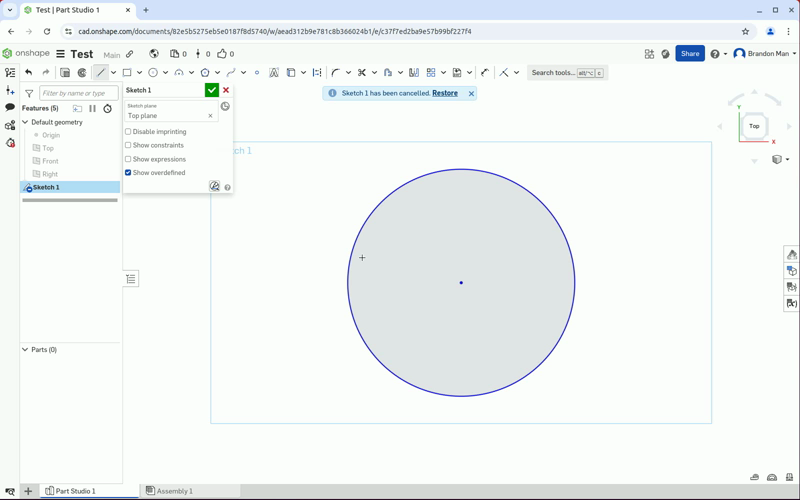
click(362, 257)
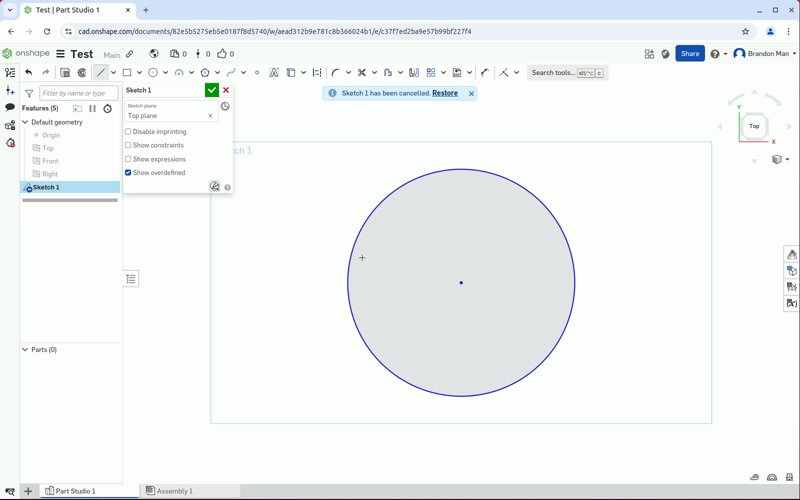
key_up(shift)
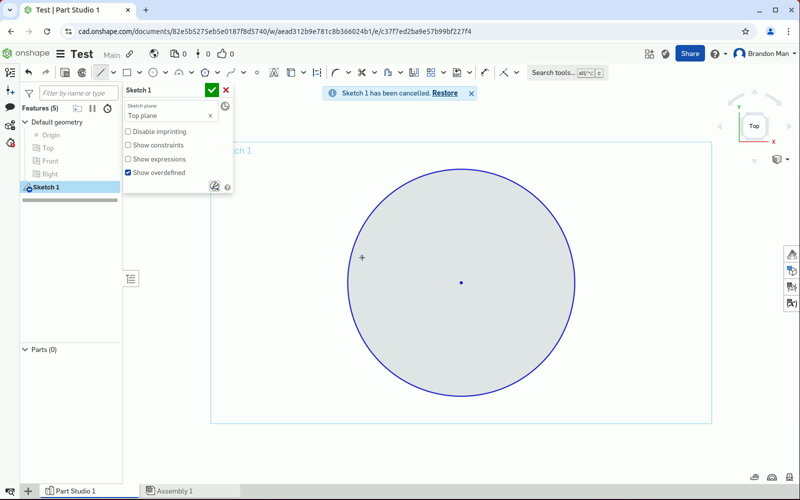
key_down(shift)
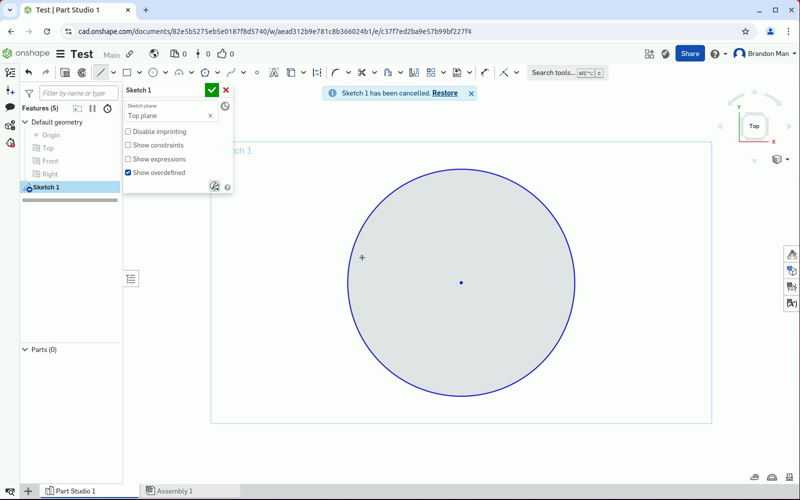
mouse_move(388, 353)
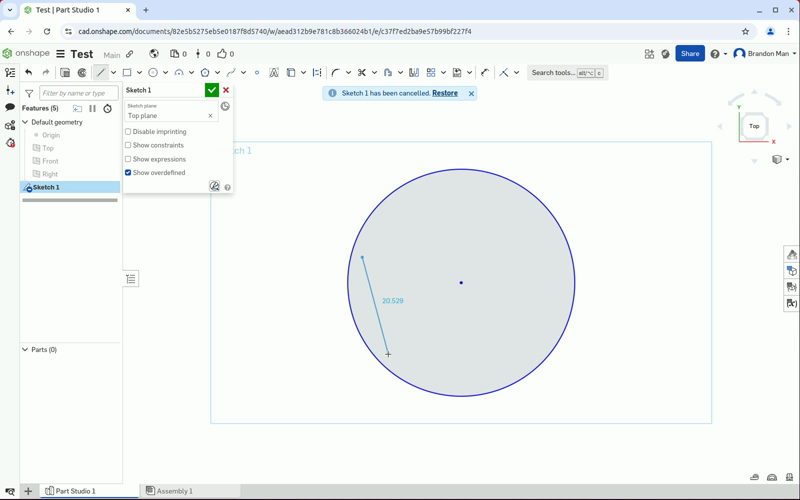
click(388, 353)
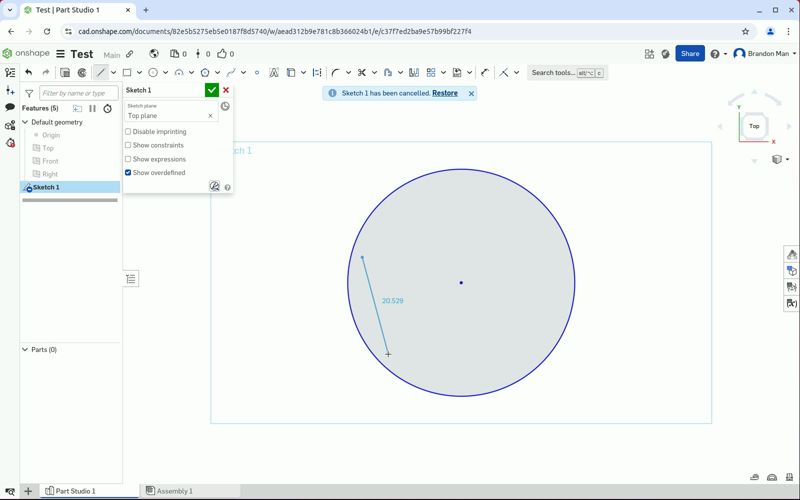
key_up(shift)
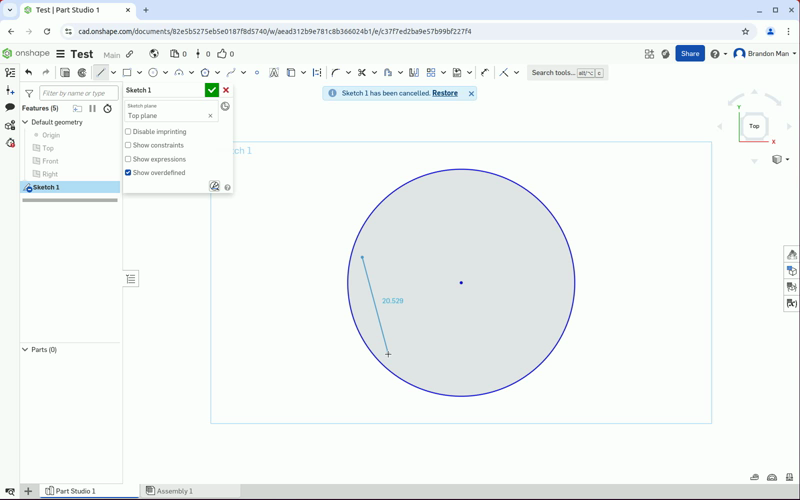
key_down(shift)
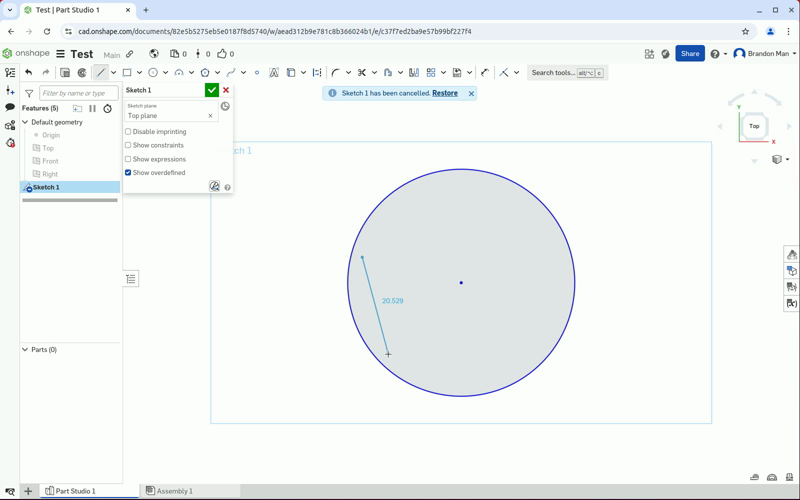
mouse_move(484, 379)
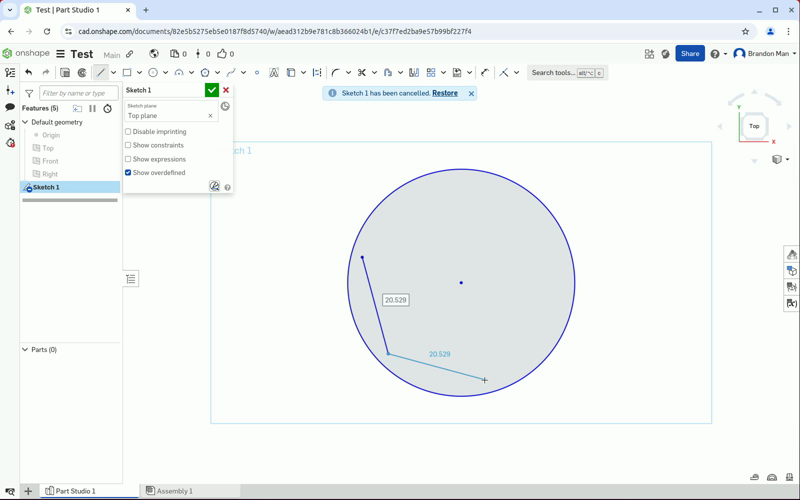
click(484, 379)
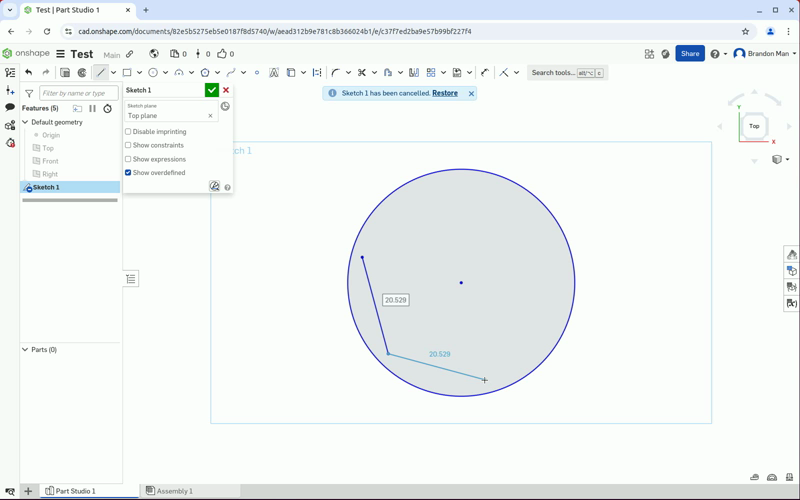
key_up(shift)
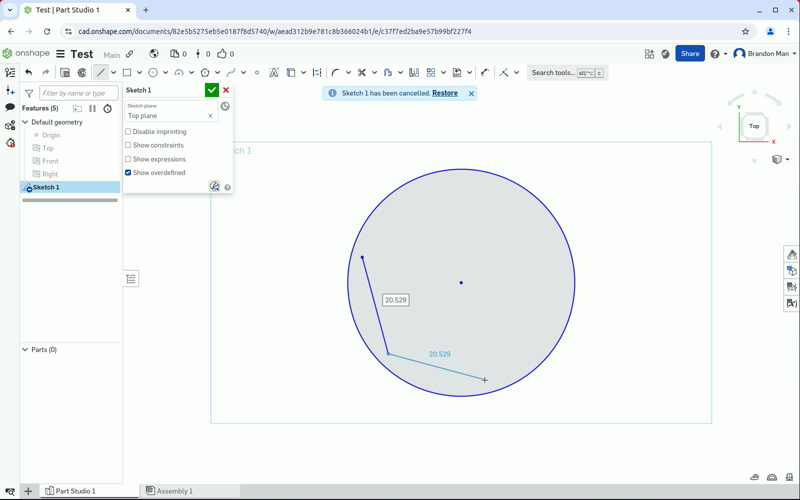
key_down(shift)
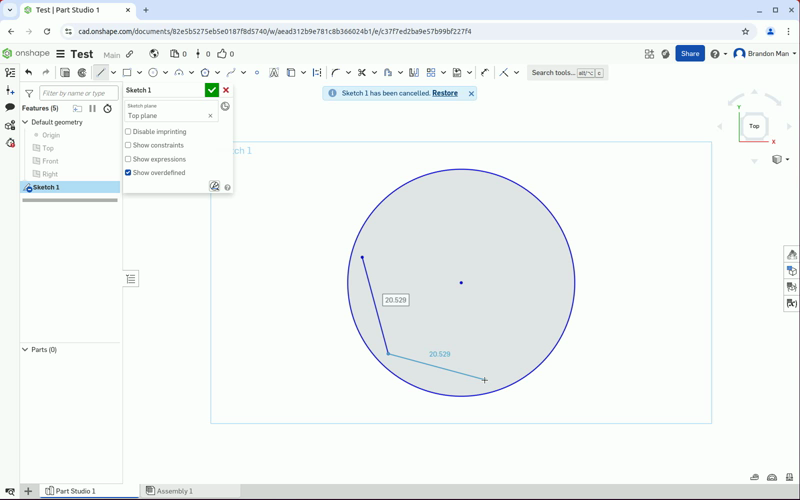
mouse_move(558, 308)
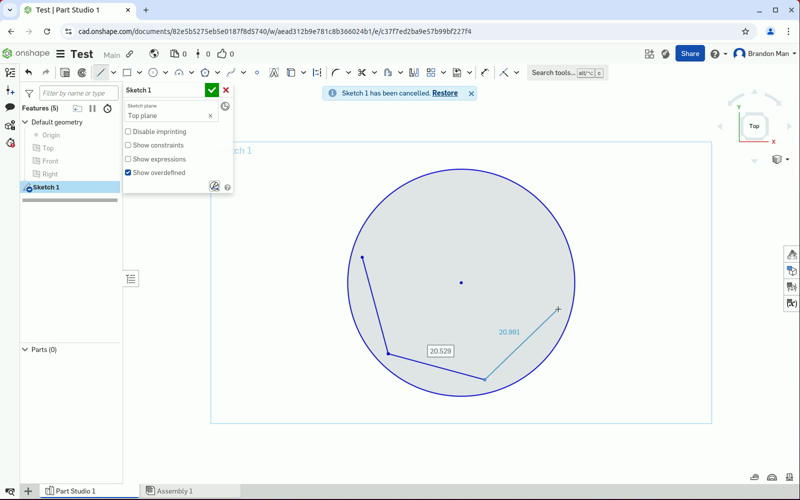
click(558, 308)
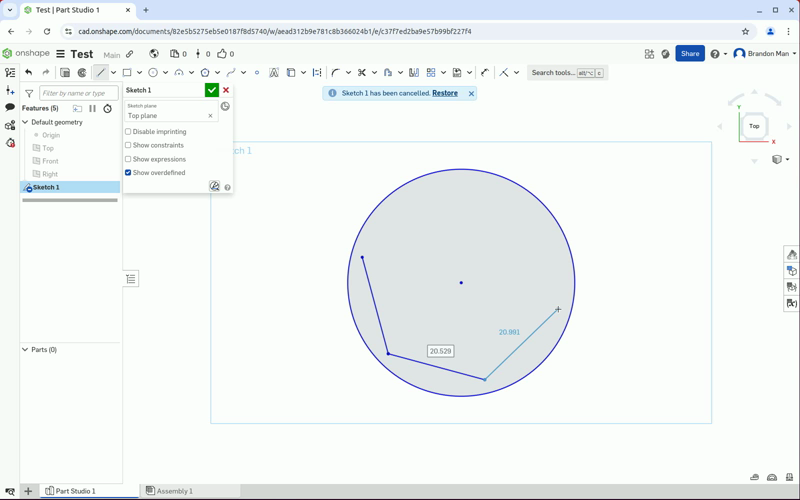
key_up(shift)
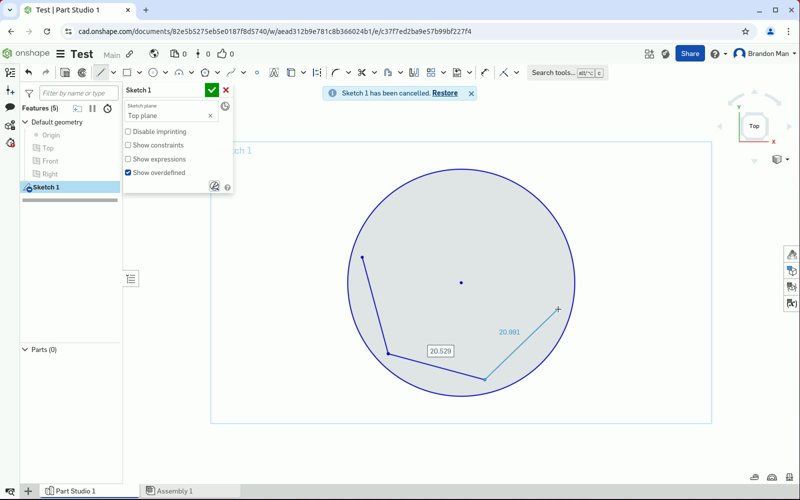
key_down(shift)
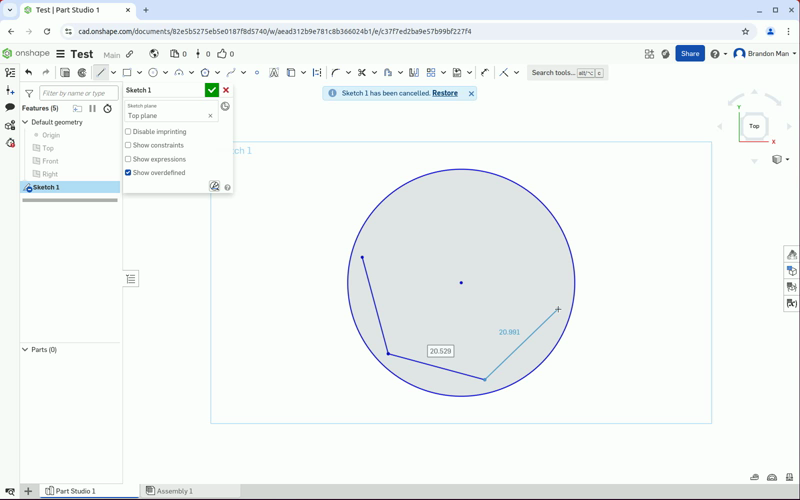
mouse_move(532, 212)
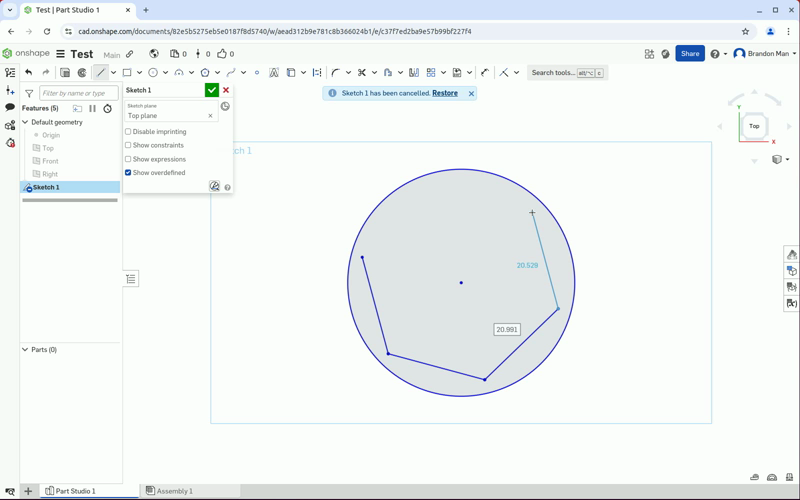
click(532, 212)
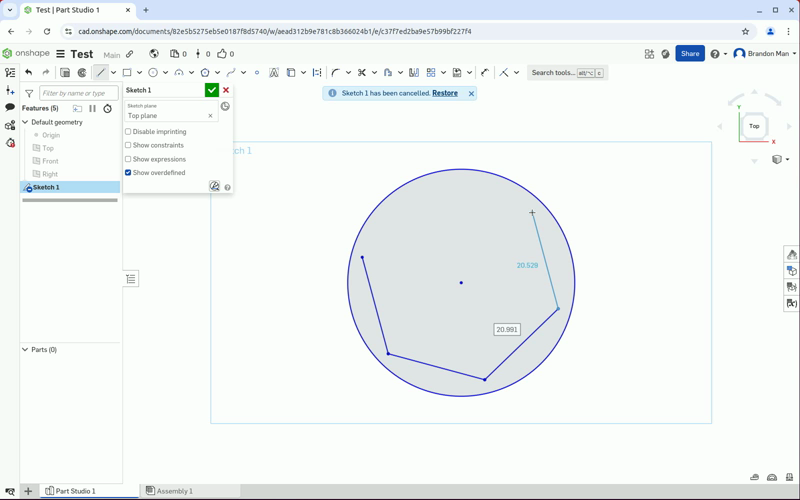
key_up(shift)
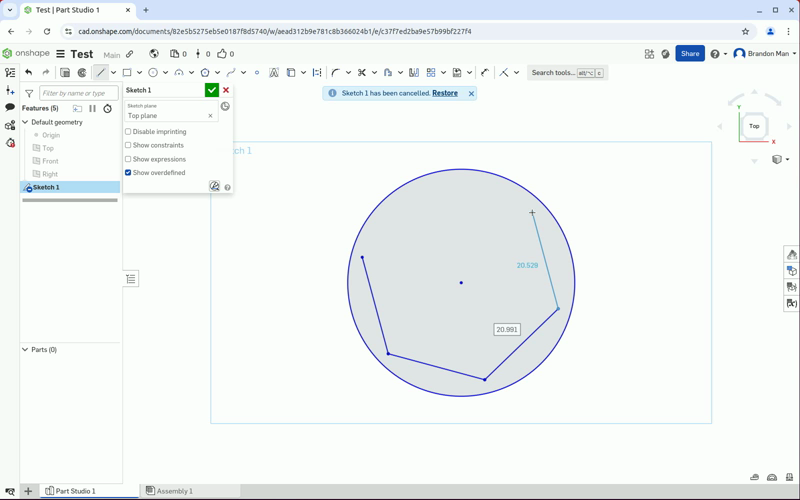
key_down(shift)
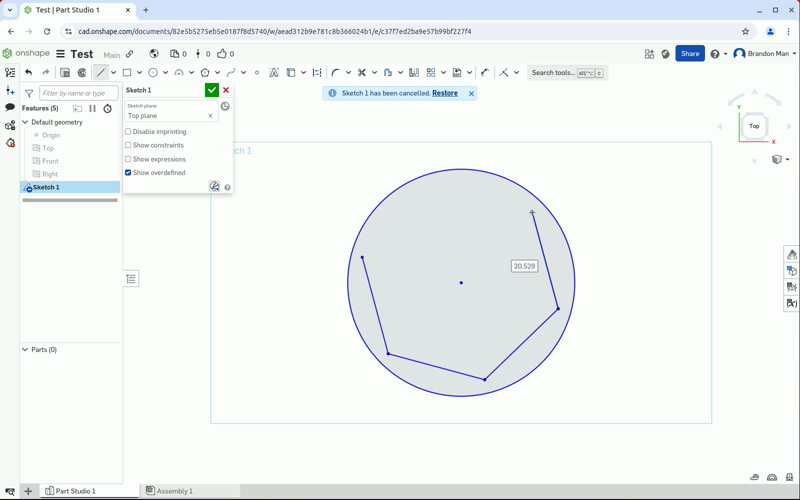
mouse_move(435, 186)
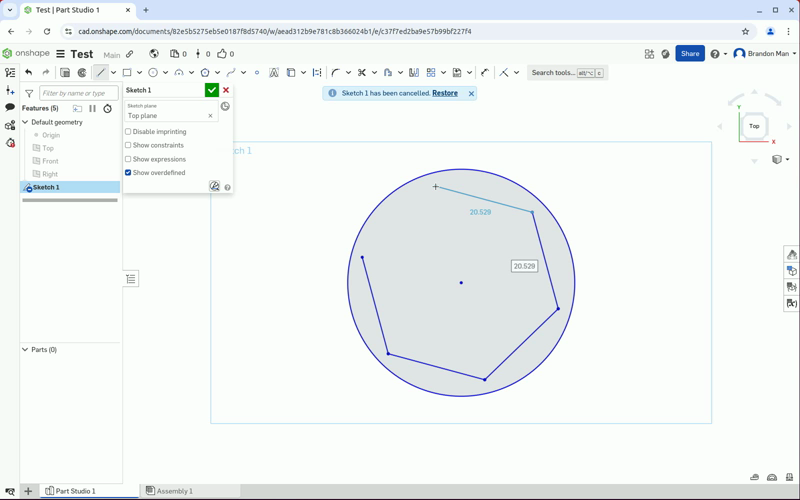
click(435, 186)
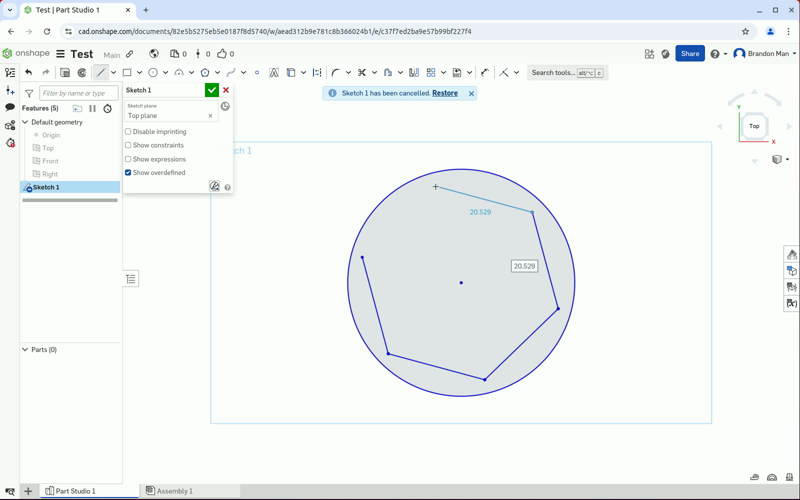
key_up(shift)
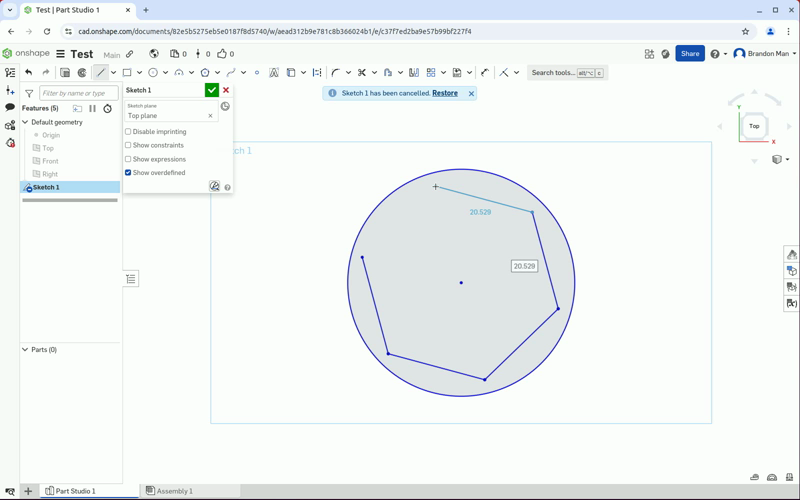
key_down(shift)
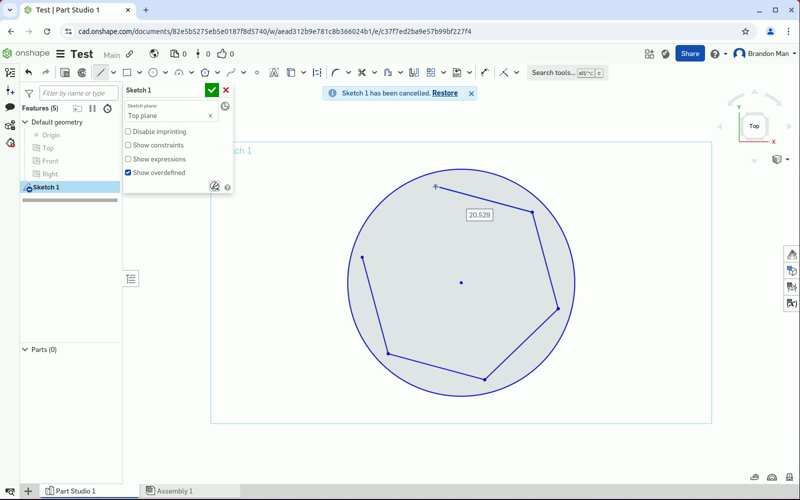
mouse_move(362, 257)
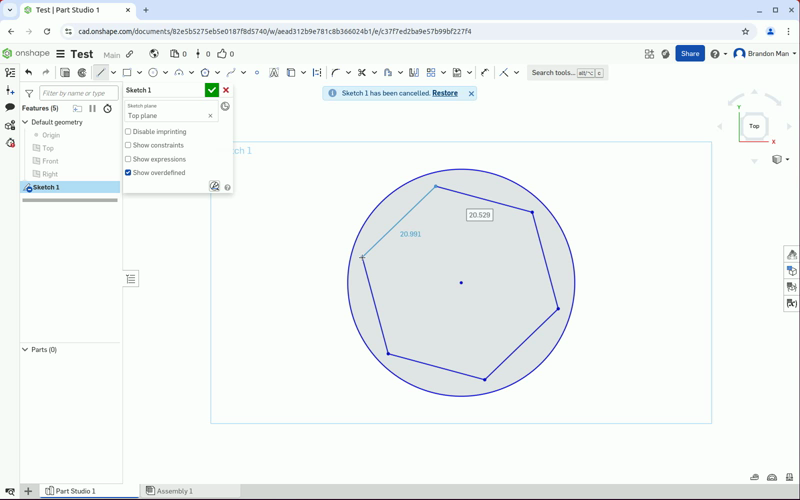
key_up(shift)
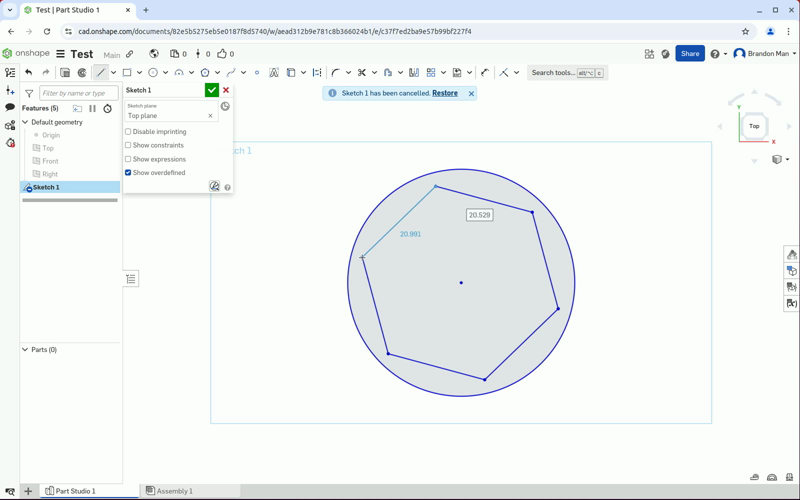
click(362, 257)
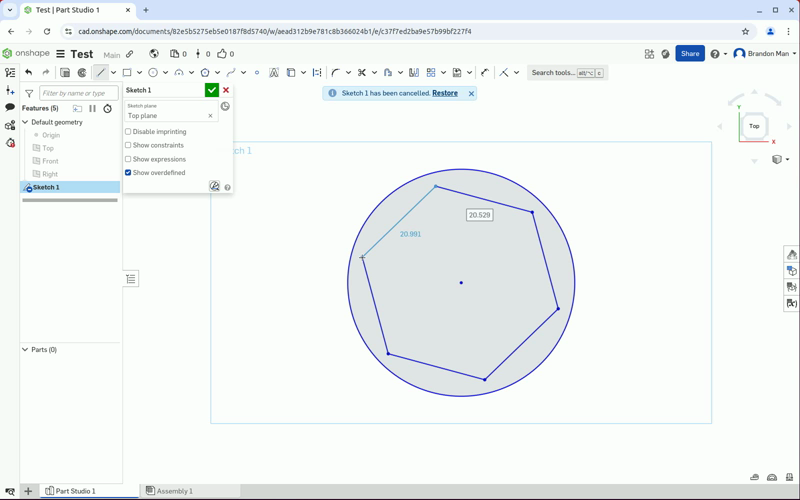
key(esc)
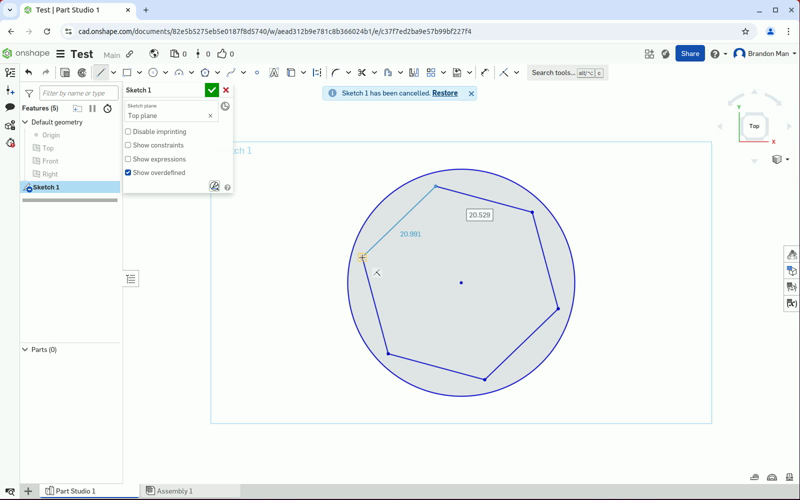
mouse_move(374, 231)
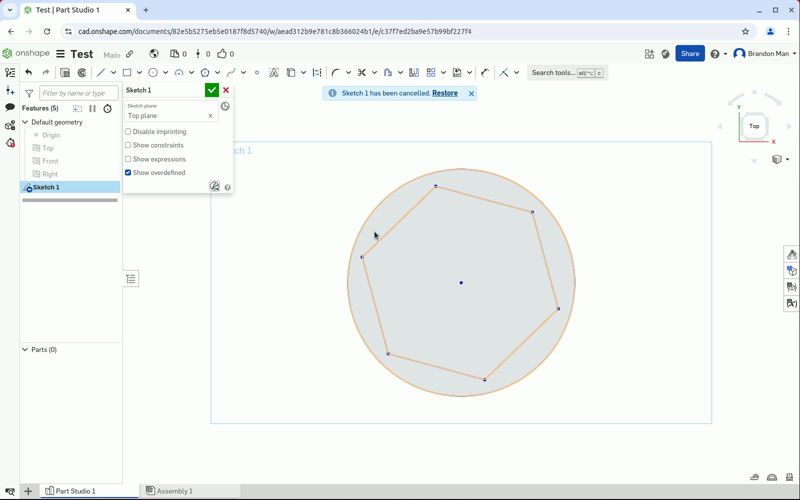
click(374, 231)
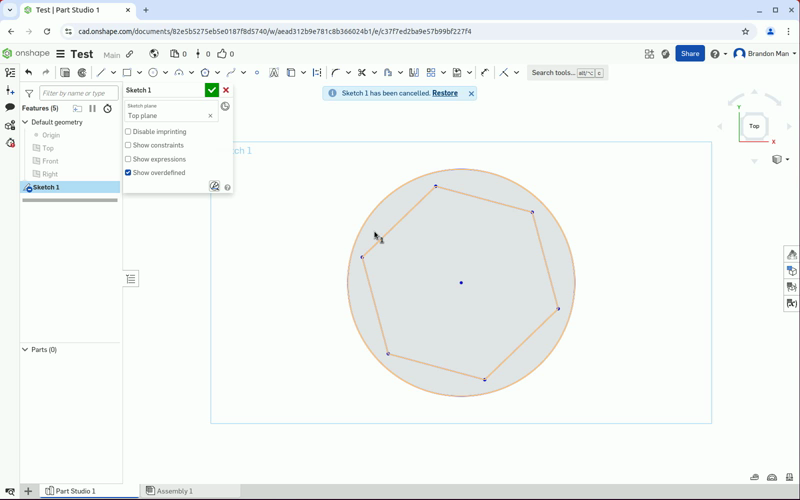
mouse_move(73, 352)
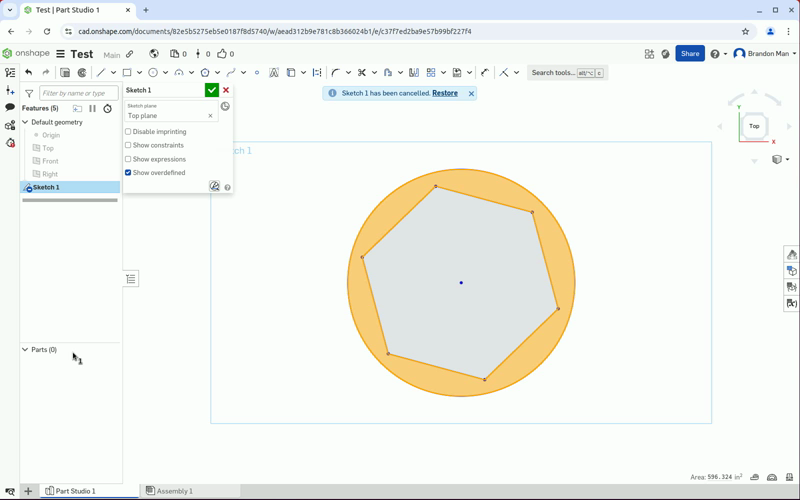
key(shift+y)
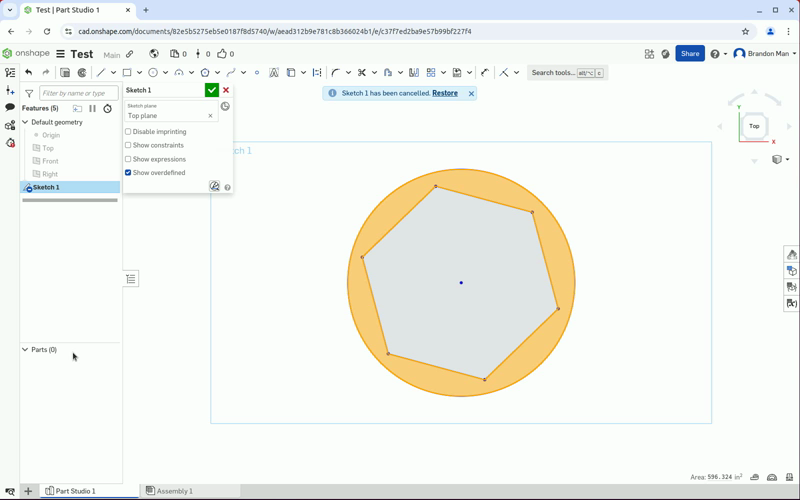
key(shift+e)
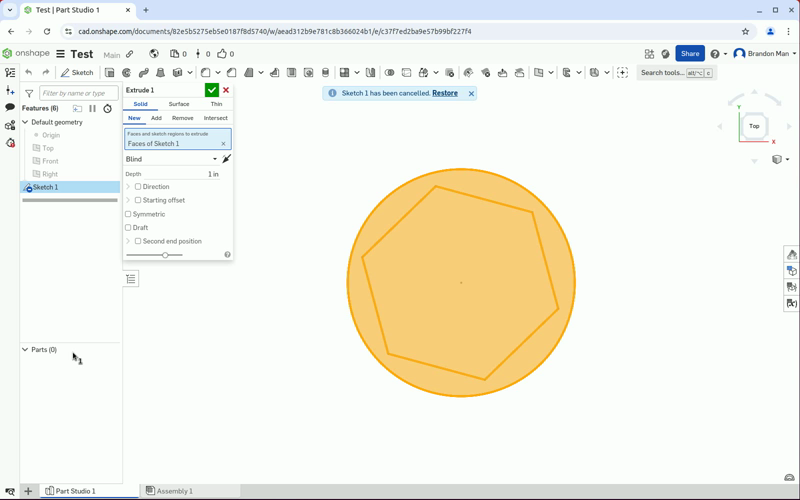
mouse_move(143, 106)
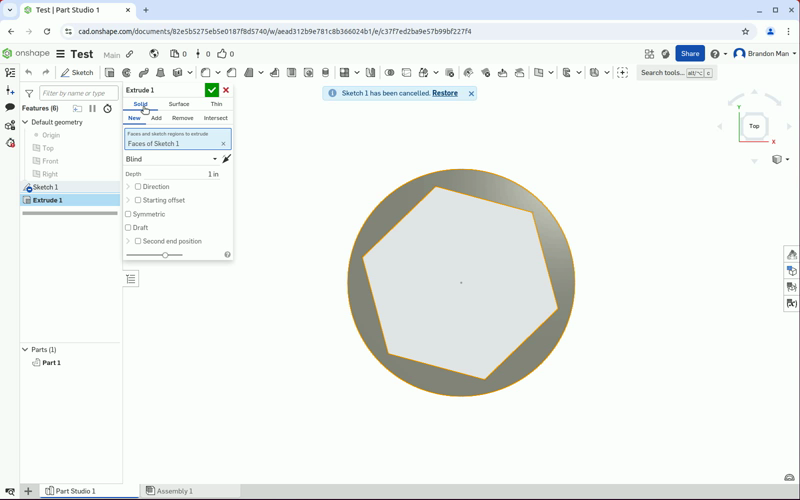
click(143, 106)
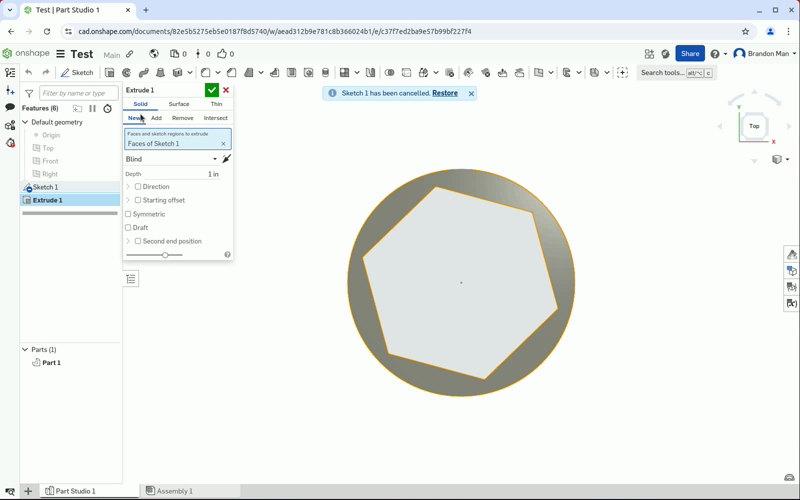
mouse_move(137, 120)
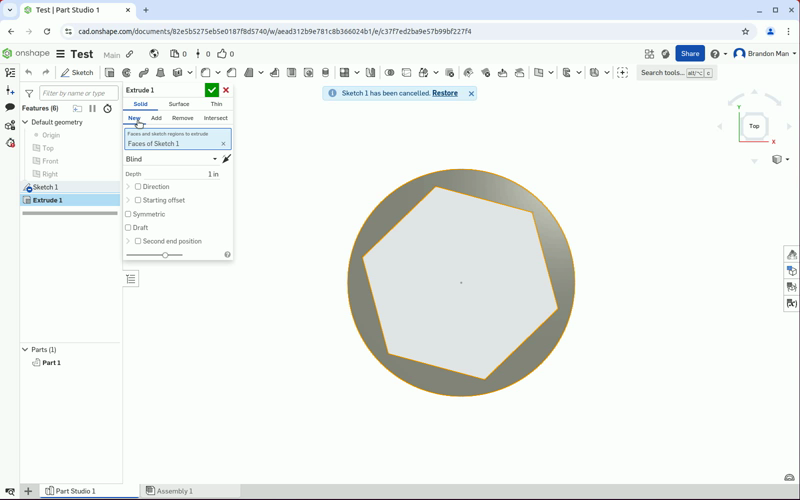
click(137, 120)
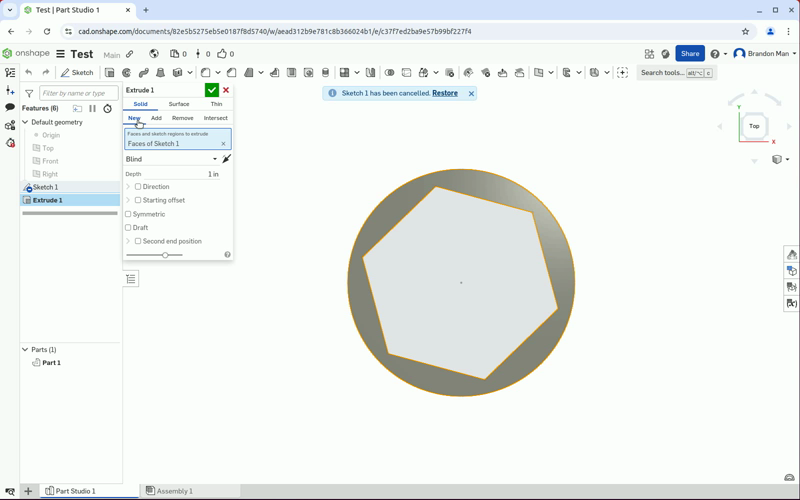
key(tab, 4)
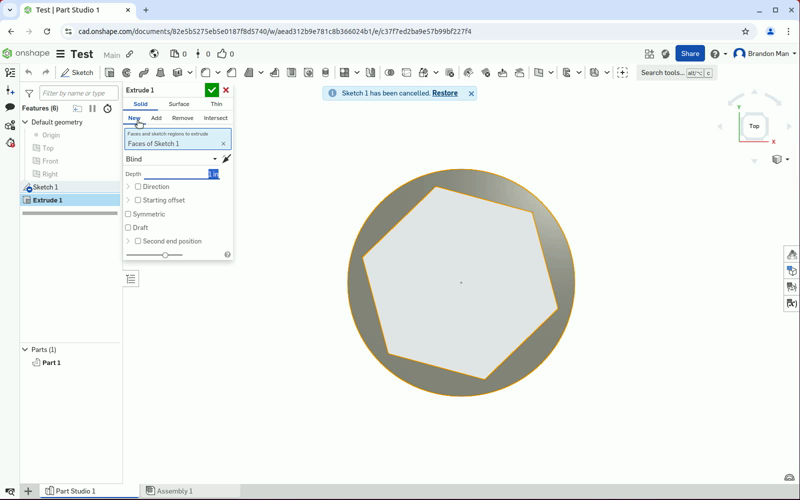
text(3.611)
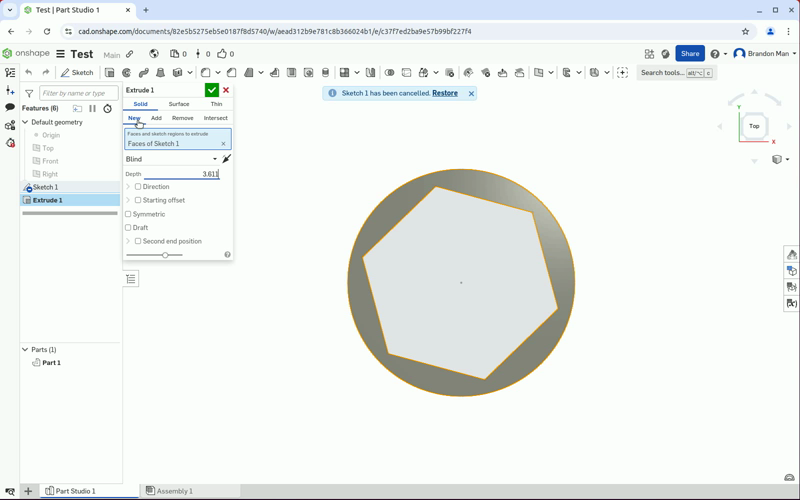
key(enter)
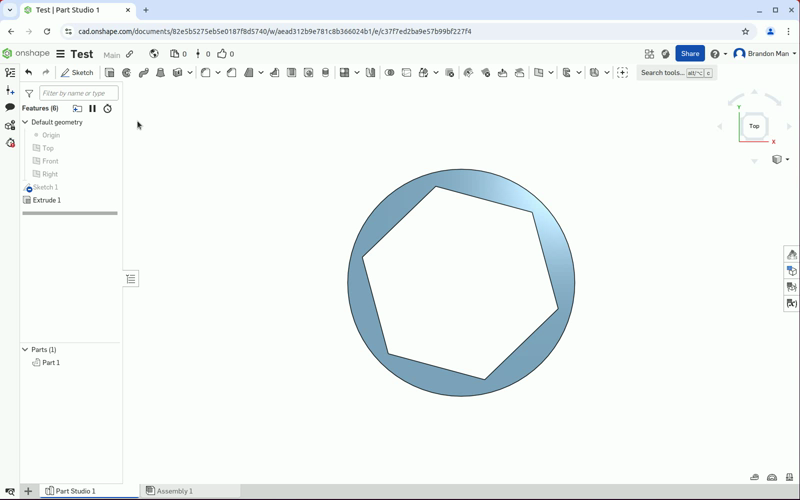
key(shift+h)
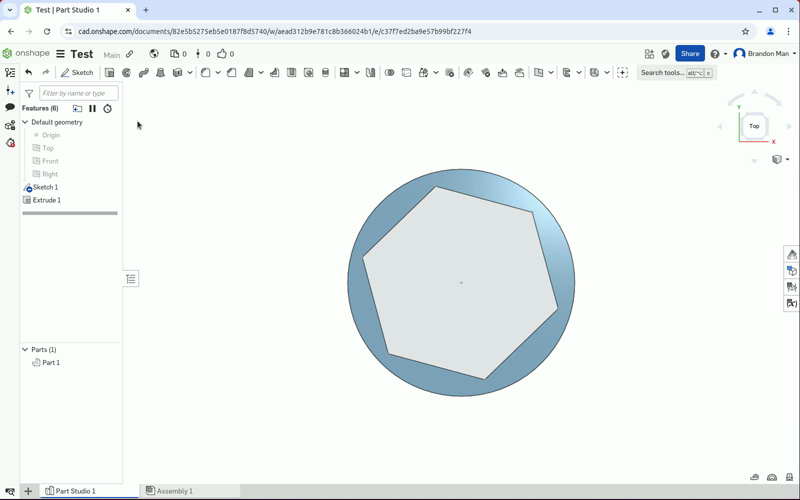
key(shift+h)
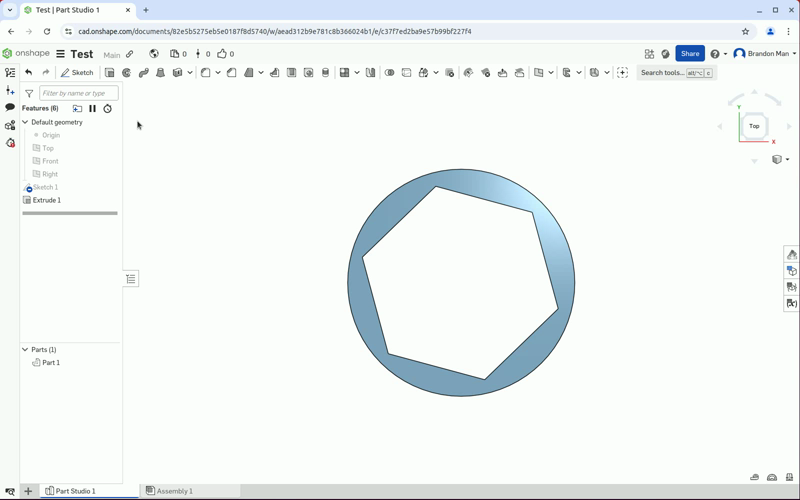
mouse_move(73, 189)
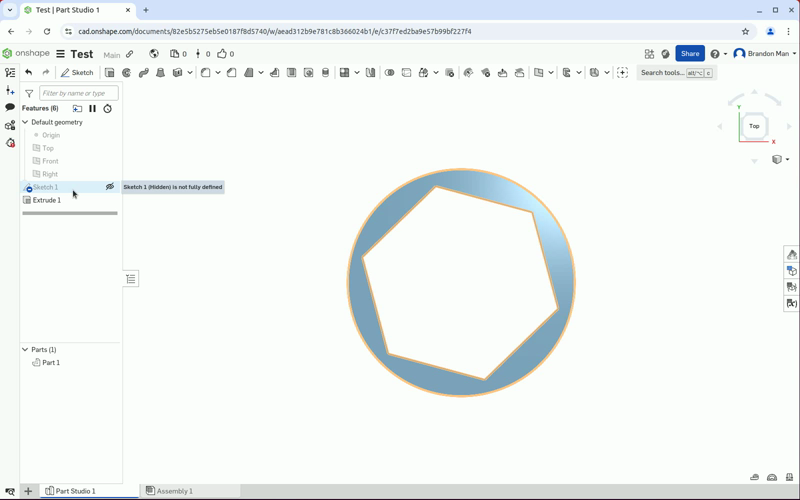
click(73, 189)
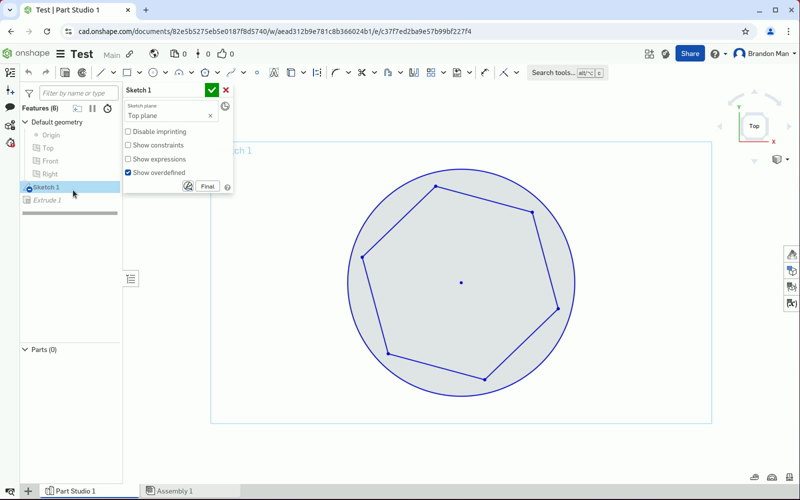
mouse_move(229, 92)
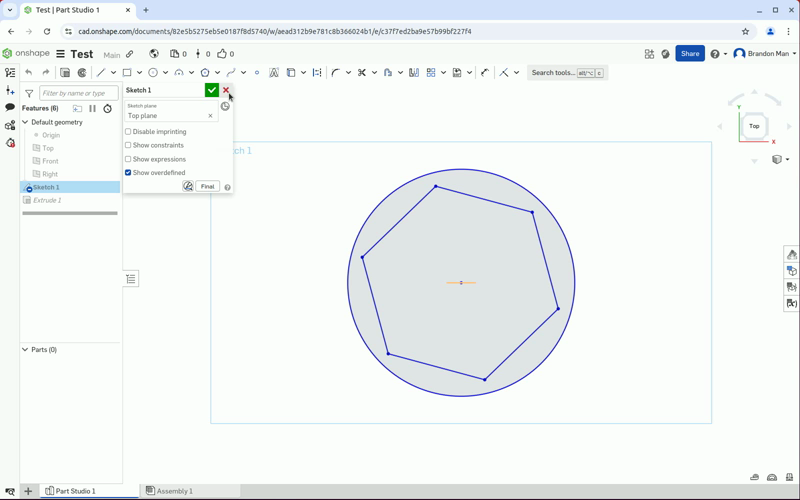
click(229, 92)
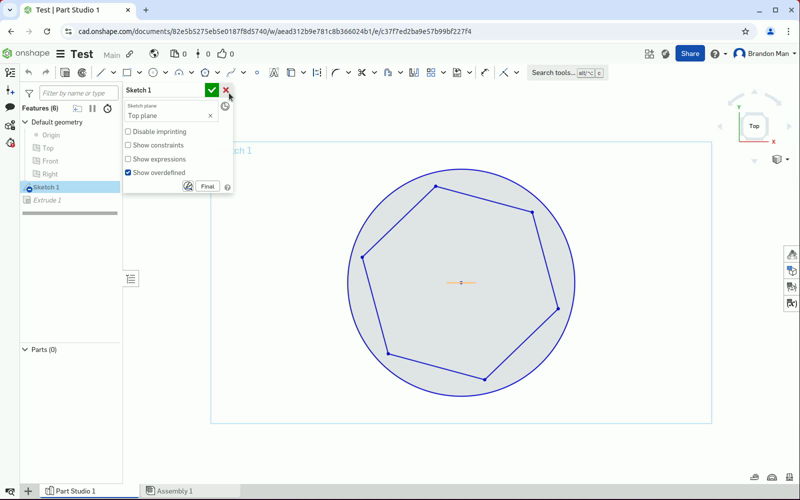
key(shift+s)
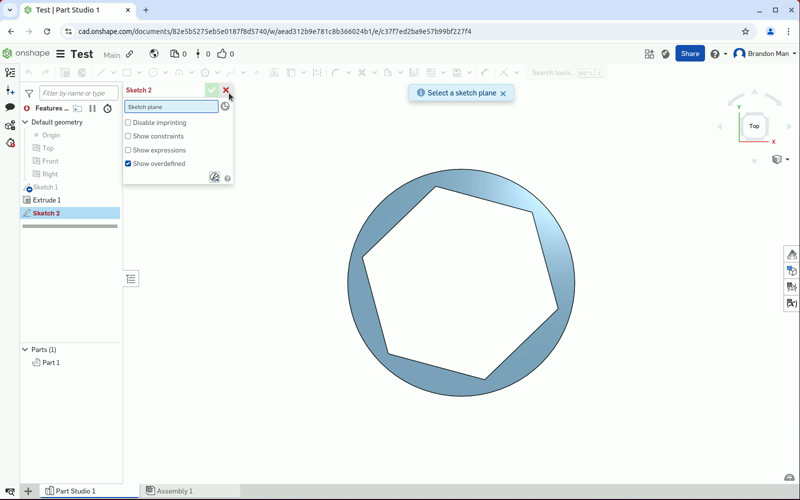
mouse_move(73, 150)
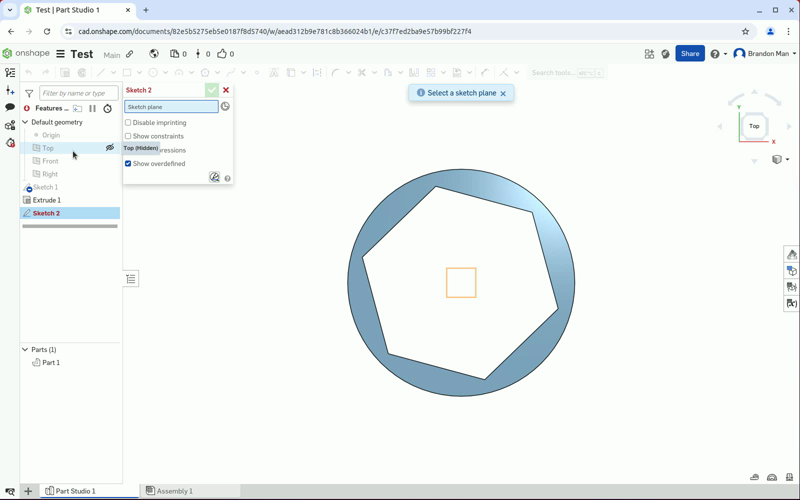
click(73, 150)
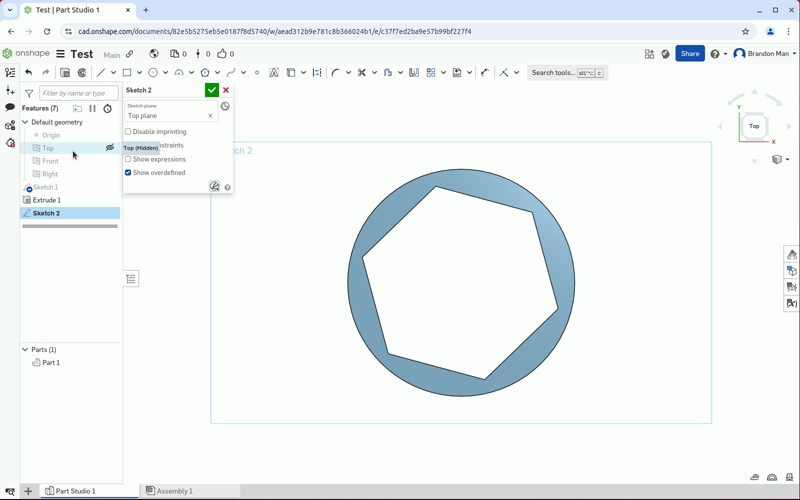
mouse_move(73, 352)
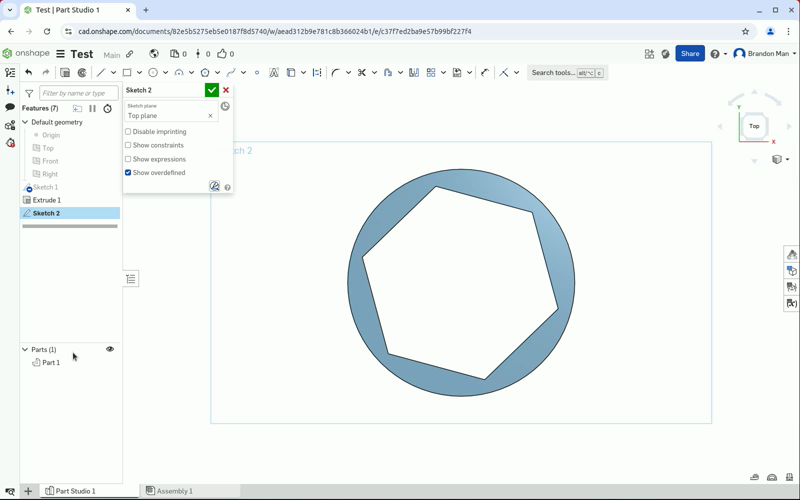
key(y)
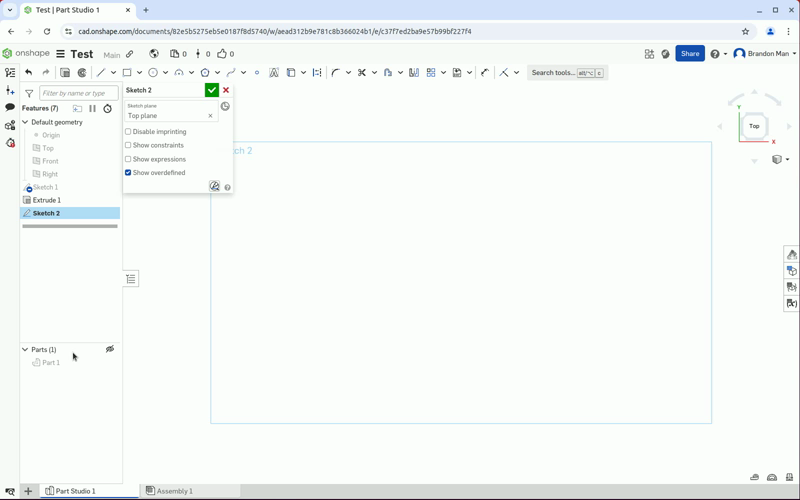
key(l)
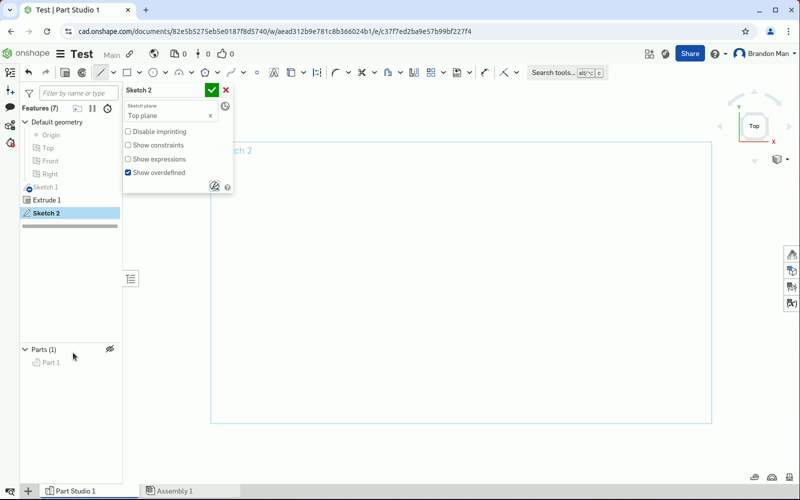
key_down(shift)
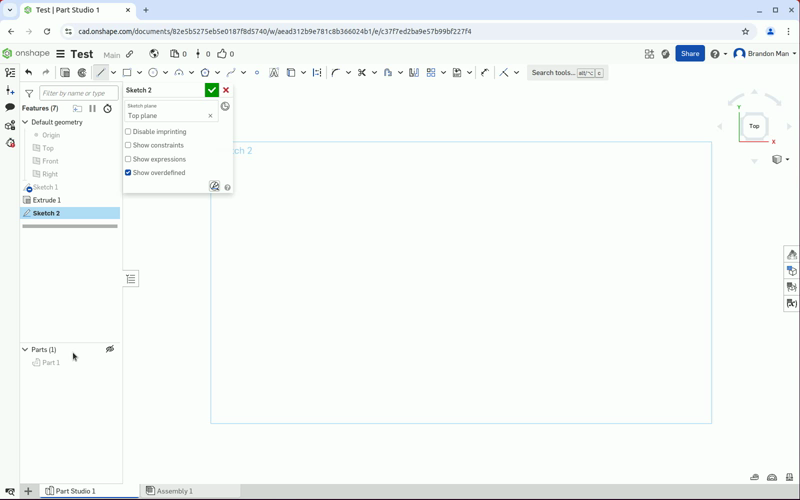
mouse_move(363, 255)
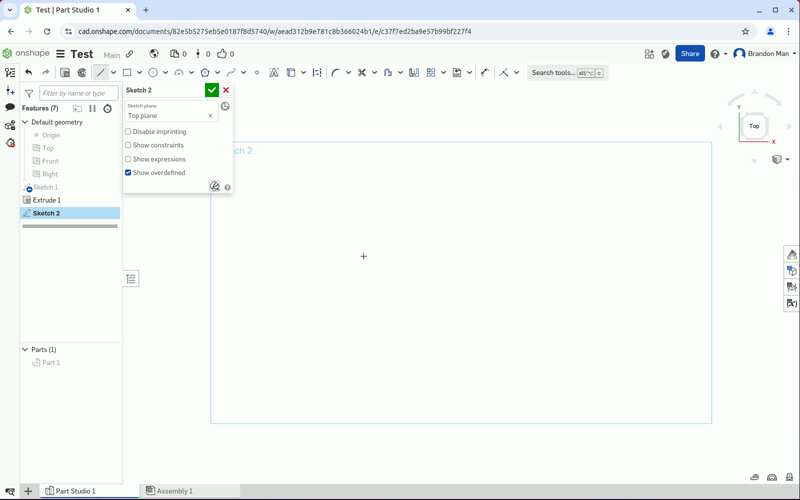
click(363, 255)
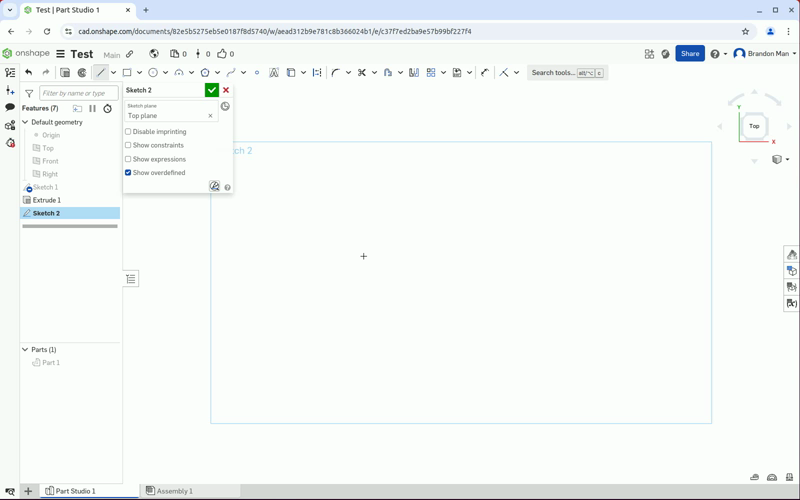
key_up(shift)
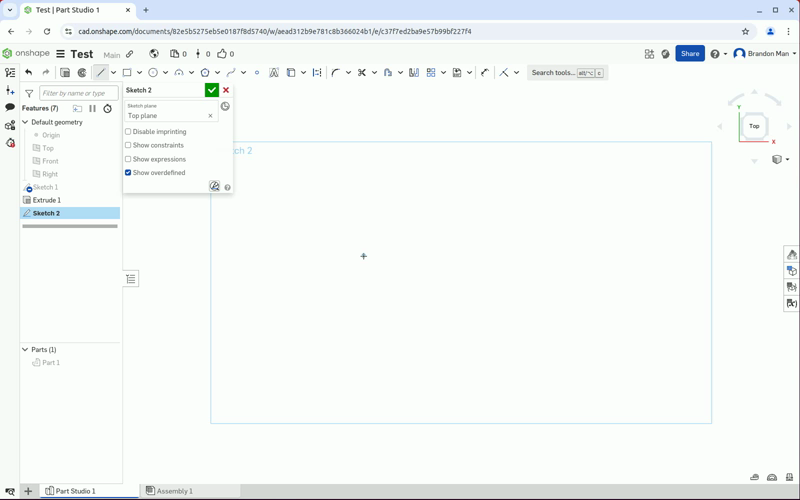
key_down(shift)
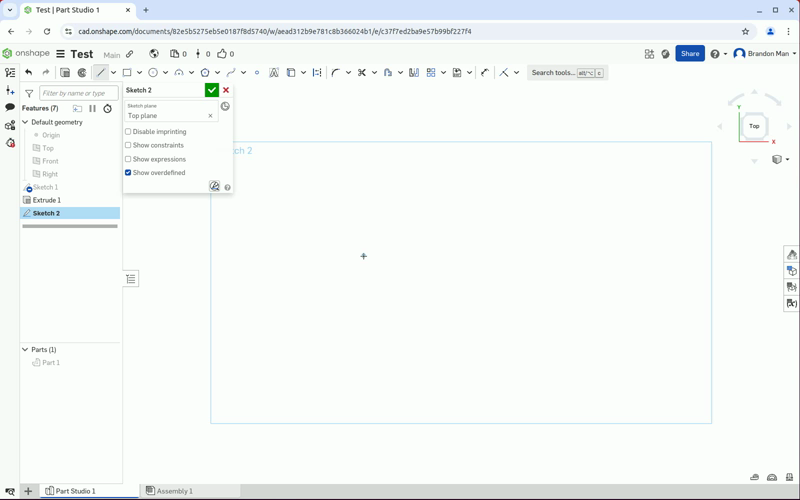
mouse_move(389, 353)
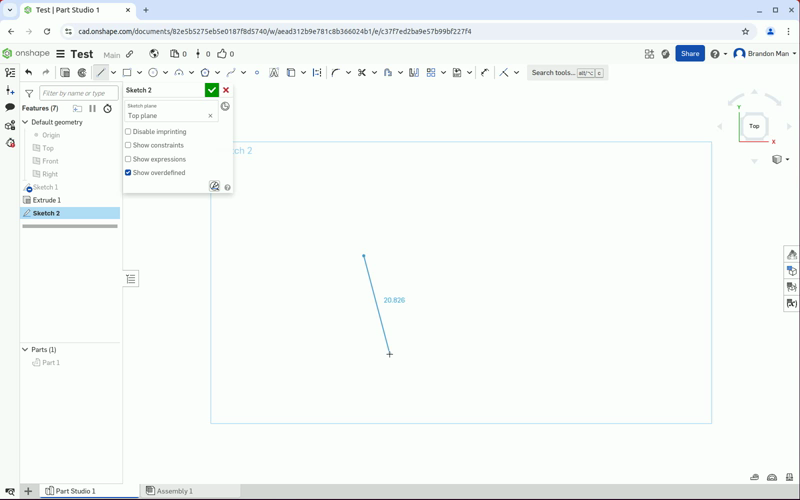
click(389, 353)
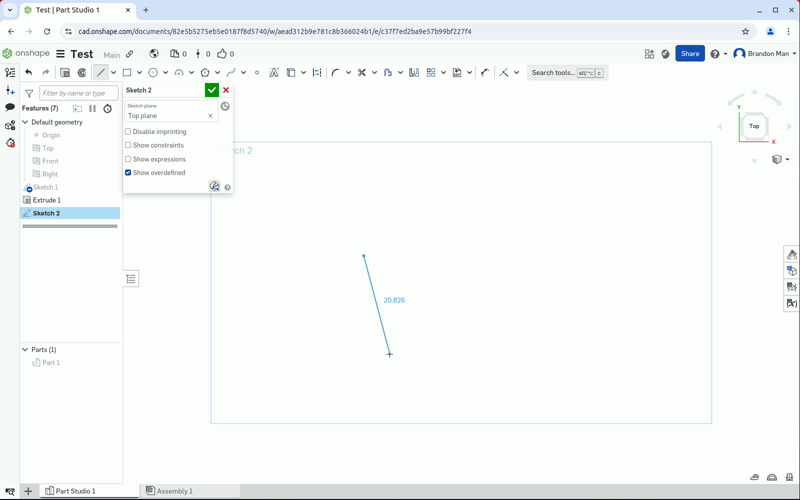
key_up(shift)
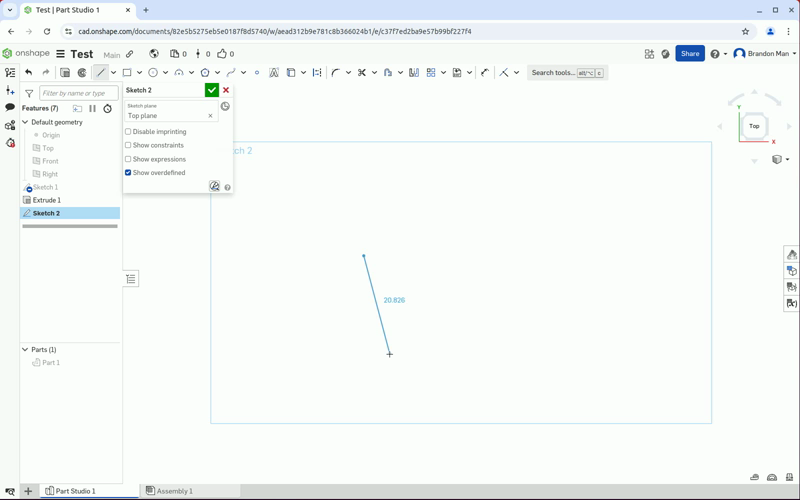
key_down(shift)
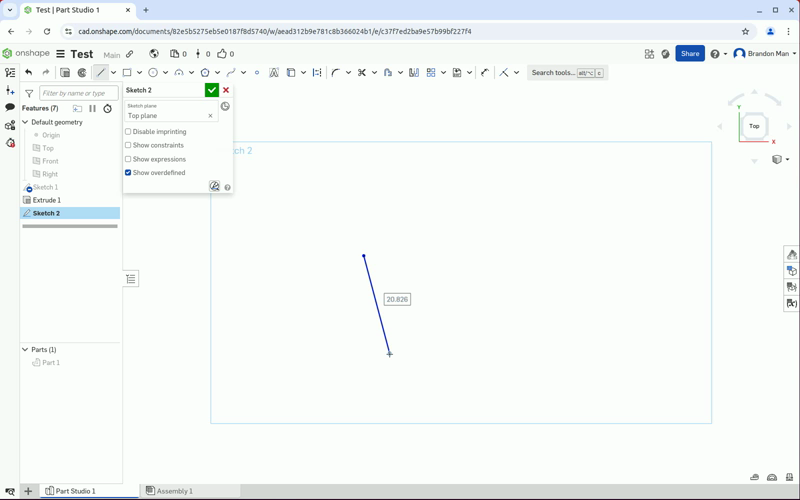
mouse_move(486, 378)
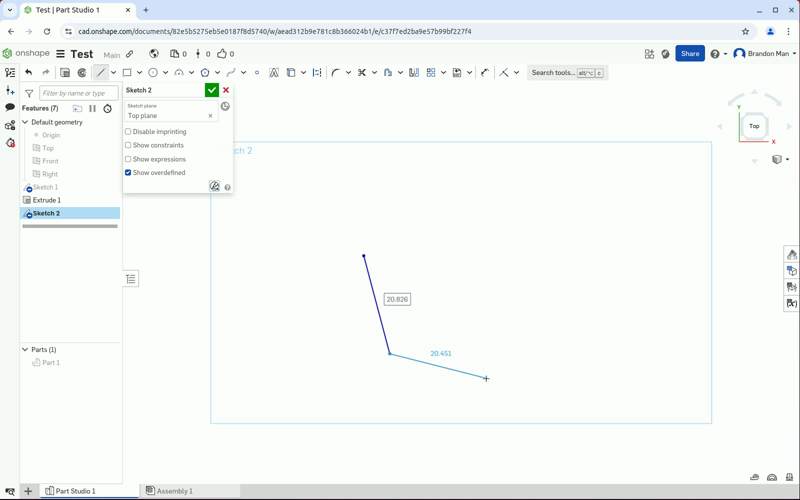
click(486, 378)
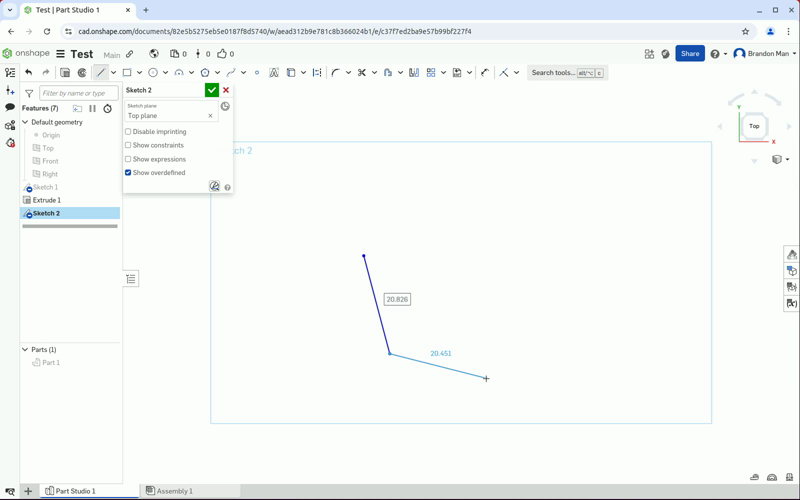
key_up(shift)
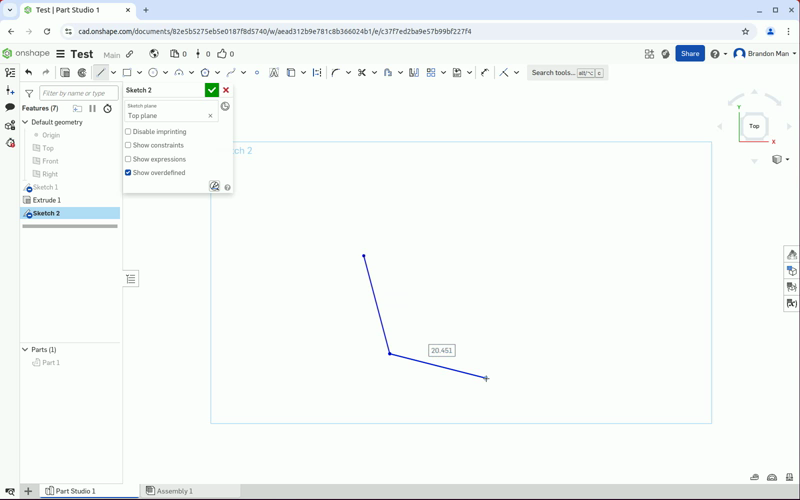
key_down(shift)
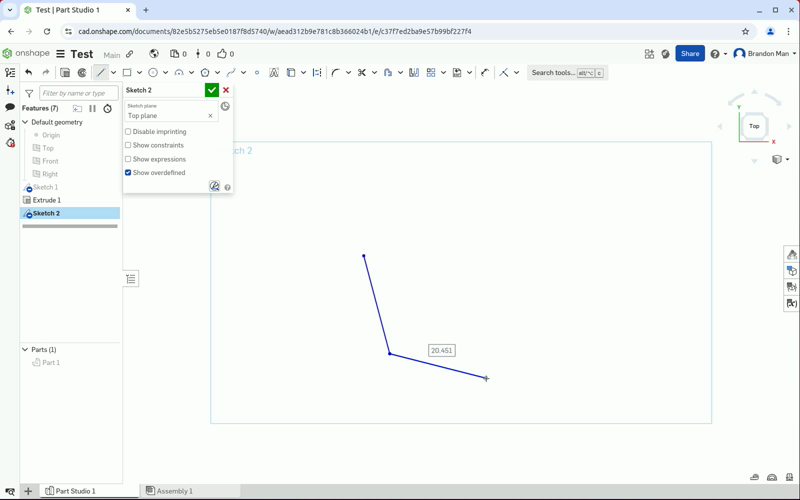
mouse_move(557, 309)
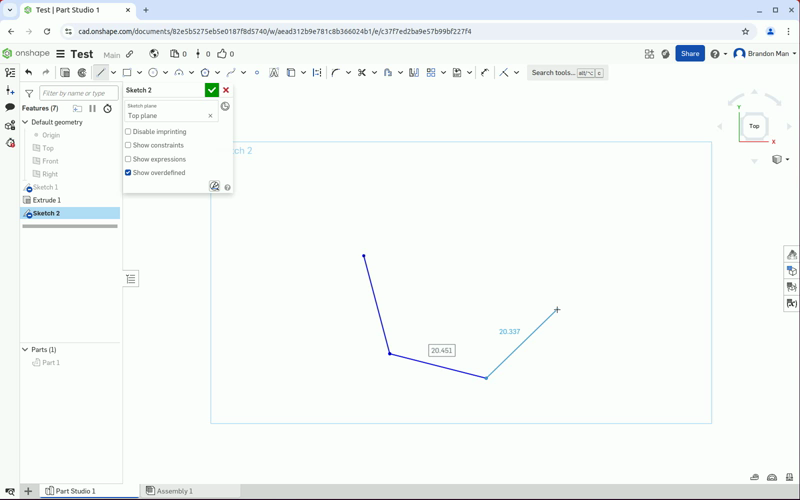
click(557, 309)
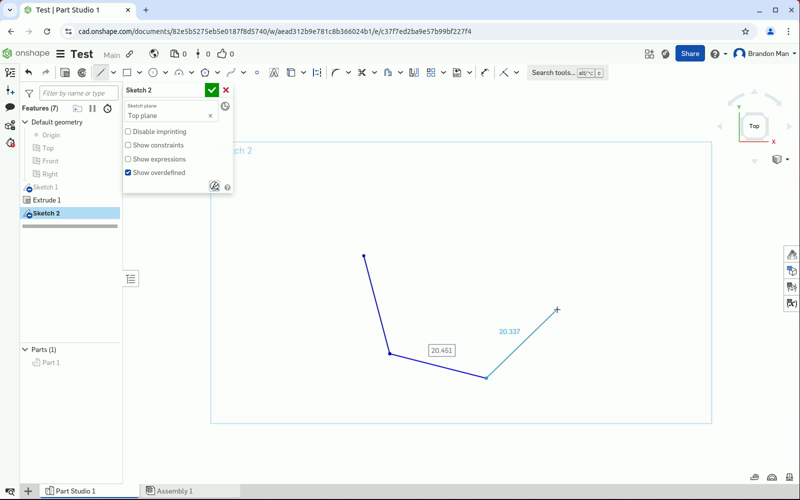
key_up(shift)
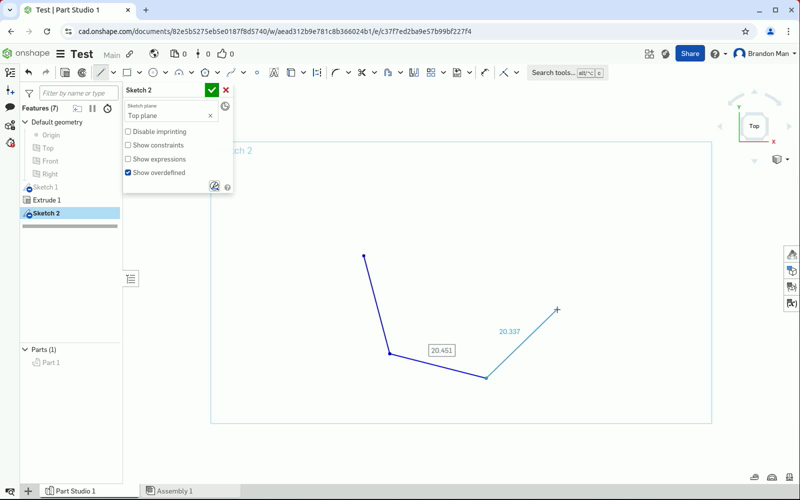
key_down(shift)
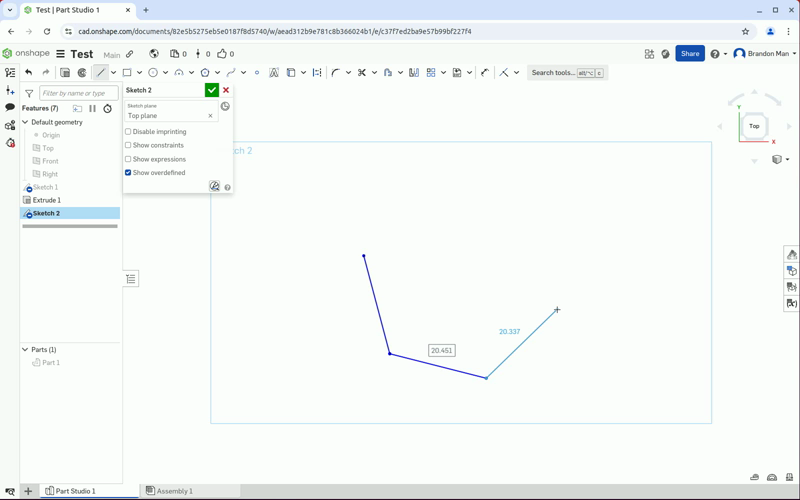
mouse_move(530, 211)
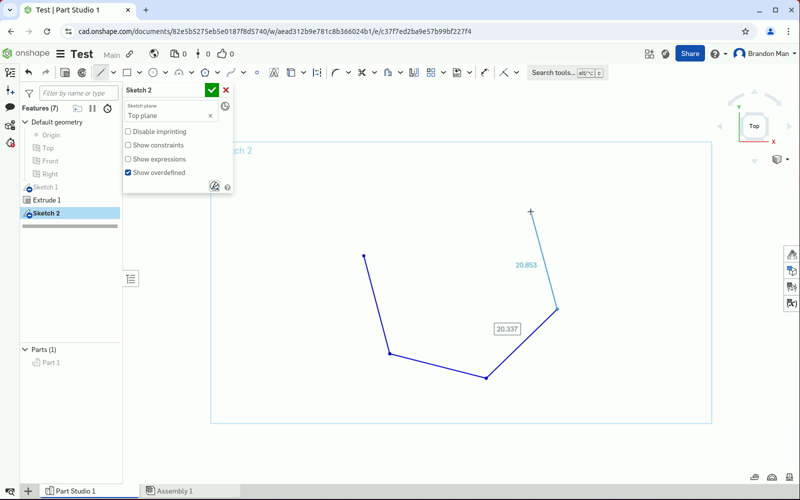
click(530, 211)
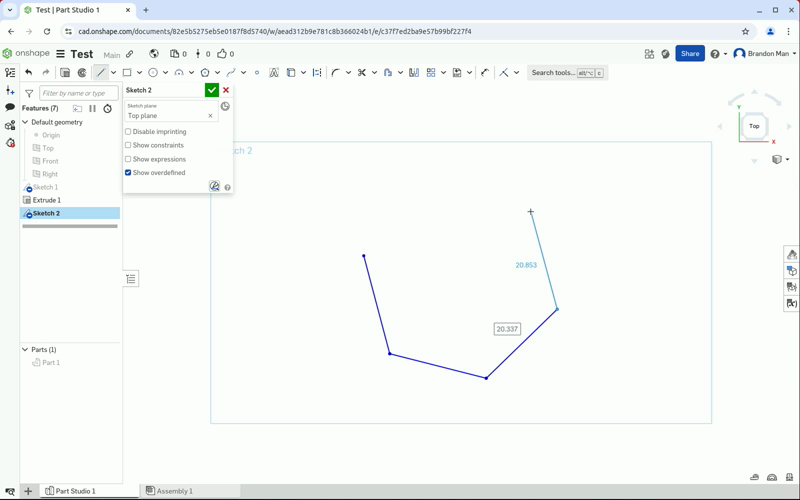
key_up(shift)
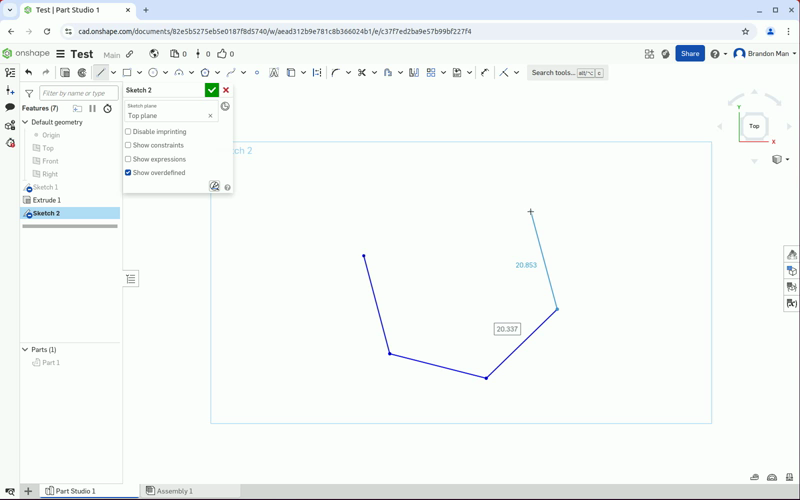
key_down(shift)
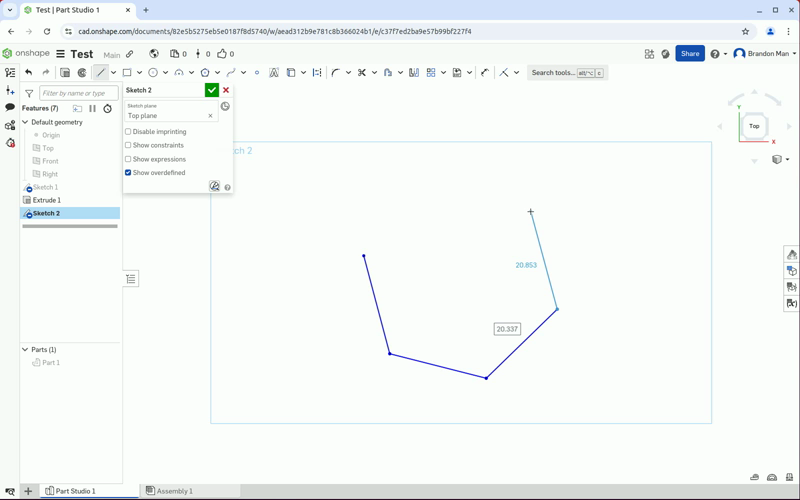
mouse_move(434, 184)
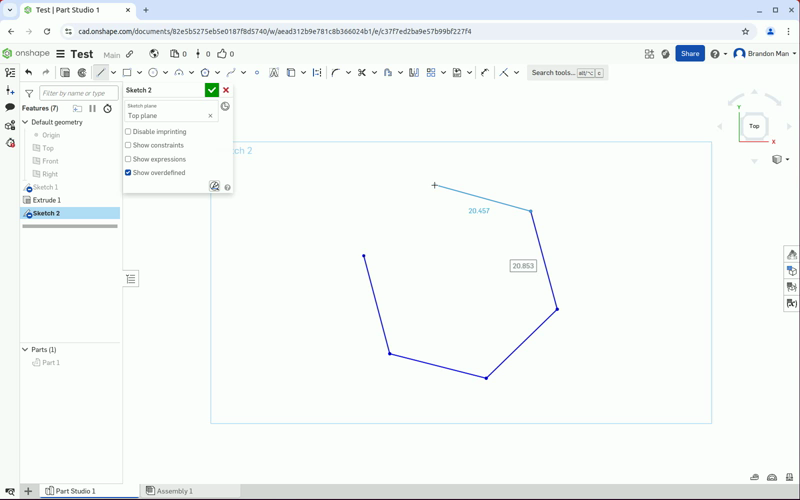
click(434, 184)
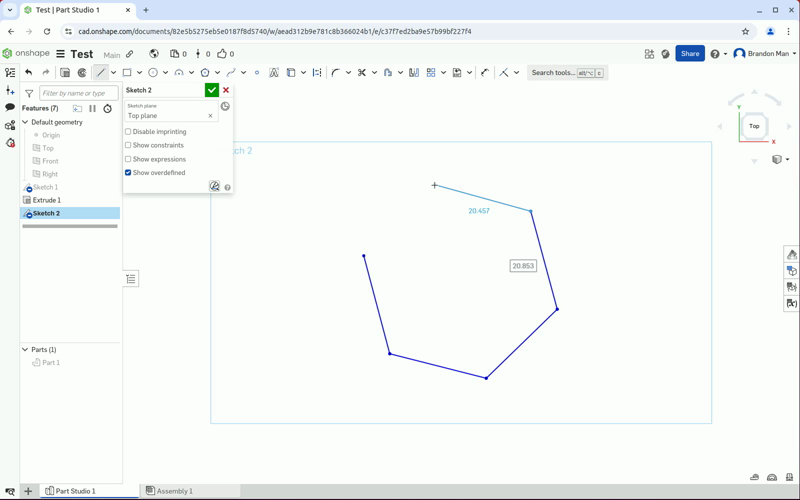
key_up(shift)
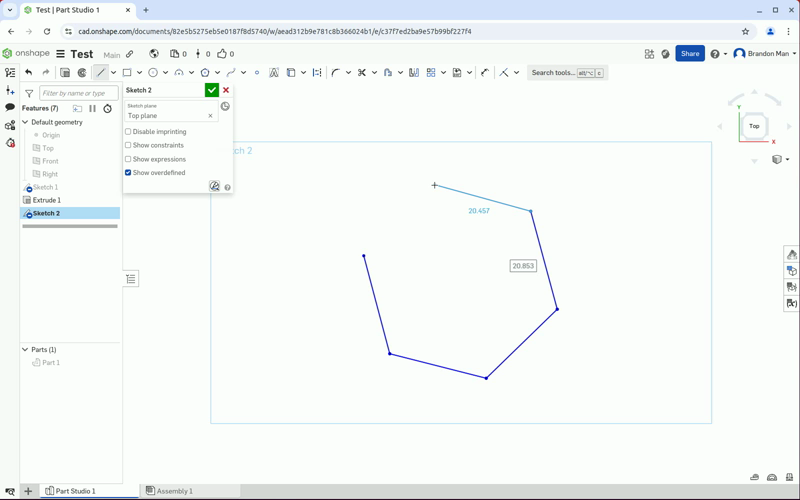
key_down(shift)
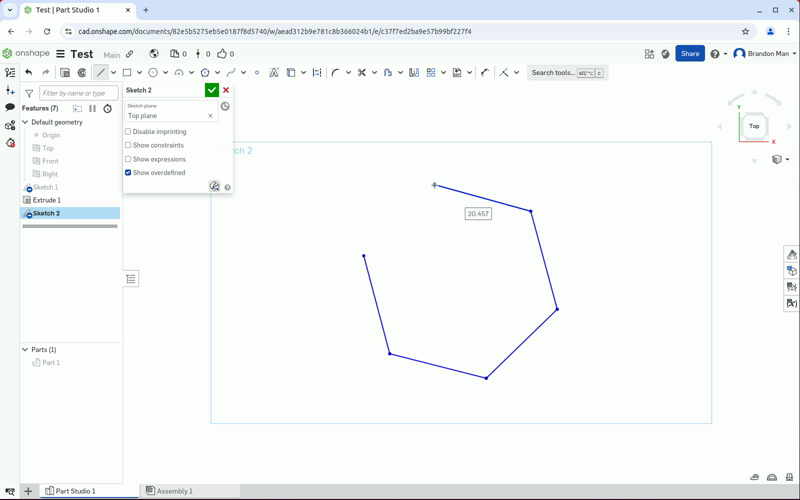
mouse_move(363, 255)
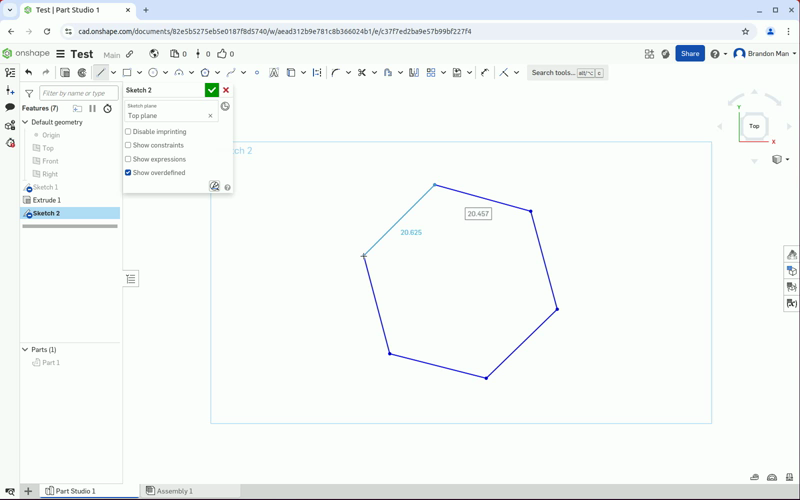
key_up(shift)
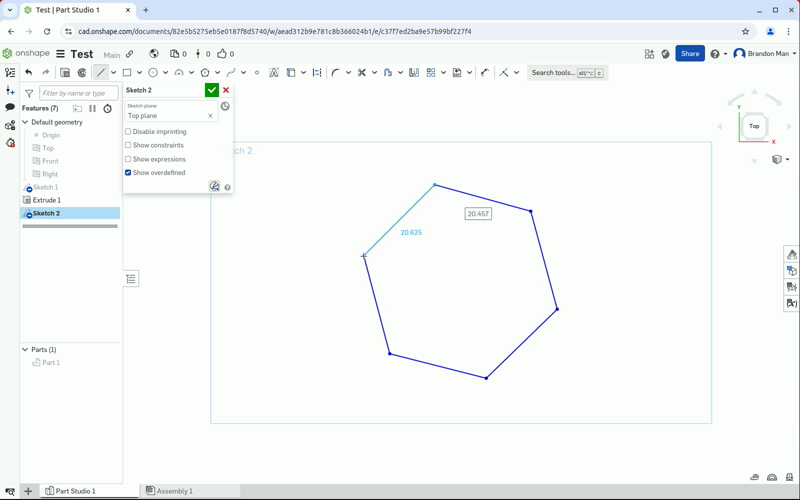
click(363, 255)
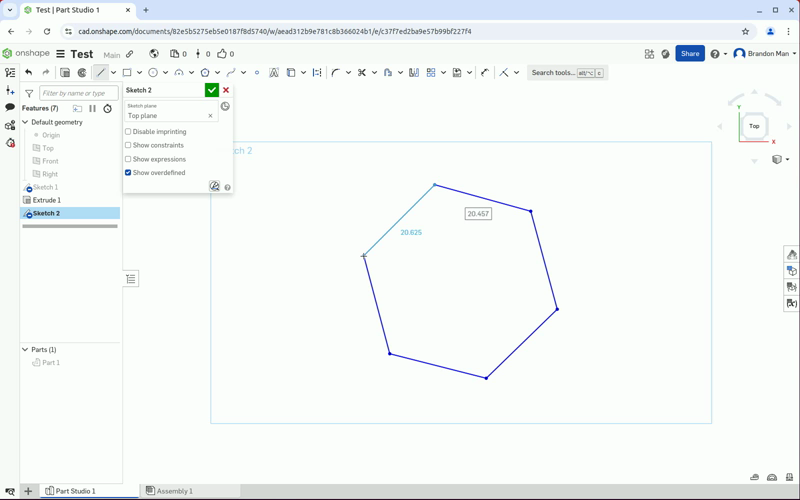
key(esc)
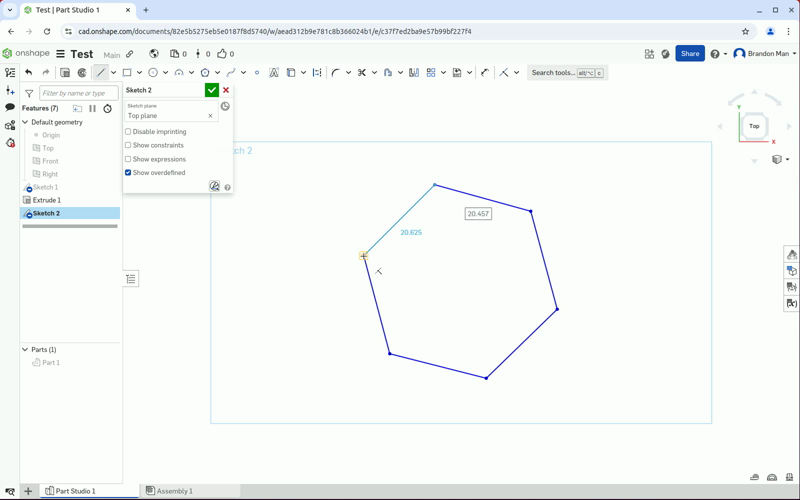
key(l)
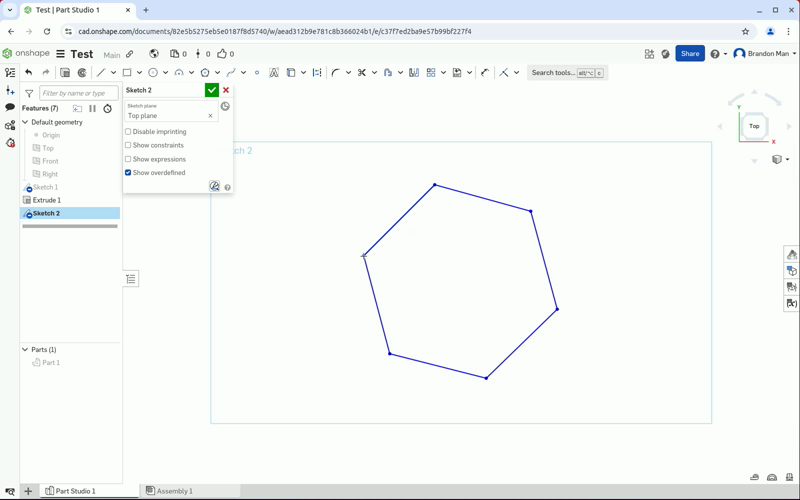
key_down(shift)
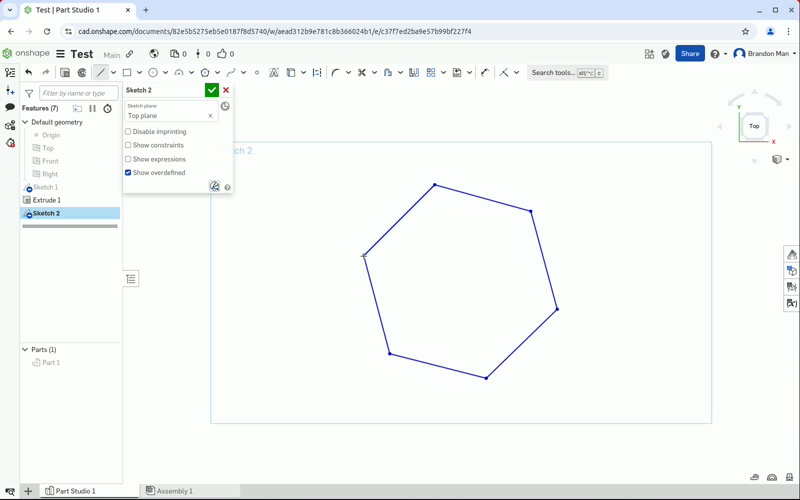
mouse_move(430, 290)
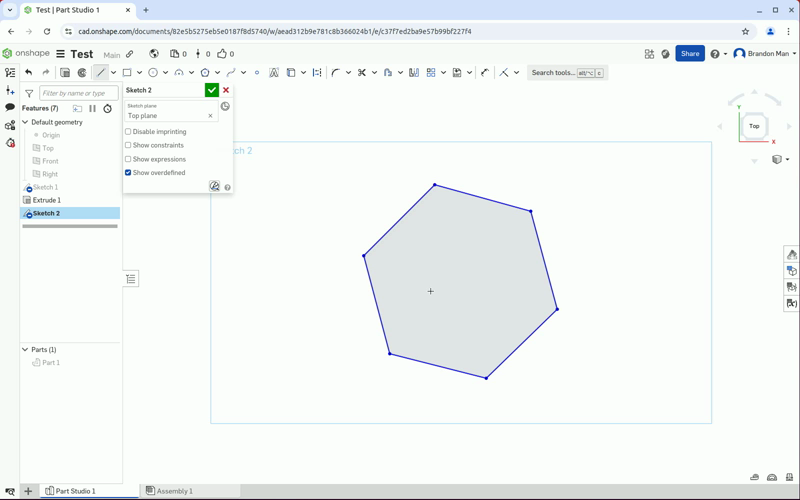
click(430, 290)
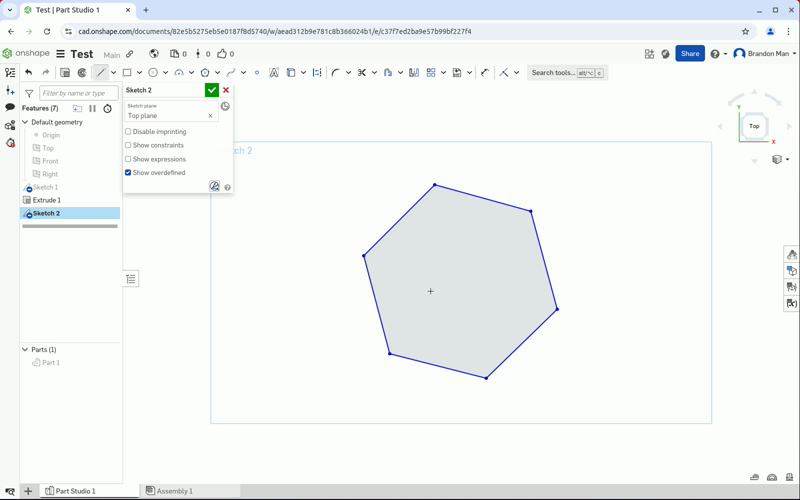
key_up(shift)
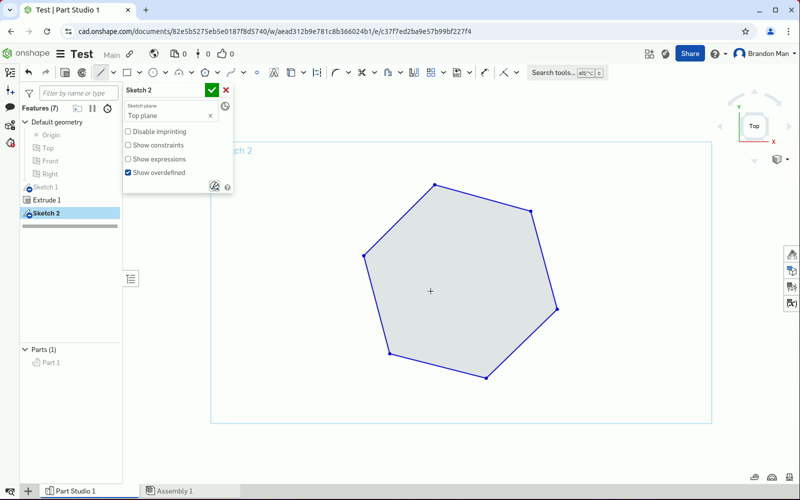
key_down(shift)
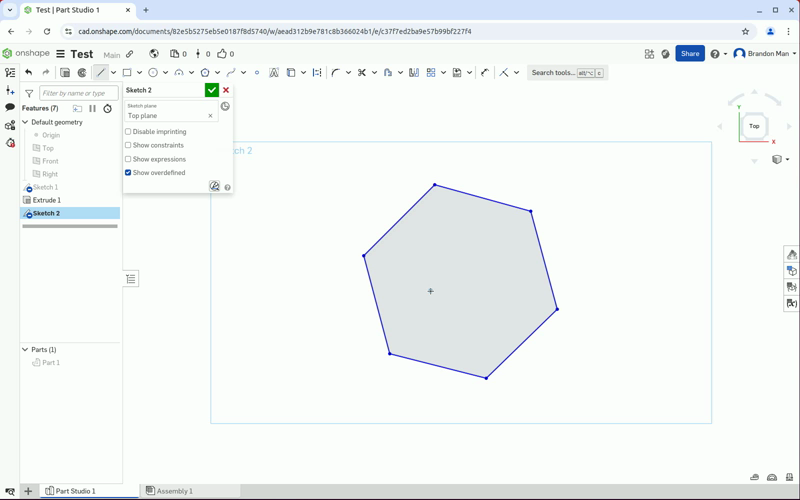
mouse_move(460, 290)
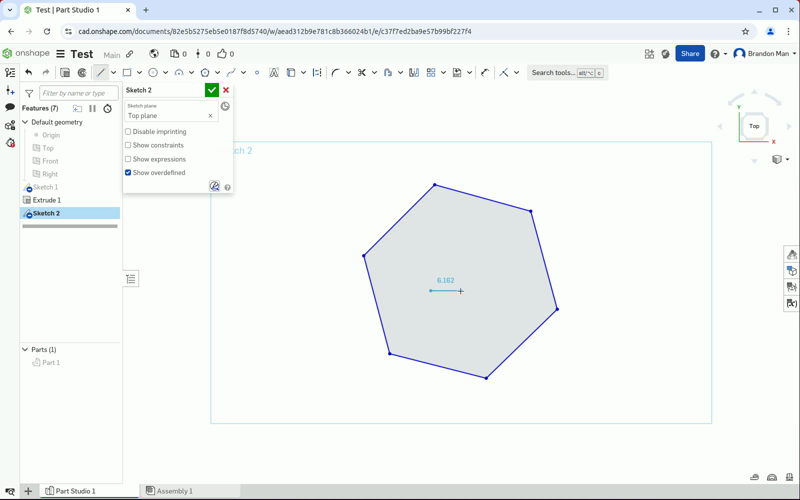
mouse_move(489, 290)
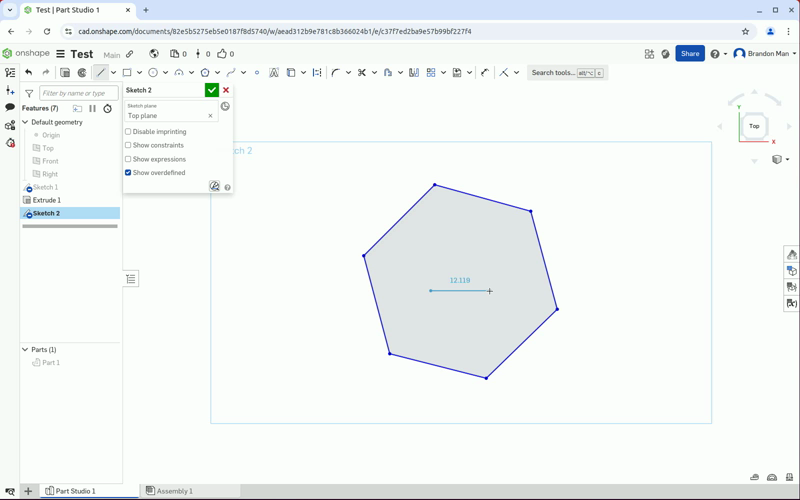
click(489, 290)
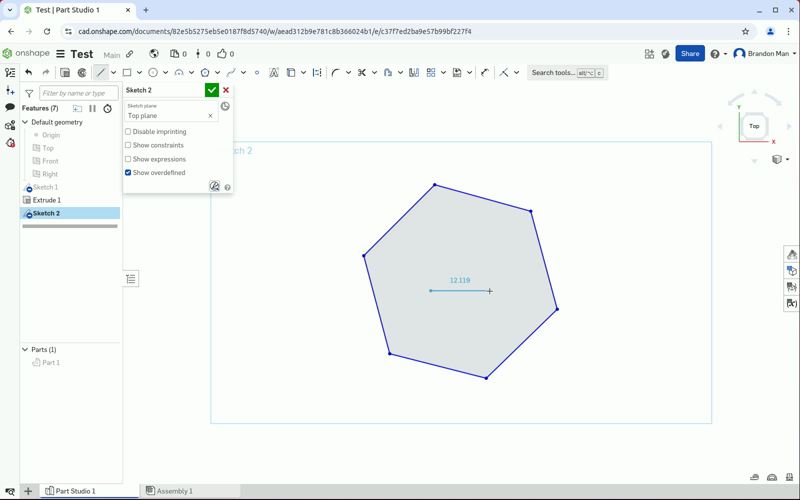
key_up(shift)
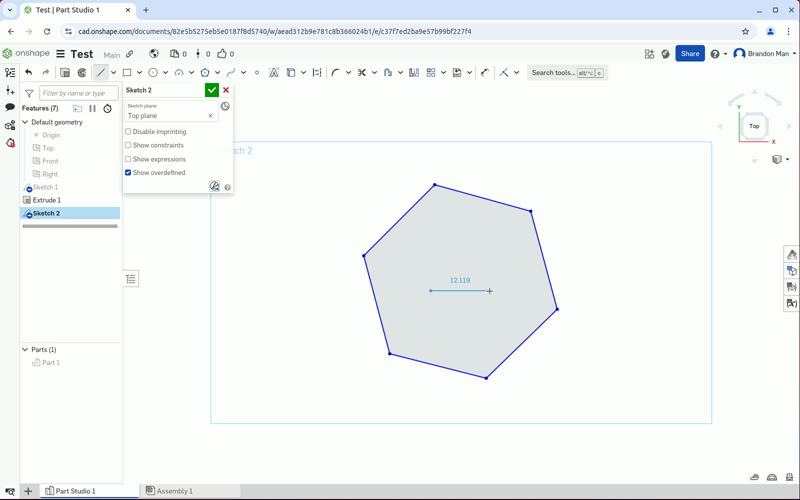
key_down(shift)
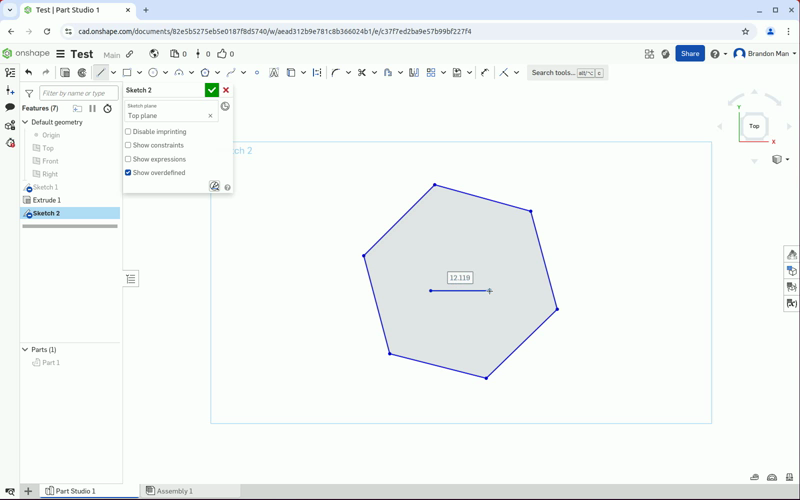
mouse_move(519, 290)
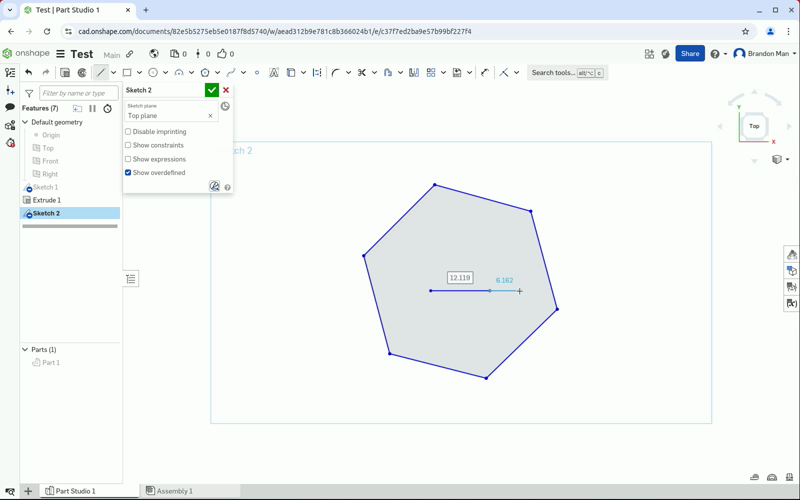
mouse_move(489, 274)
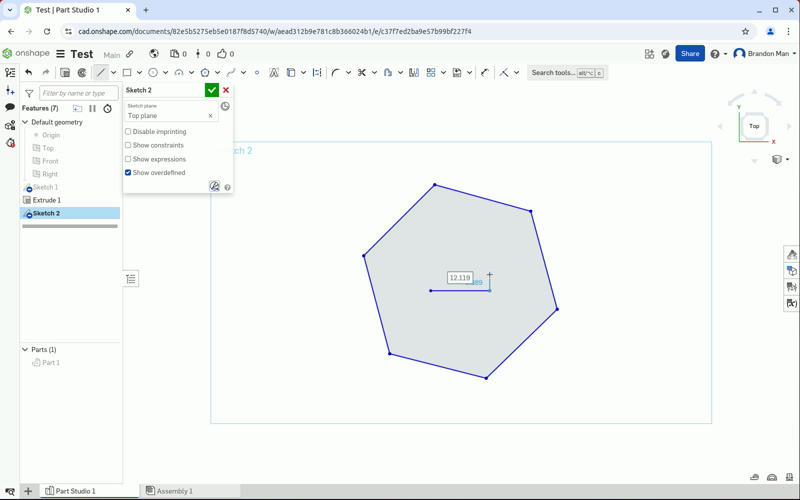
click(489, 274)
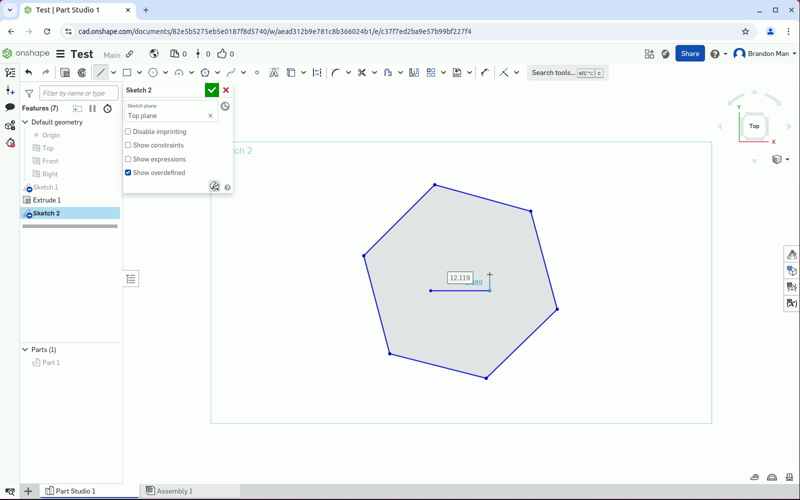
key_up(shift)
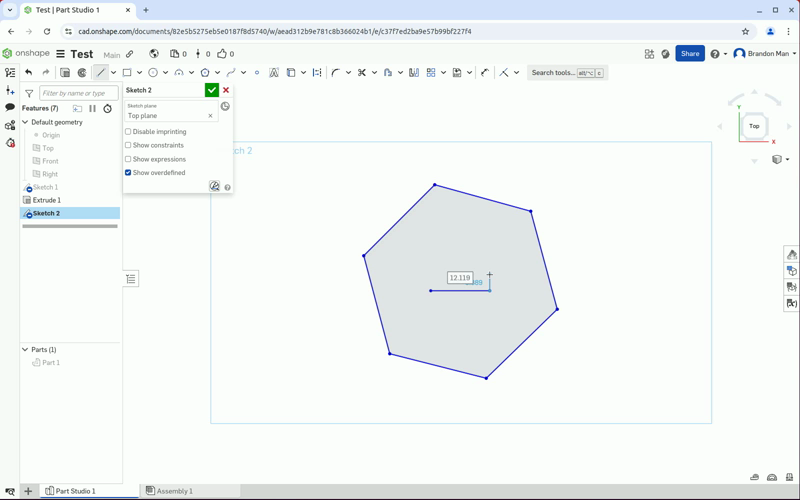
key_down(shift)
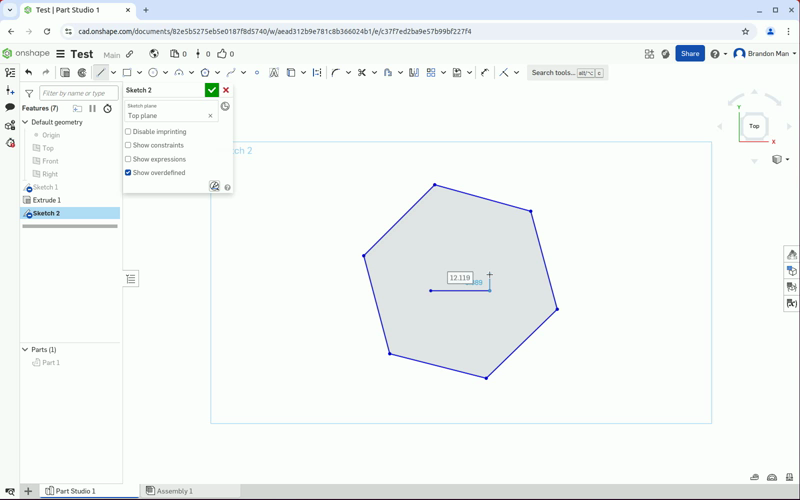
mouse_move(519, 274)
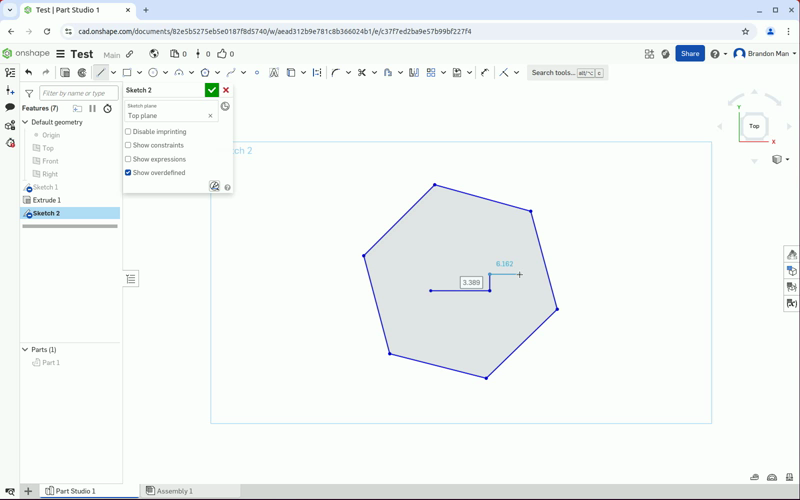
mouse_move(430, 274)
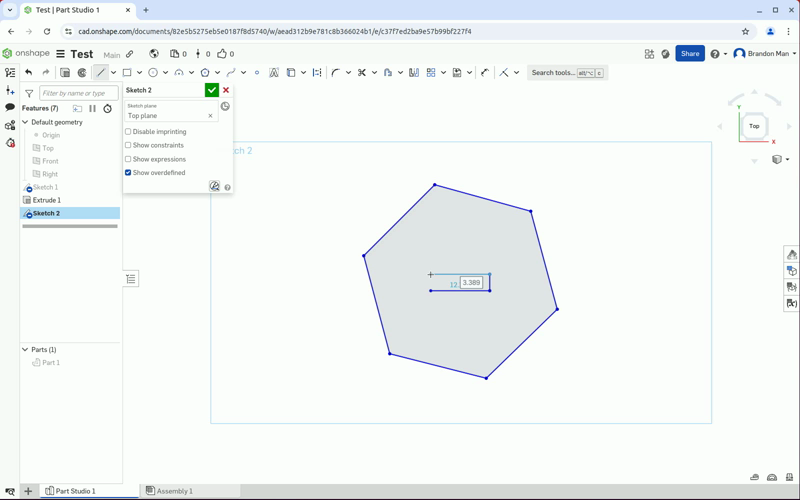
click(430, 274)
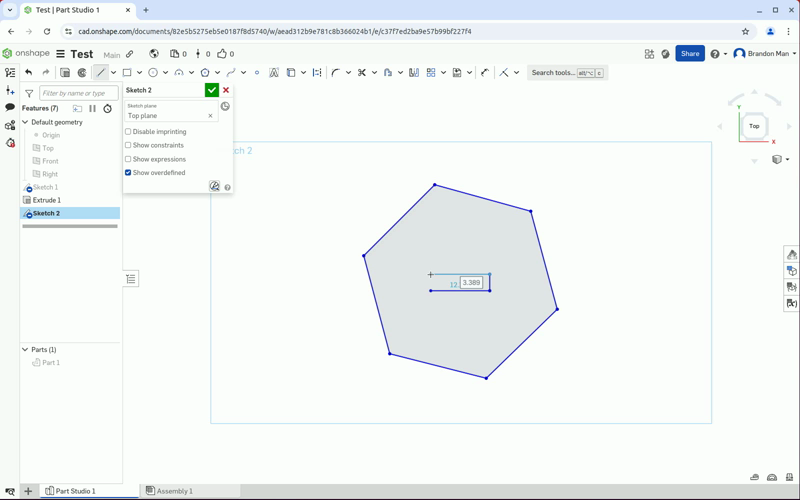
key_up(shift)
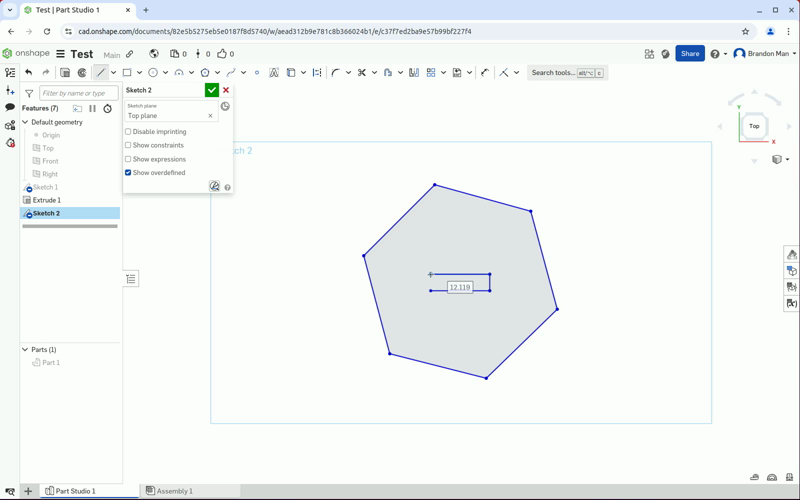
mouse_move(460, 274)
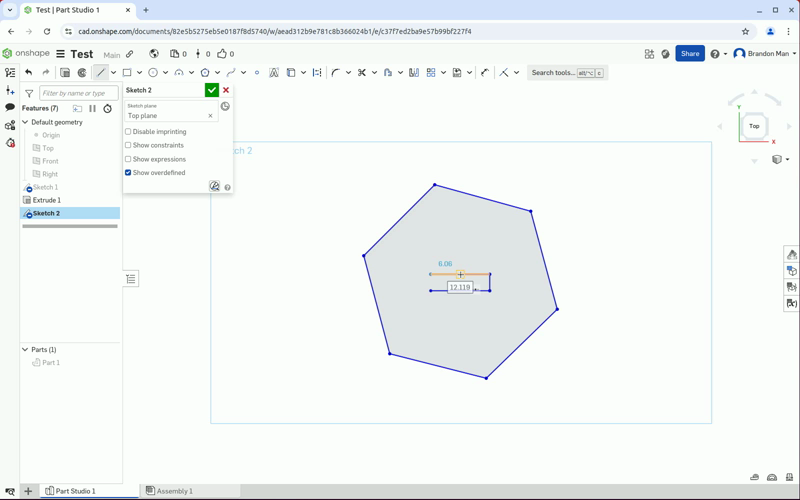
key_down(shift)
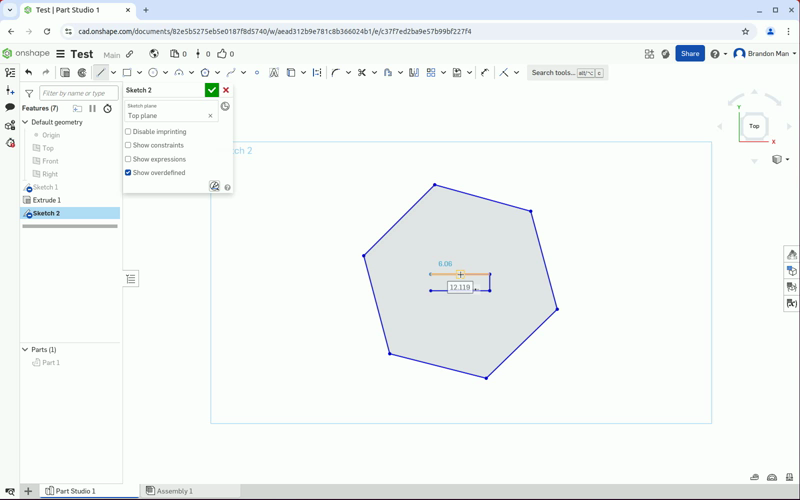
mouse_move(430, 290)
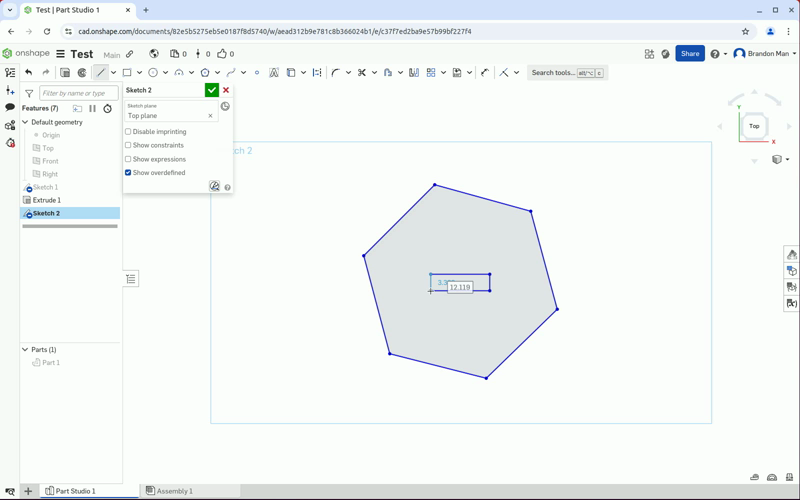
key_up(shift)
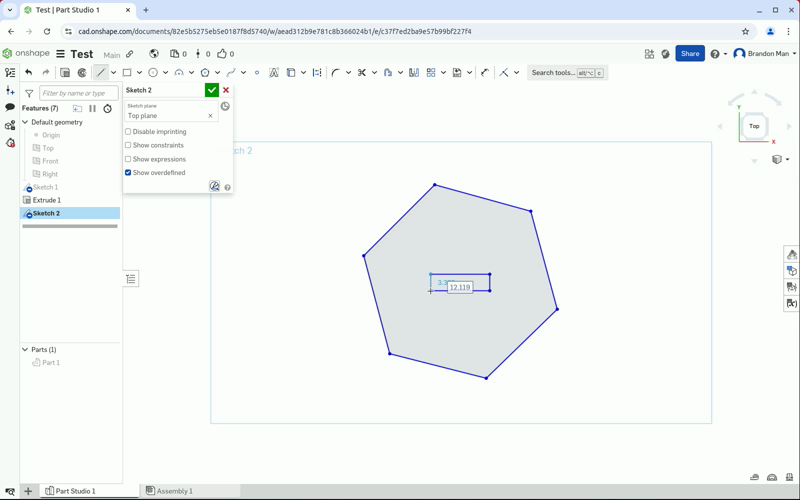
click(430, 290)
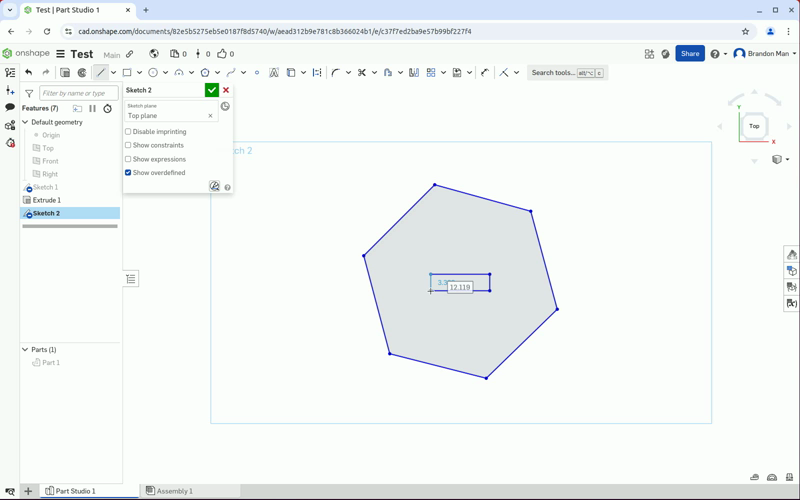
key(esc)
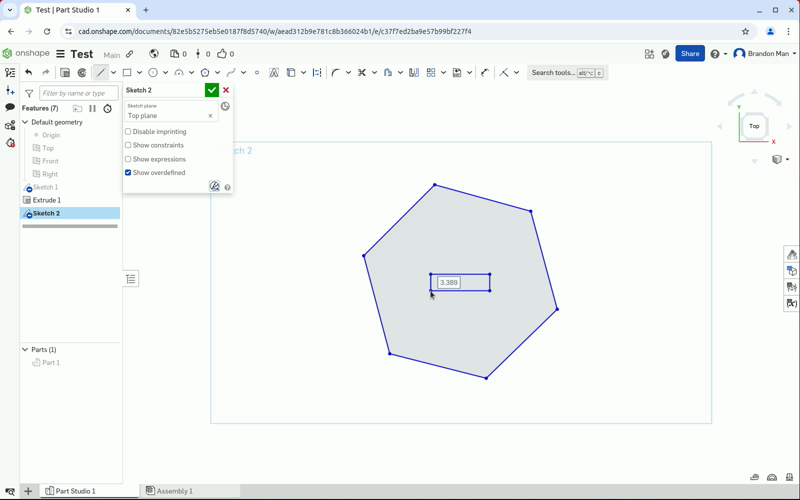
mouse_move(441, 318)
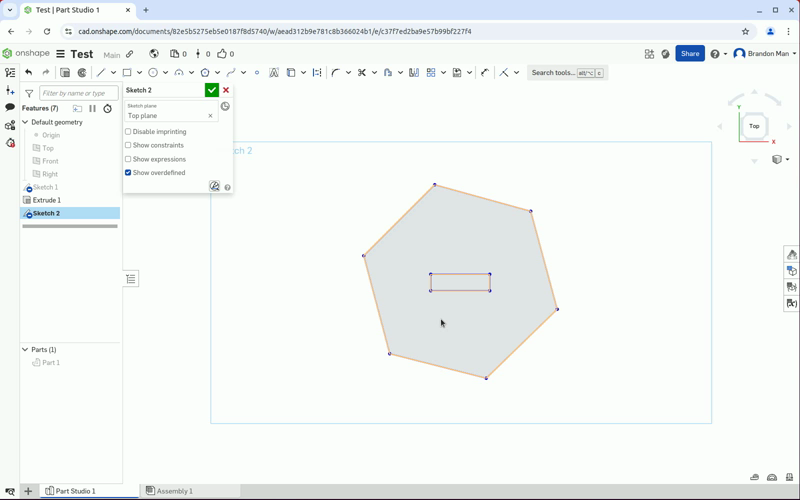
click(441, 318)
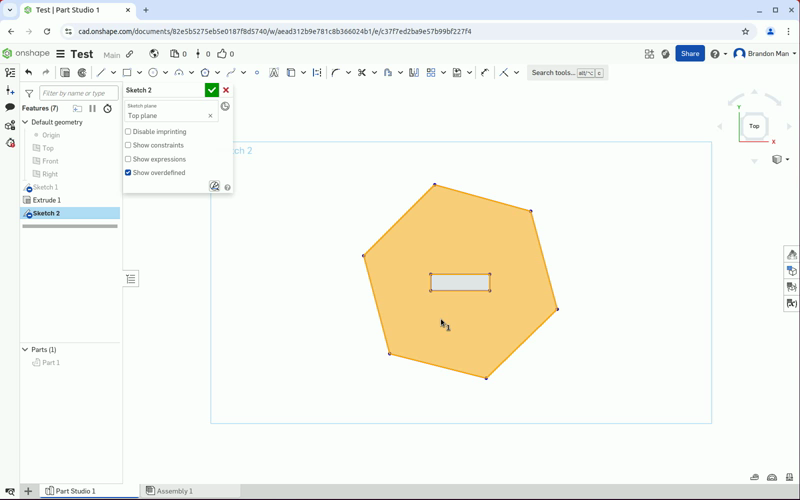
mouse_move(73, 352)
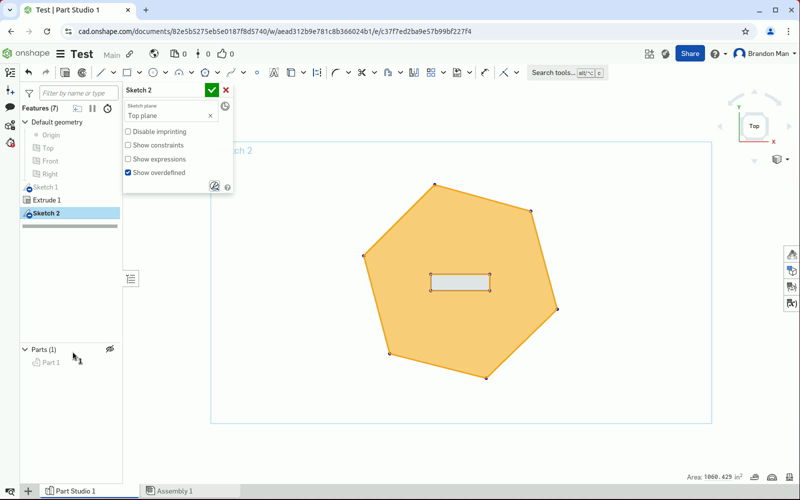
key(shift+y)
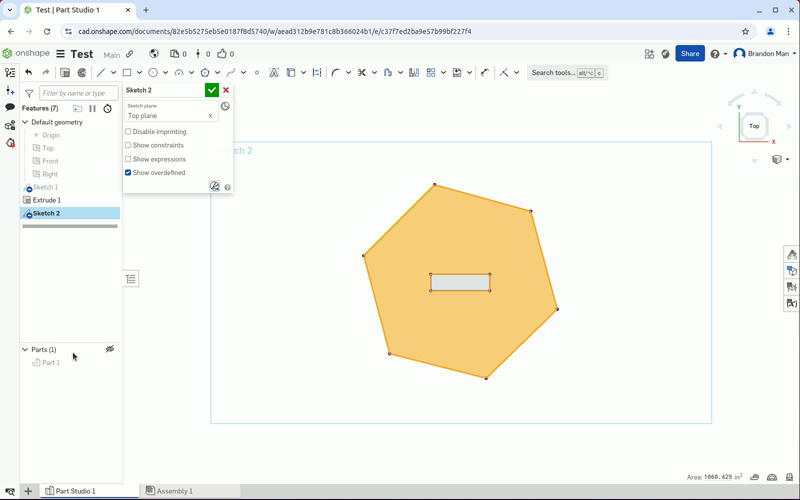
key(shift+e)
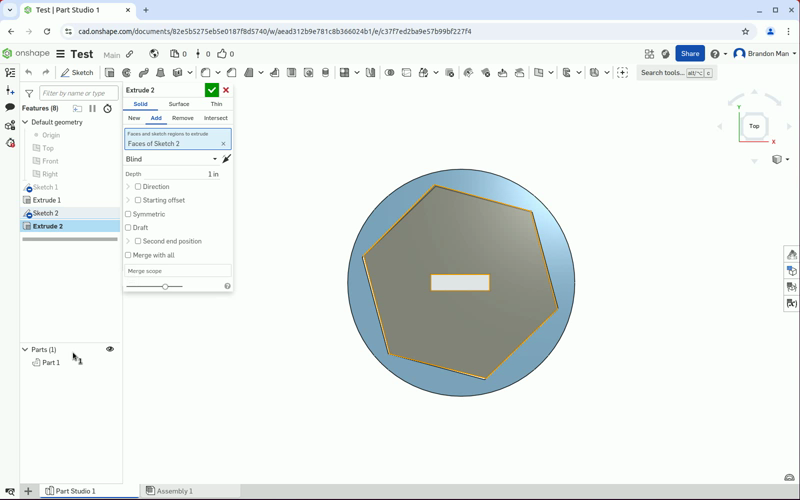
mouse_move(143, 106)
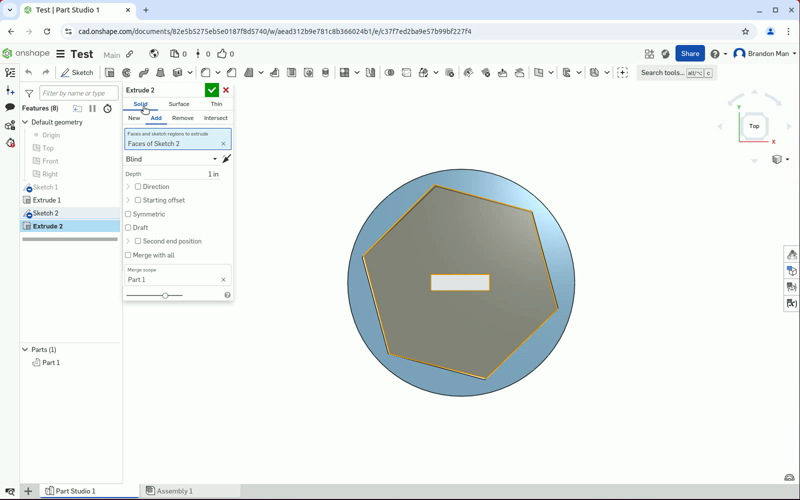
click(143, 106)
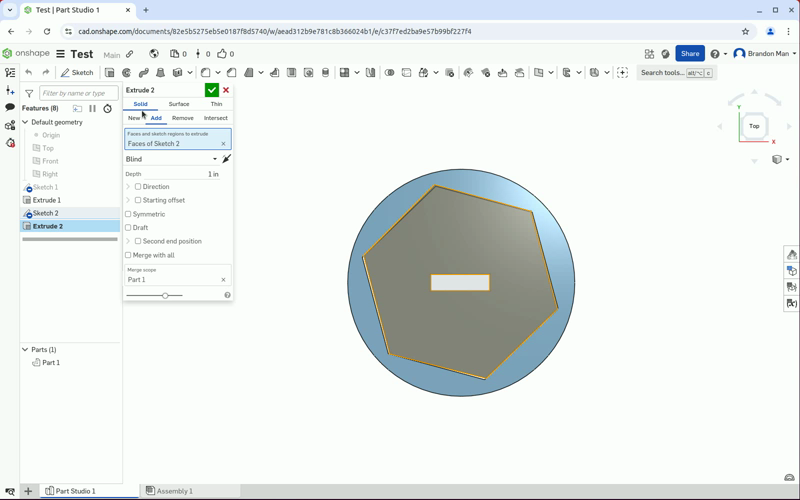
mouse_move(137, 120)
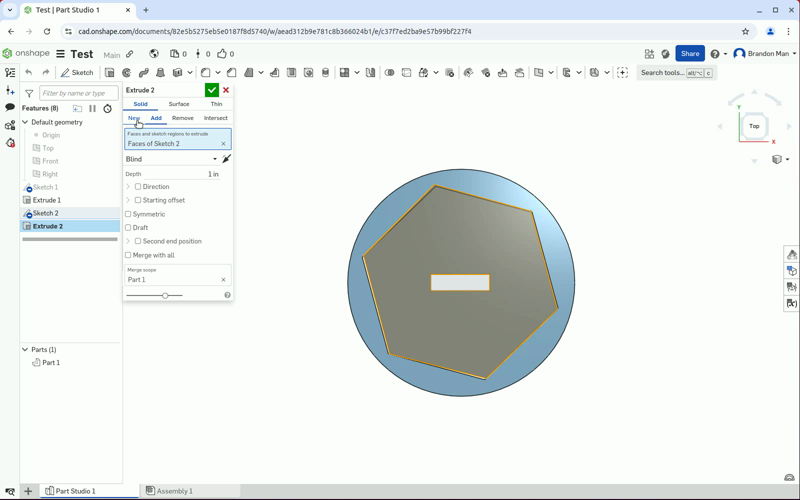
click(137, 120)
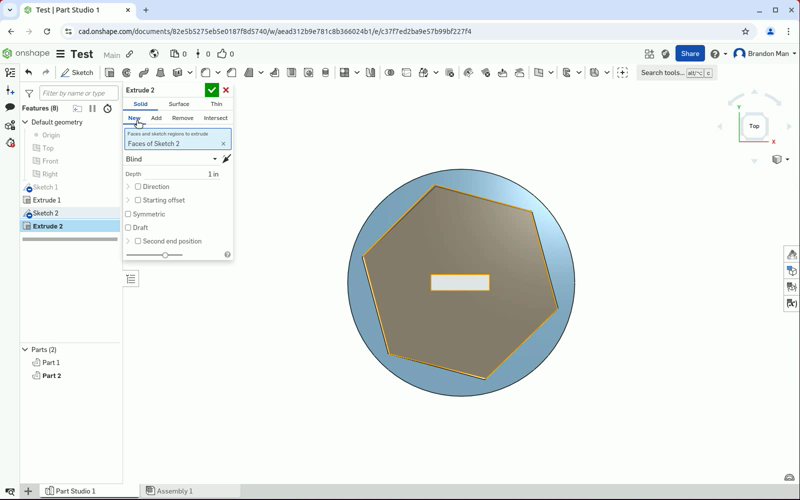
key(tab, 4)
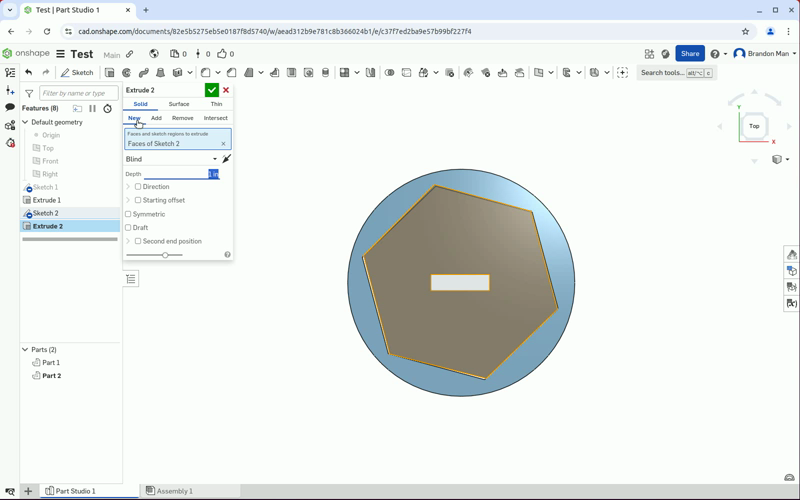
text(3.611)
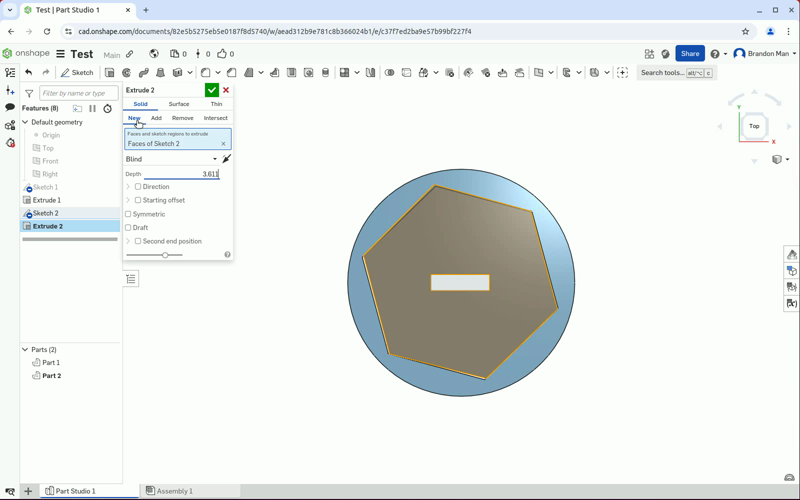
key(enter)
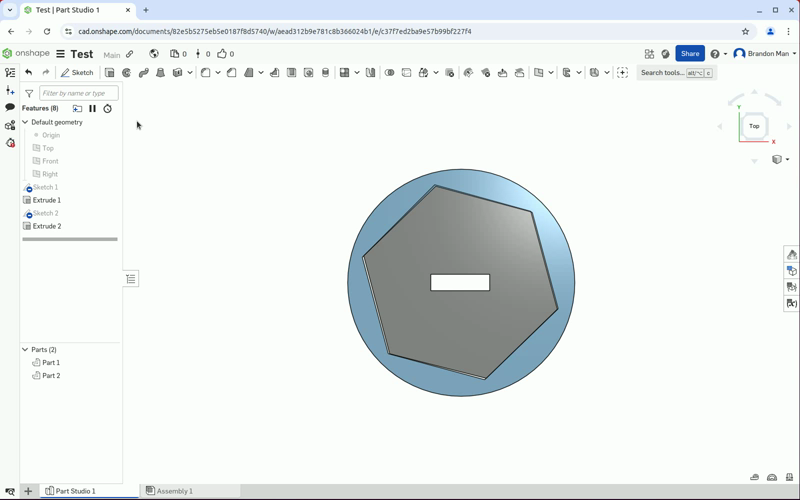
key(shift+h)
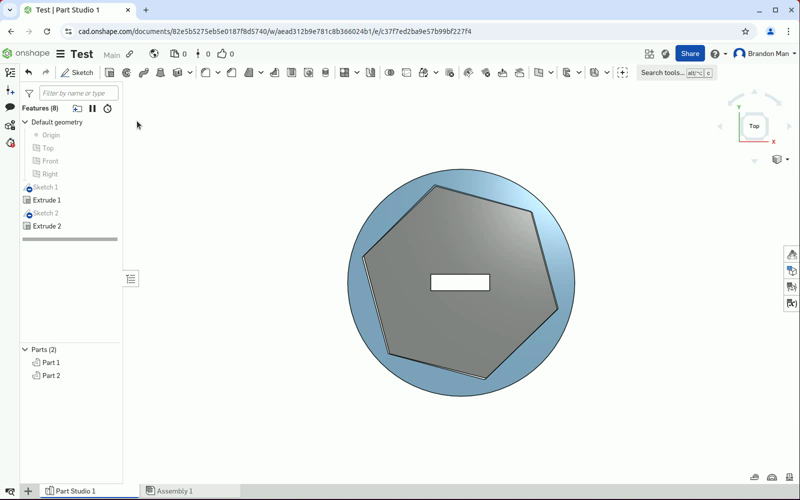
key(shift+h)
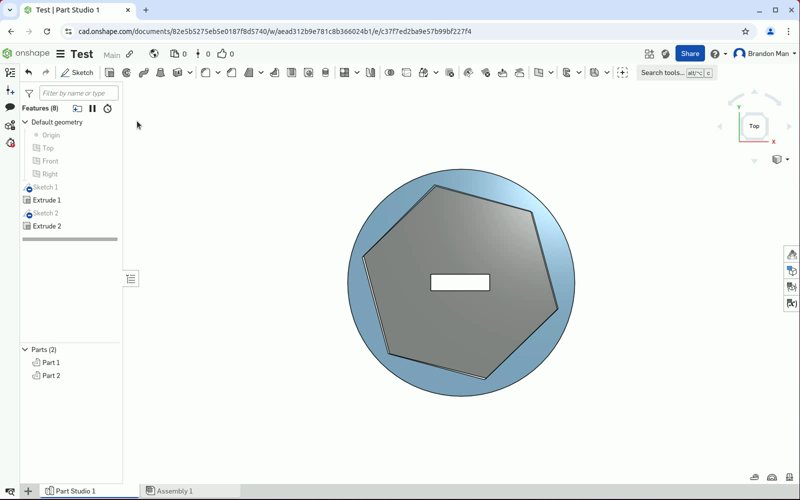
mouse_move(73, 189)
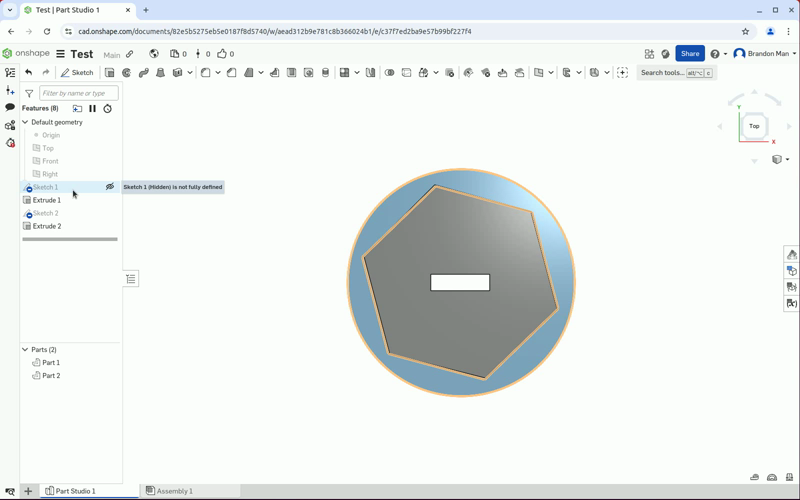
click(73, 189)
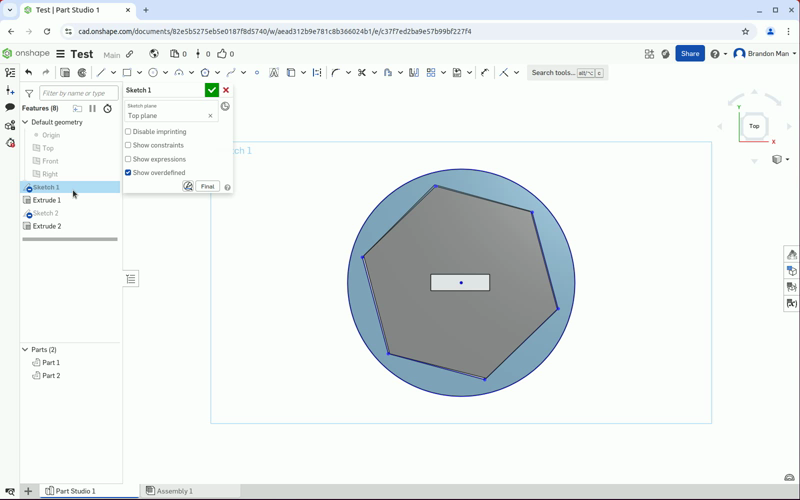
mouse_move(229, 92)
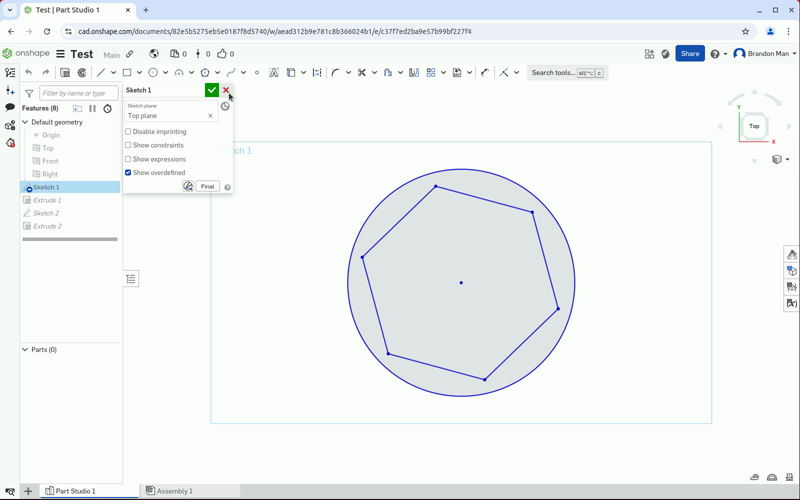
click(229, 92)
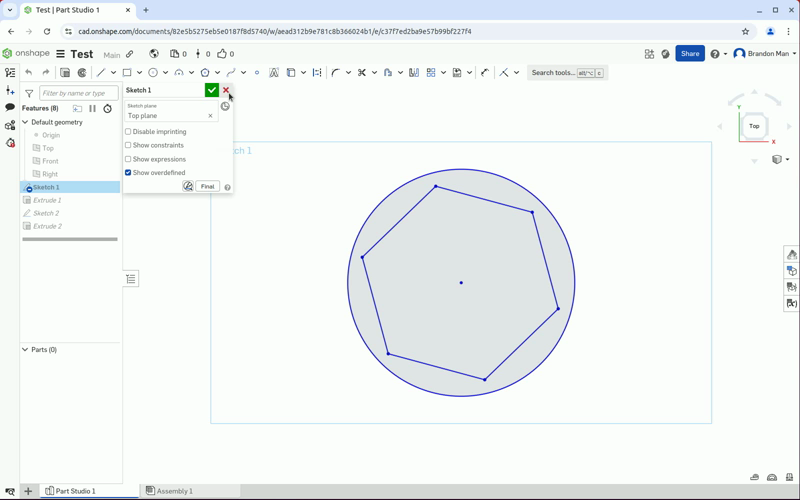
key(shift+s)
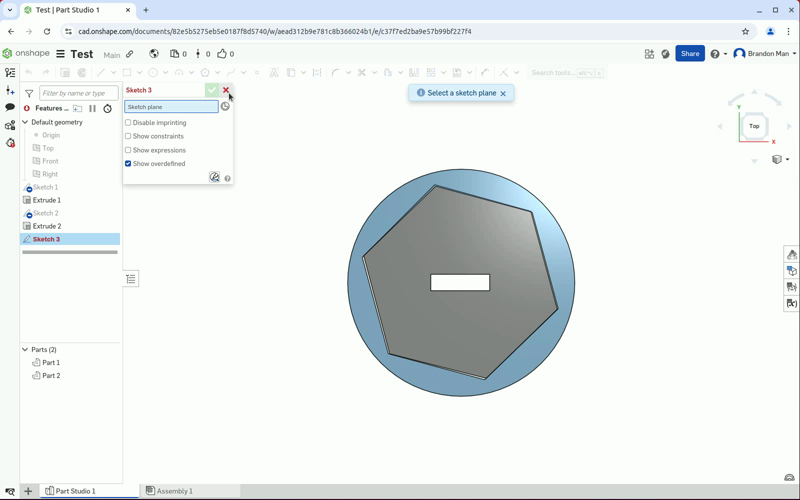
mouse_move(73, 150)
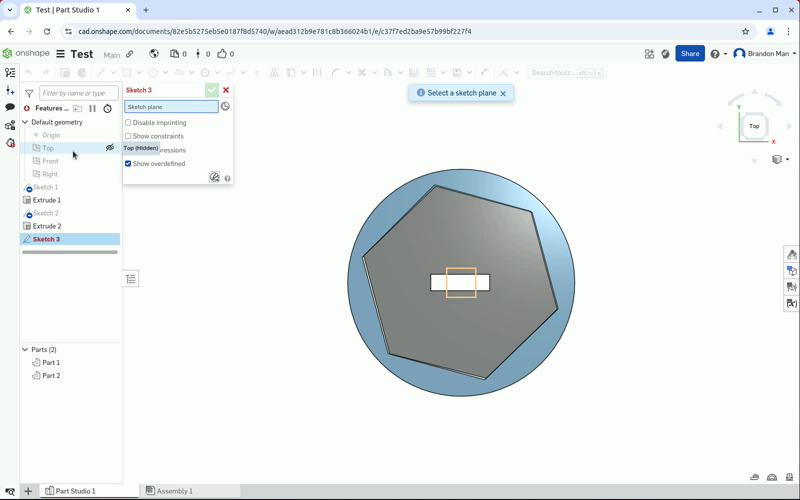
click(73, 150)
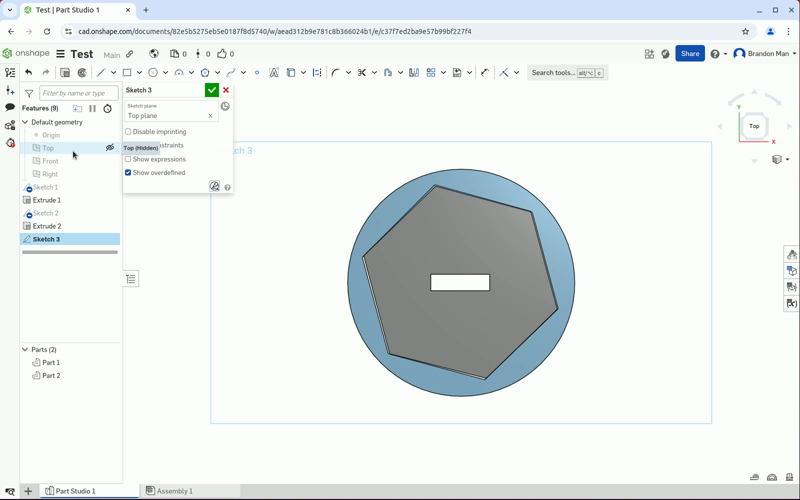
mouse_move(73, 352)
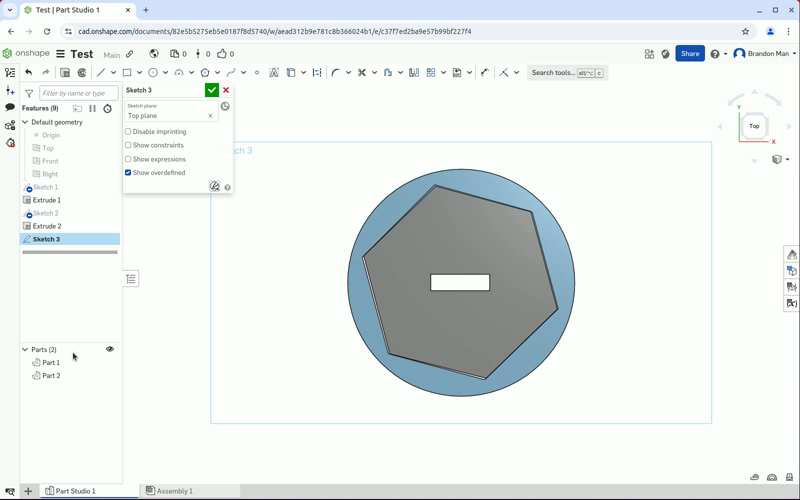
key(y)
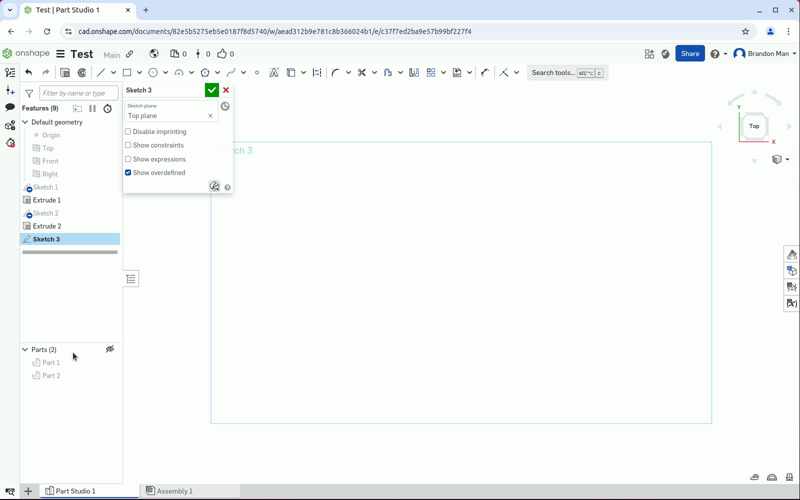
key(c)
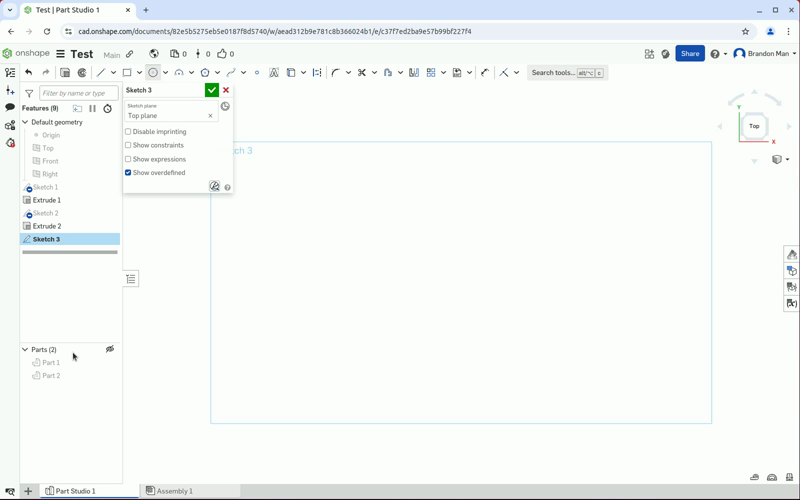
key_down(shift)
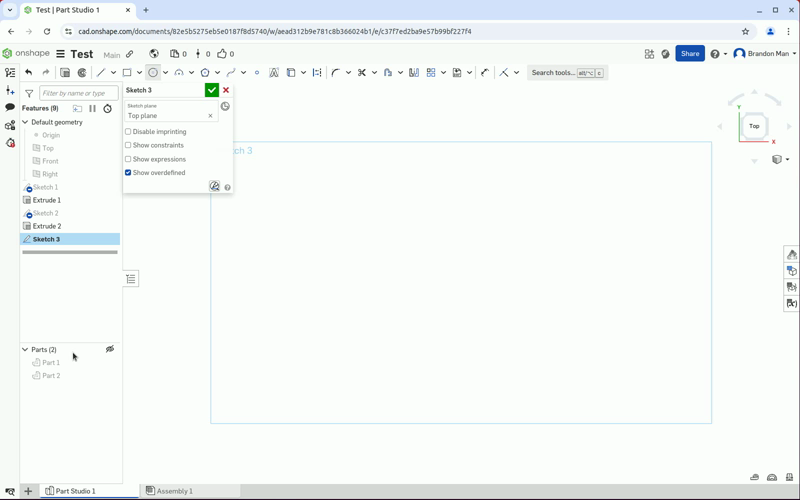
mouse_move(461, 282)
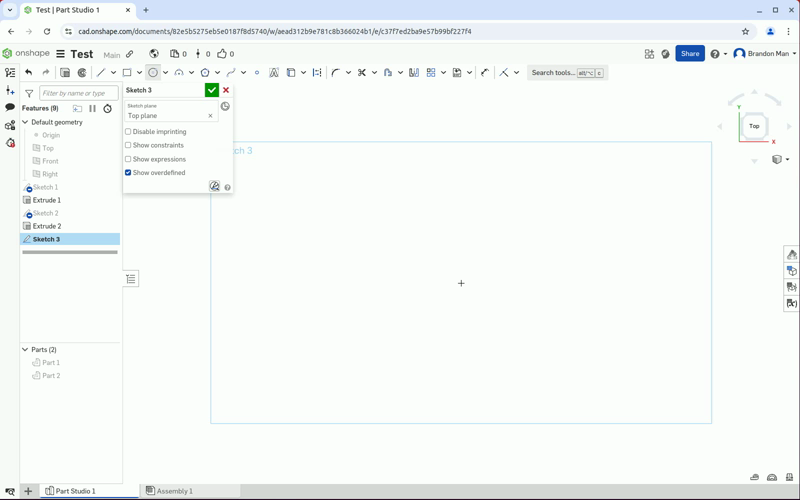
click(461, 282)
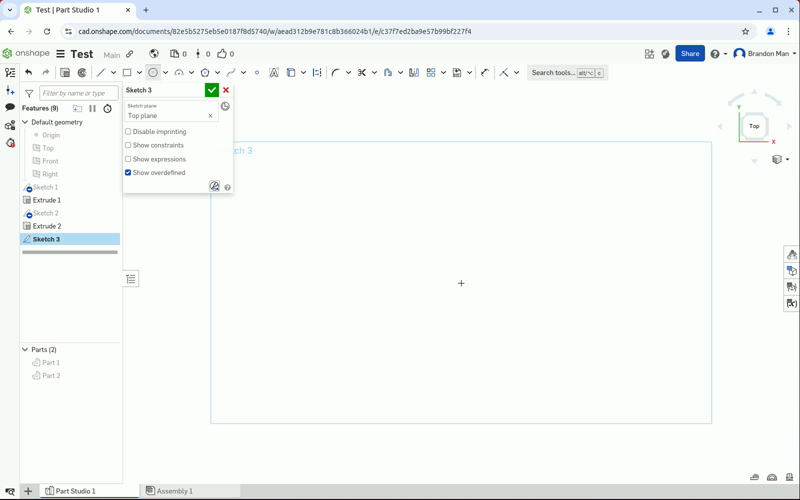
key_up(shift)
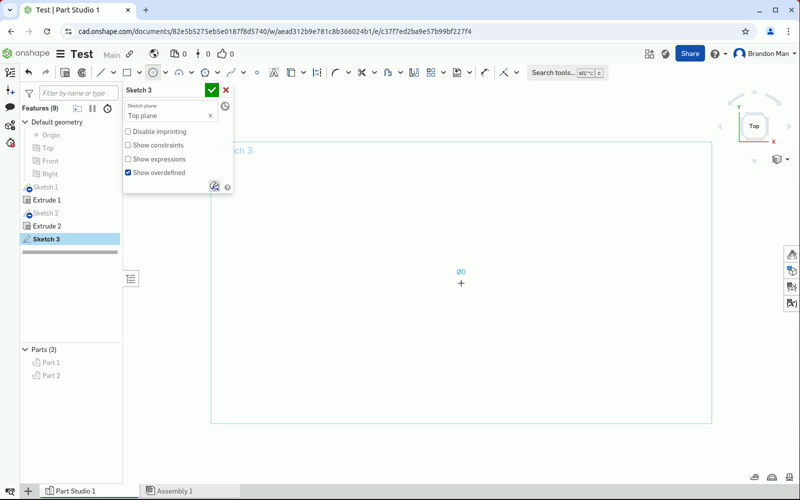
mouse_move(574, 282)
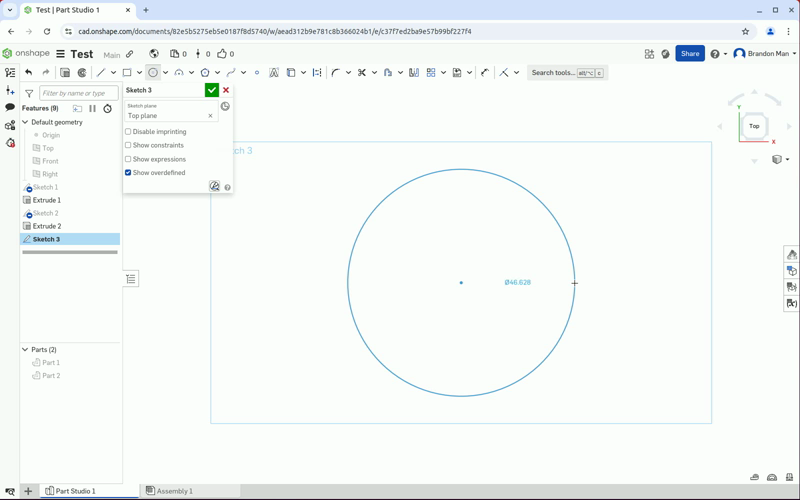
click(574, 282)
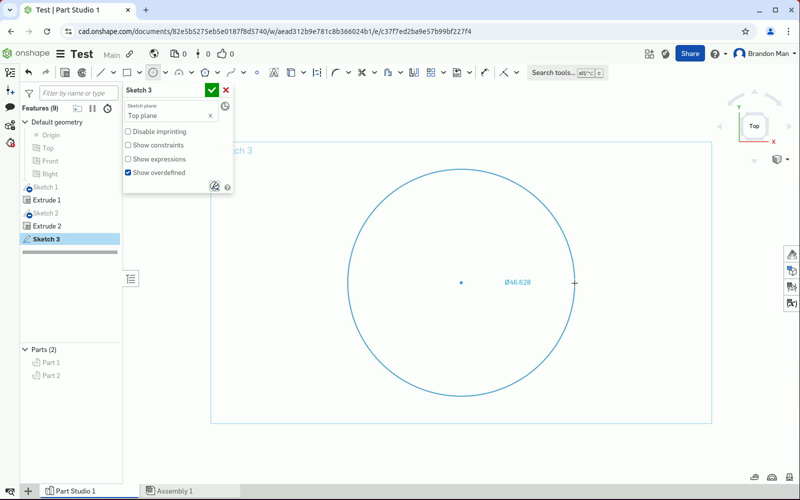
key(esc)
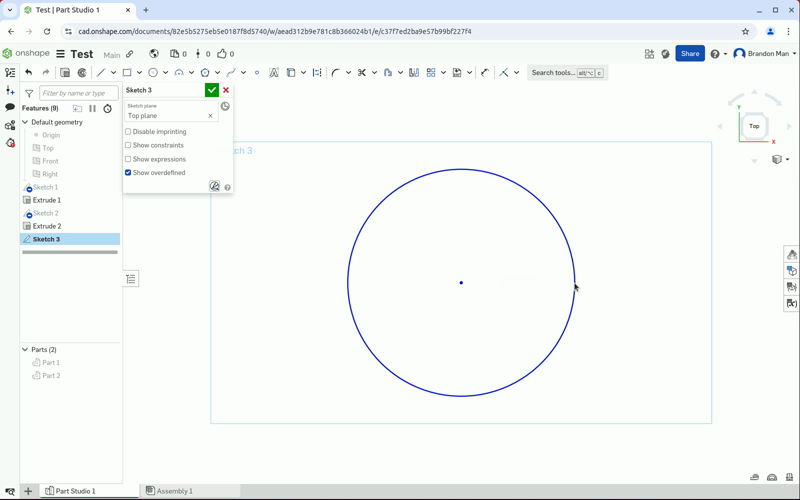
key(l)
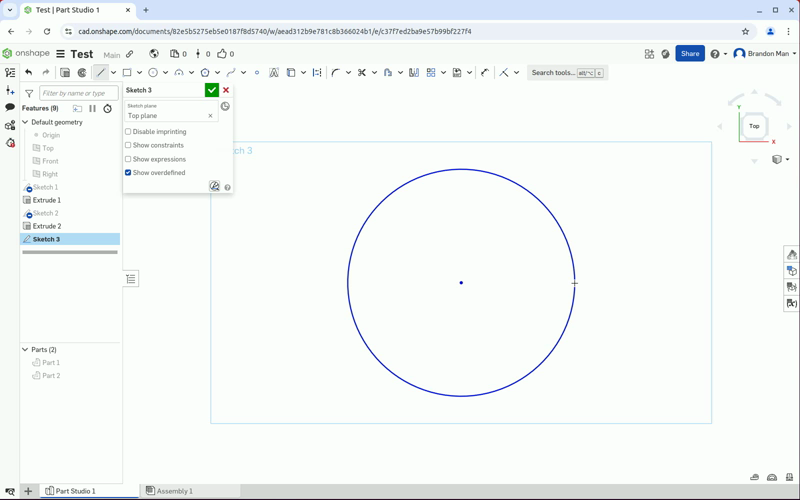
key_down(shift)
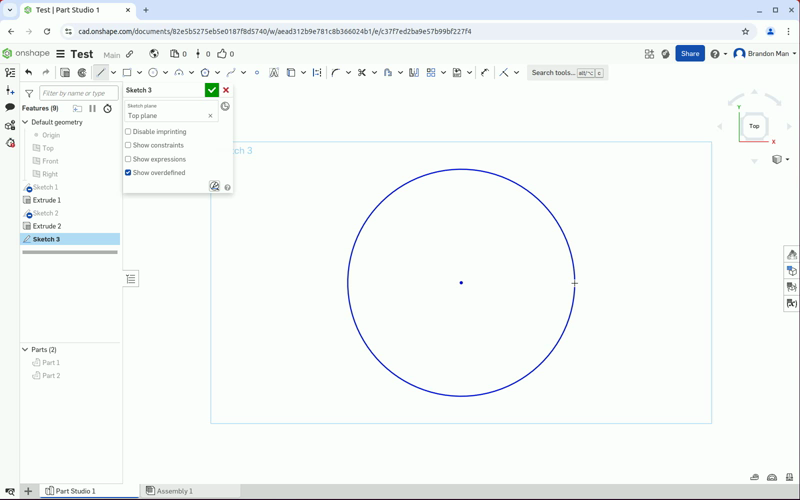
mouse_move(362, 257)
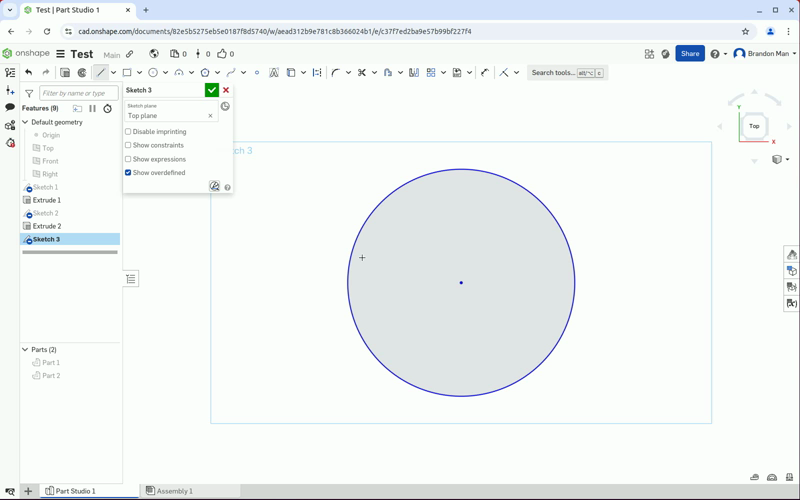
click(362, 257)
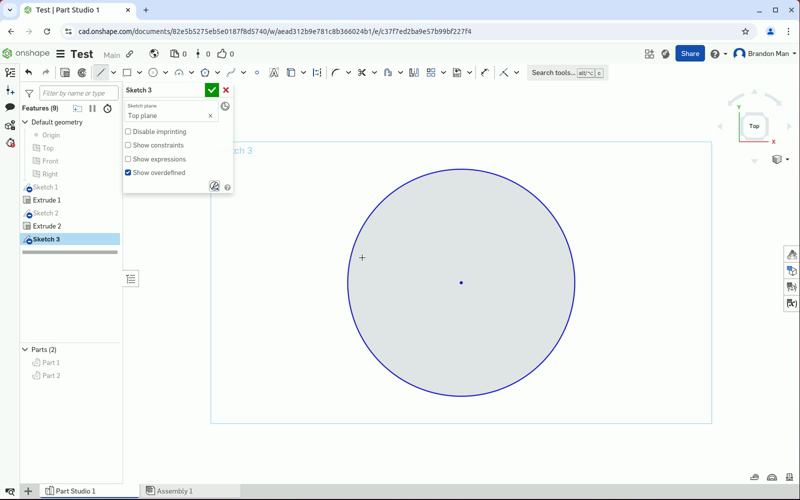
key_up(shift)
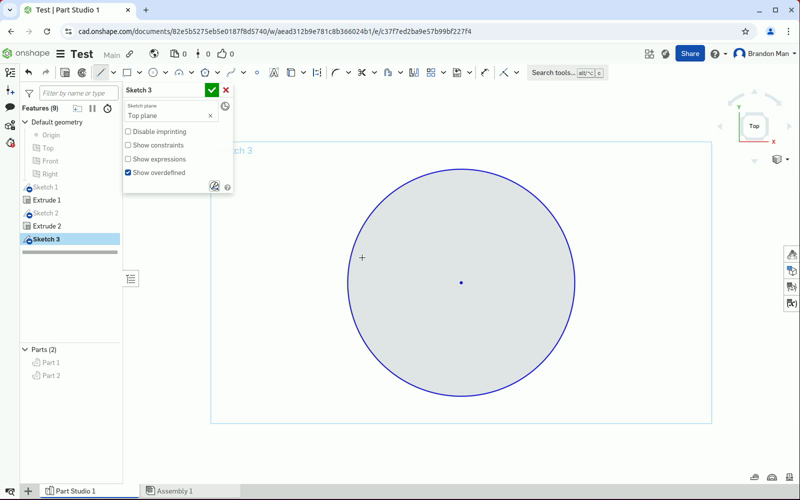
key_down(shift)
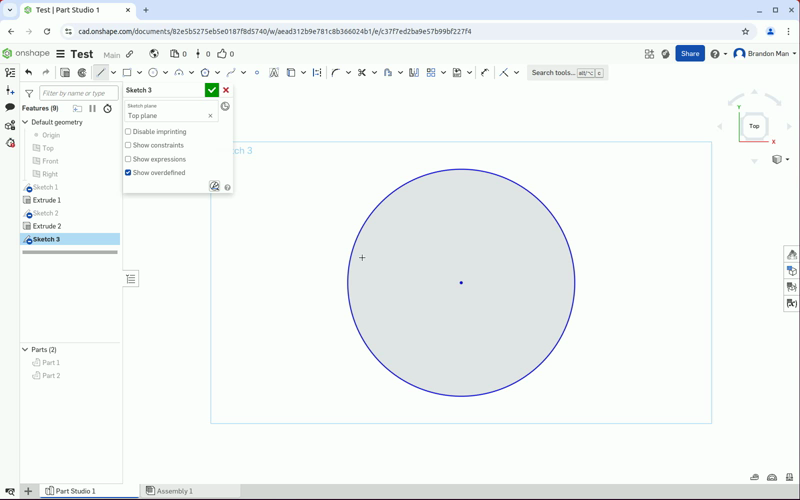
mouse_move(388, 353)
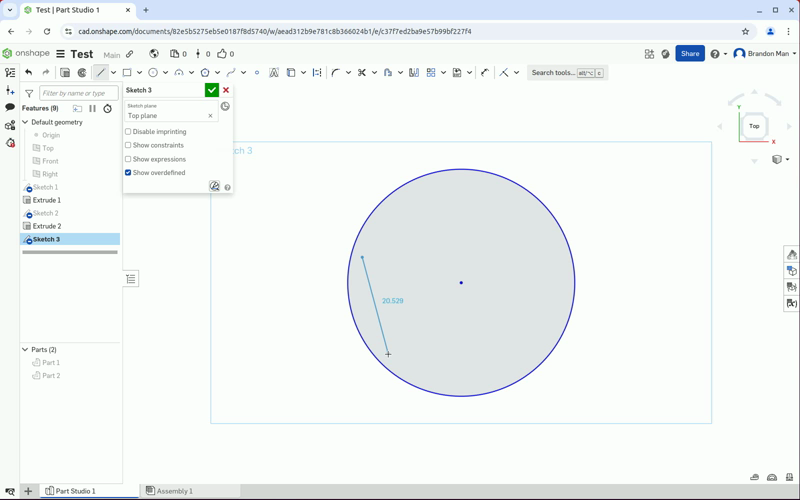
click(388, 353)
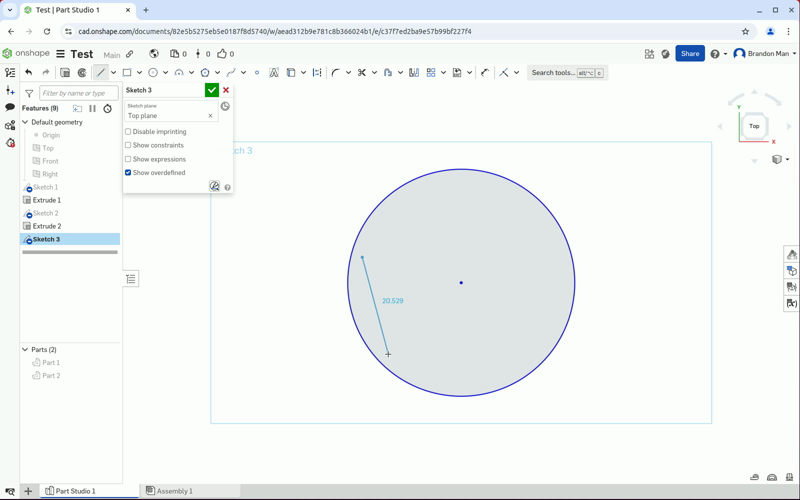
key_up(shift)
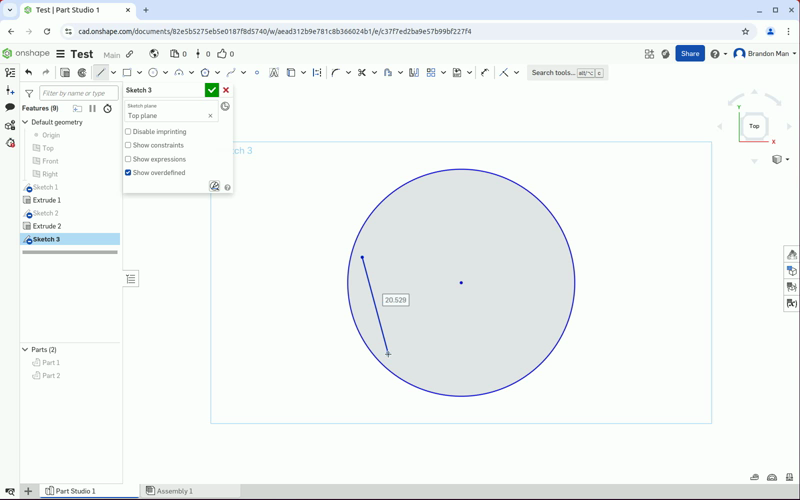
key_down(shift)
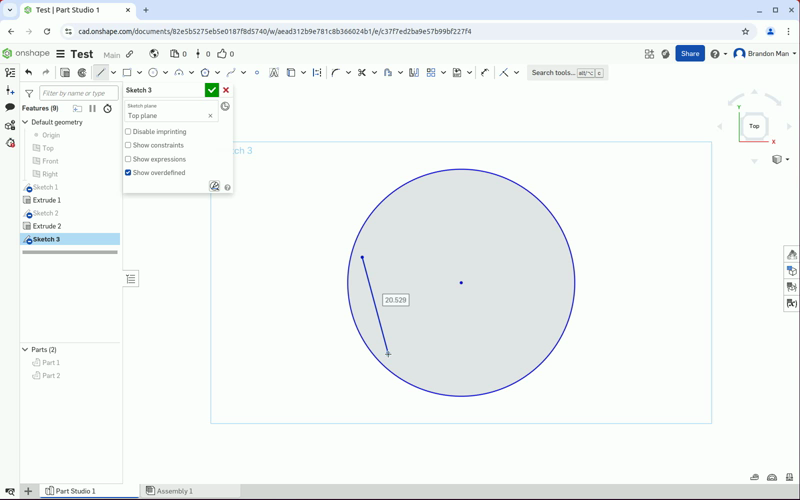
mouse_move(484, 379)
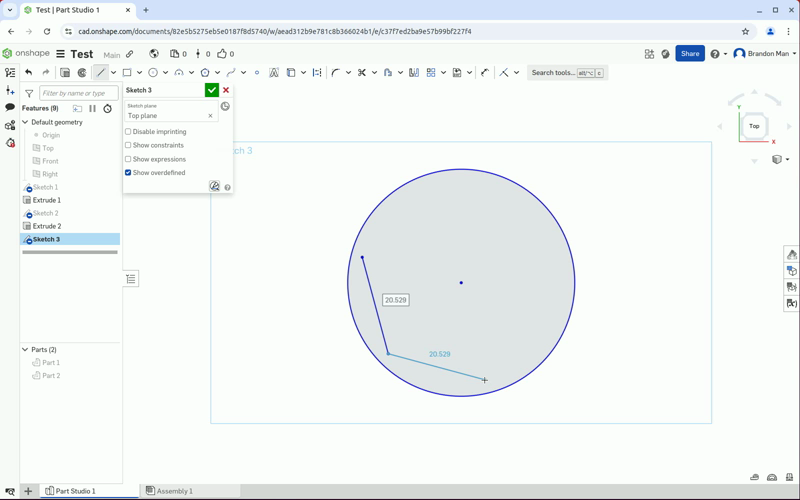
click(484, 379)
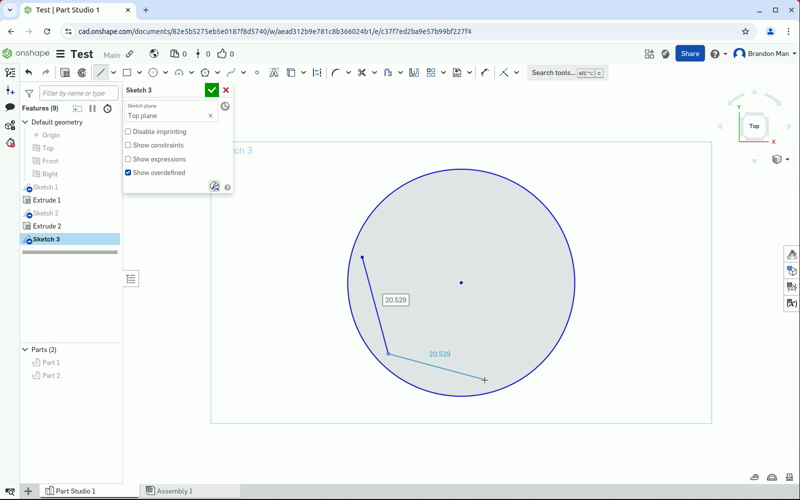
key_up(shift)
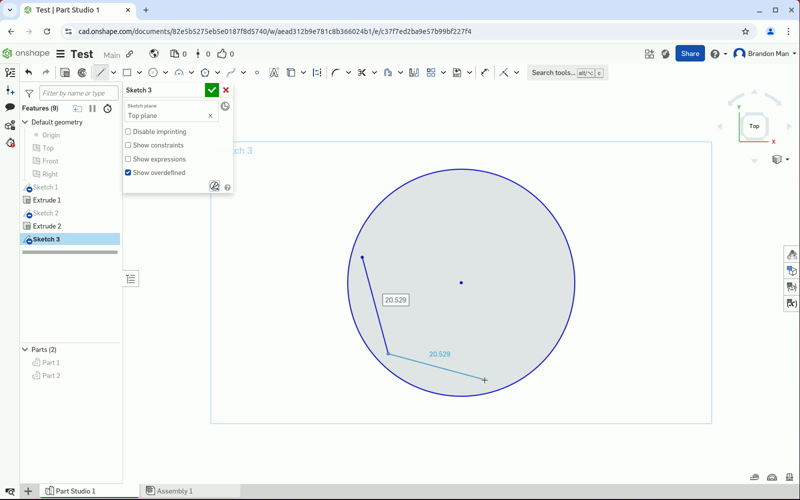
key_down(shift)
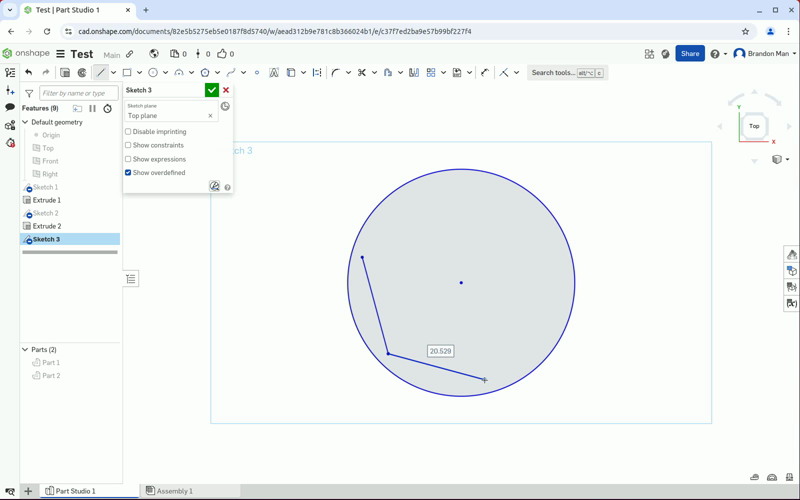
mouse_move(558, 308)
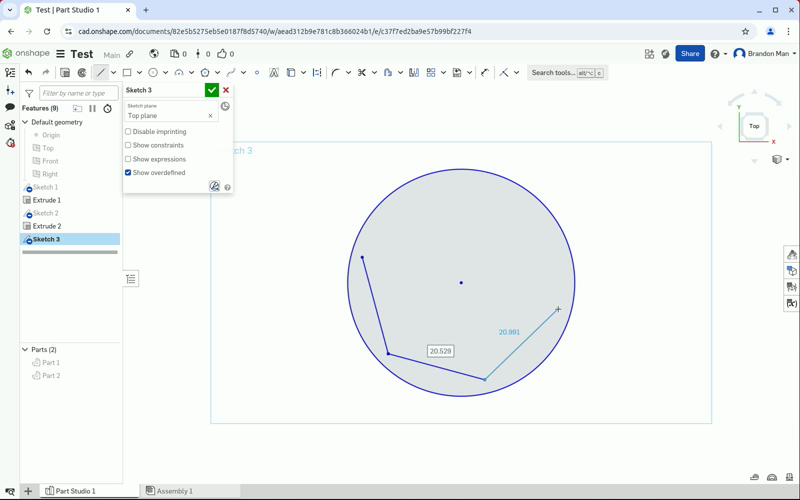
click(558, 308)
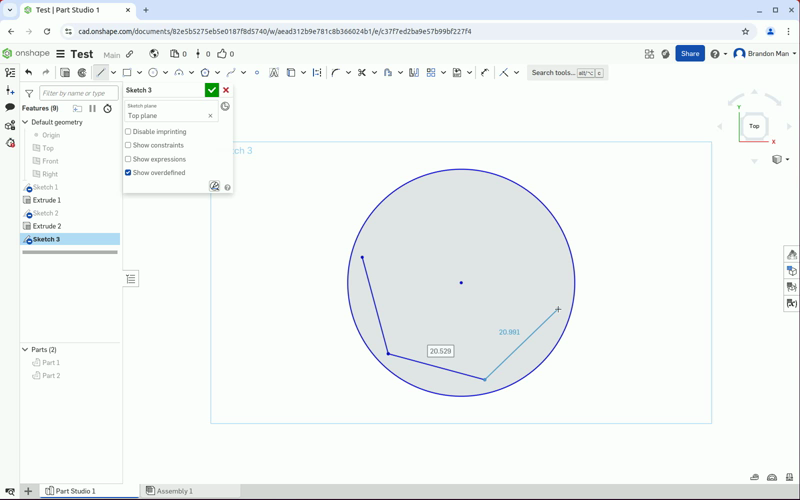
key_up(shift)
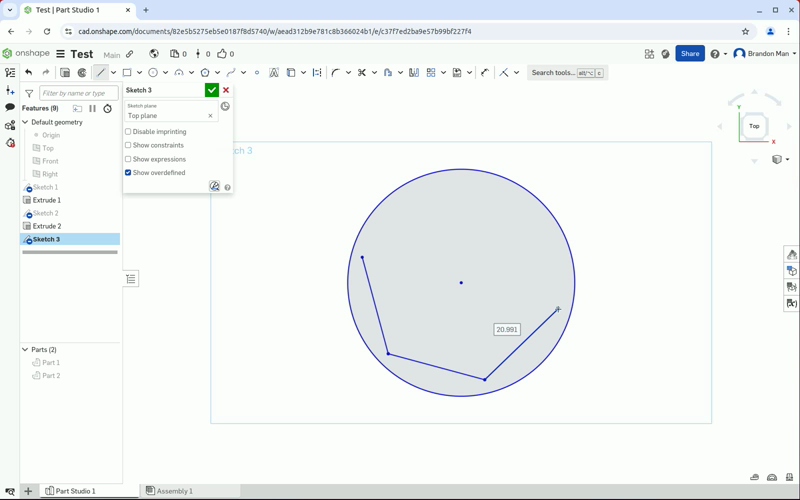
key_down(shift)
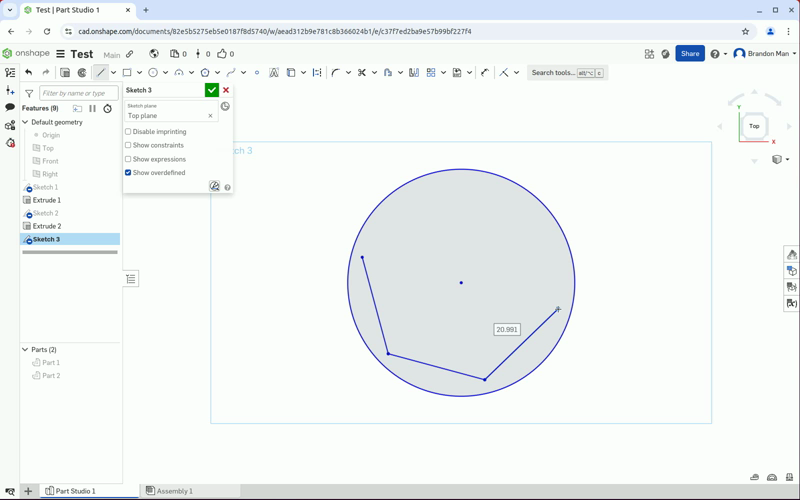
mouse_move(532, 212)
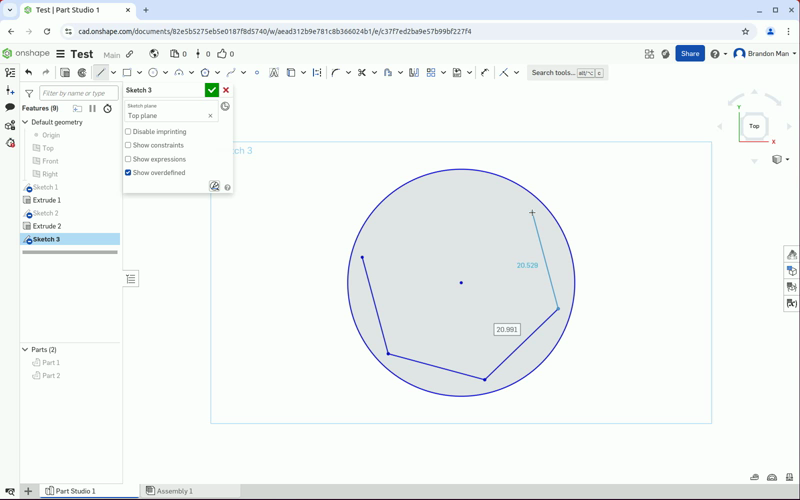
click(532, 212)
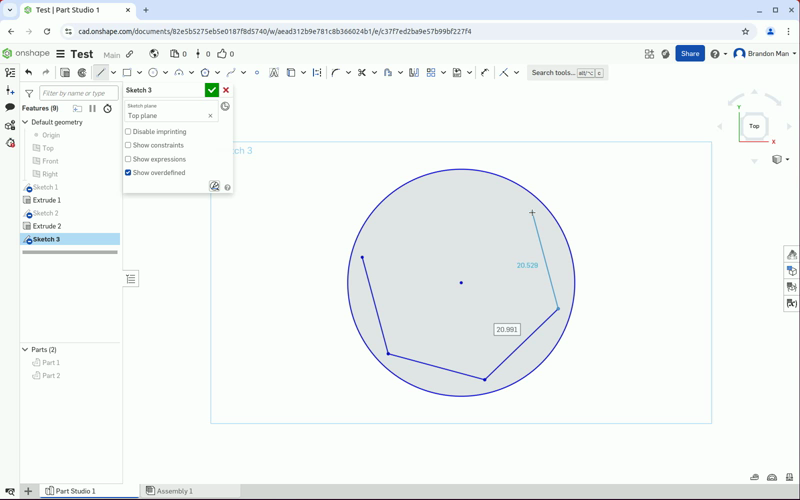
key_up(shift)
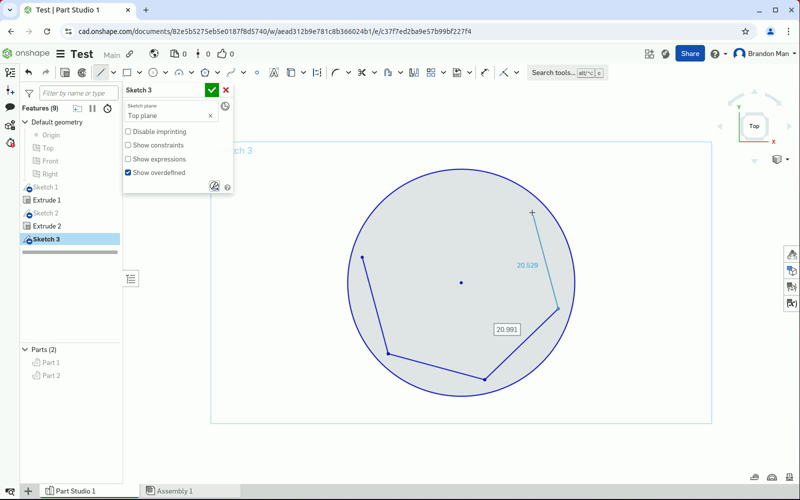
key_down(shift)
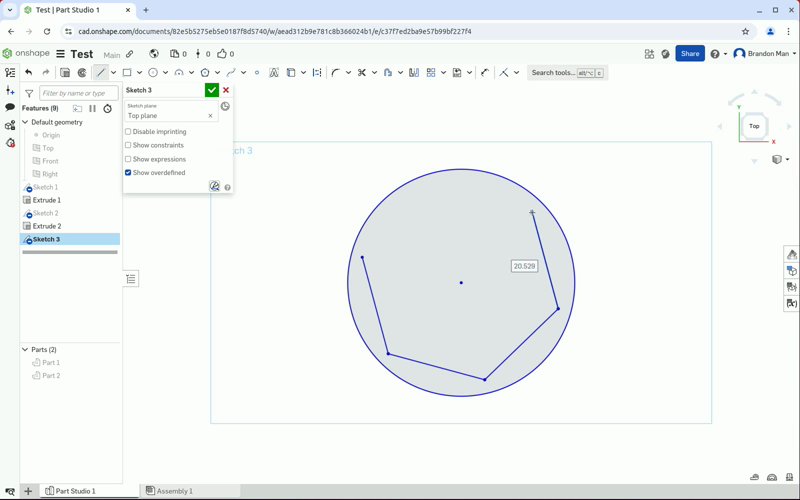
mouse_move(435, 186)
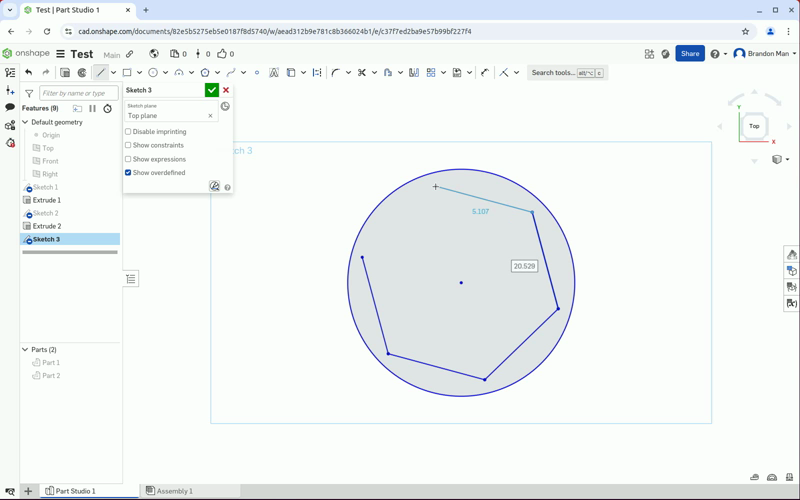
click(435, 186)
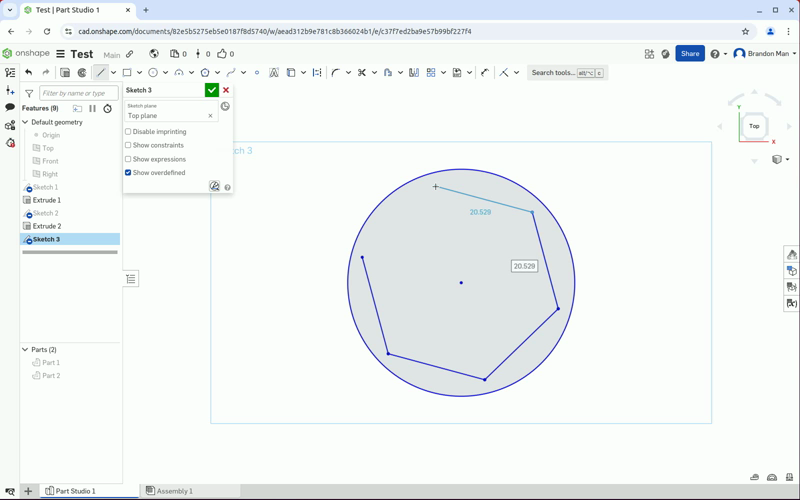
key_up(shift)
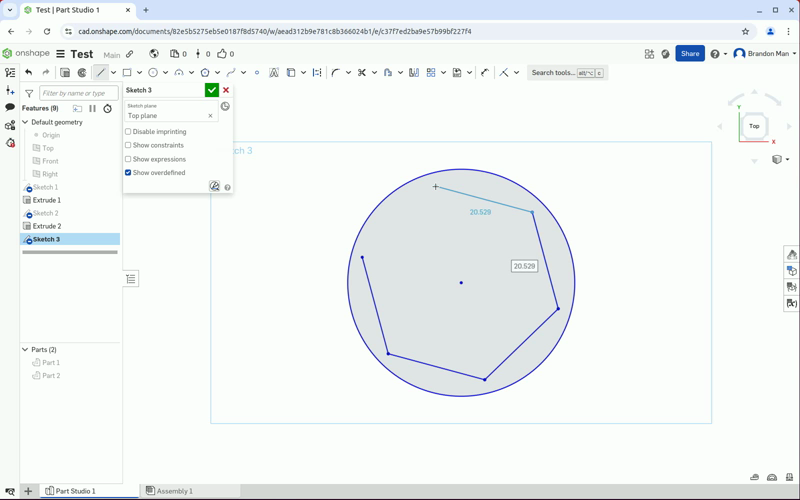
key_down(shift)
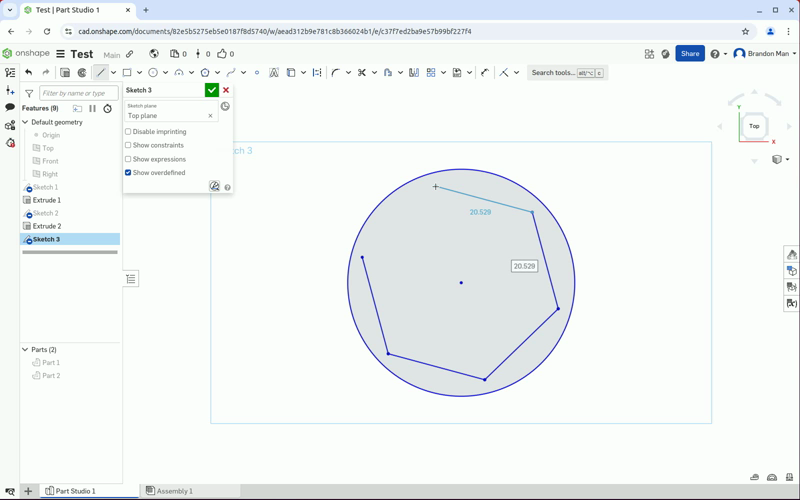
mouse_move(362, 257)
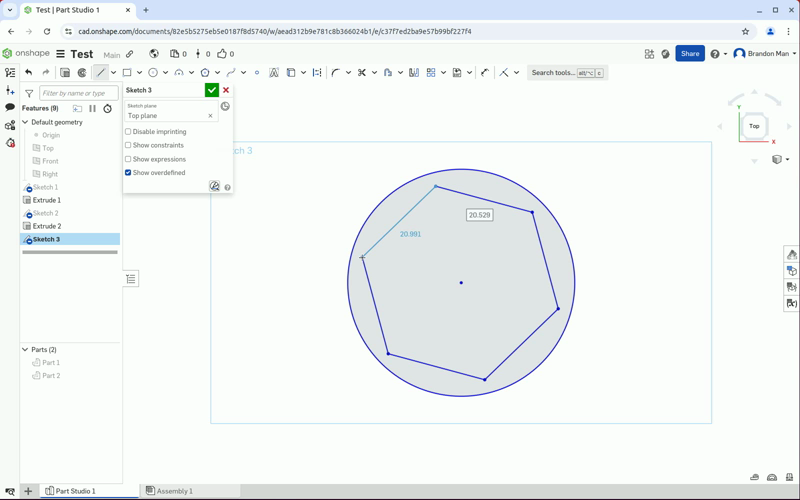
key_up(shift)
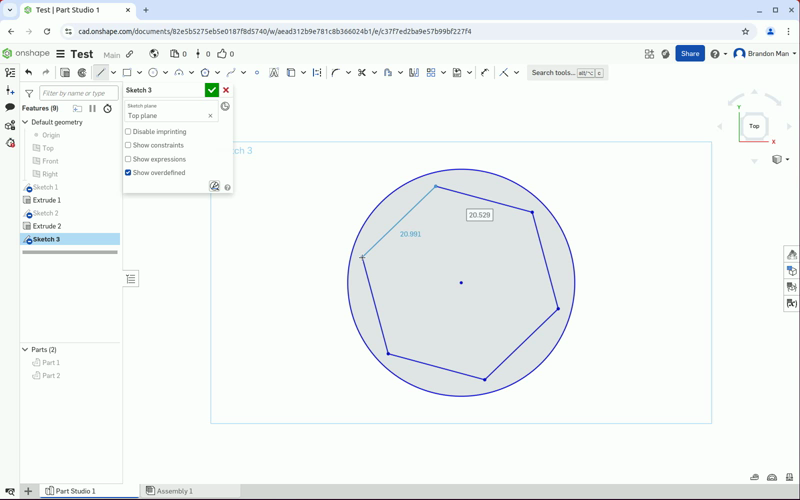
click(362, 257)
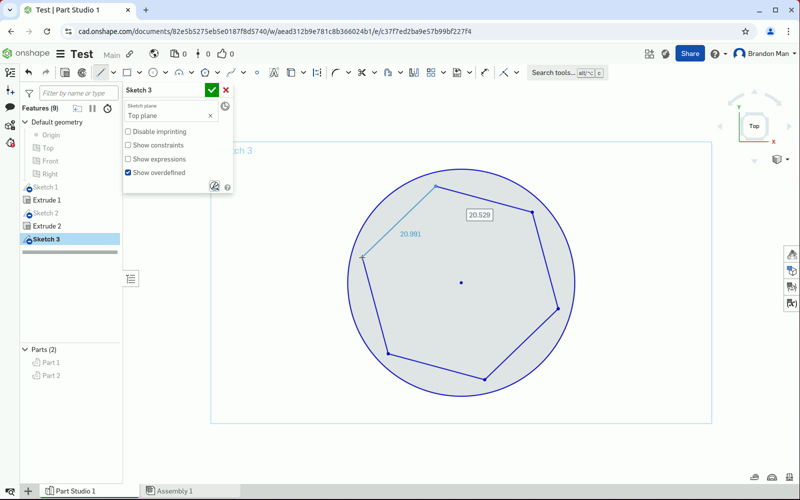
key(esc)
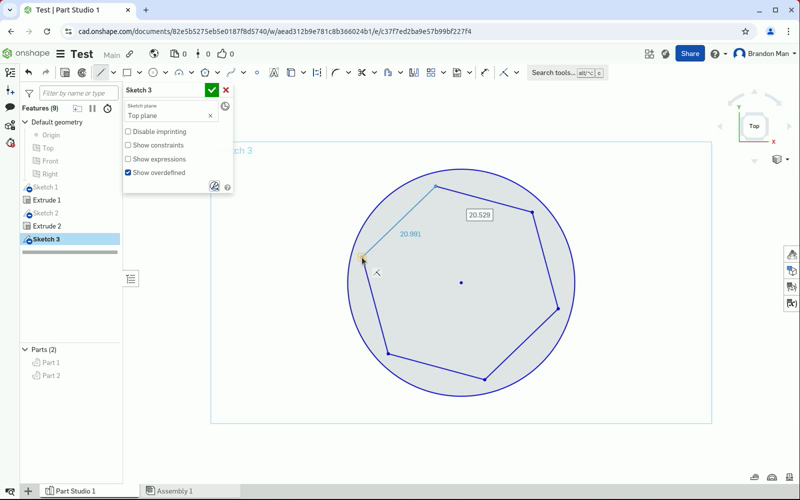
mouse_move(558, 267)
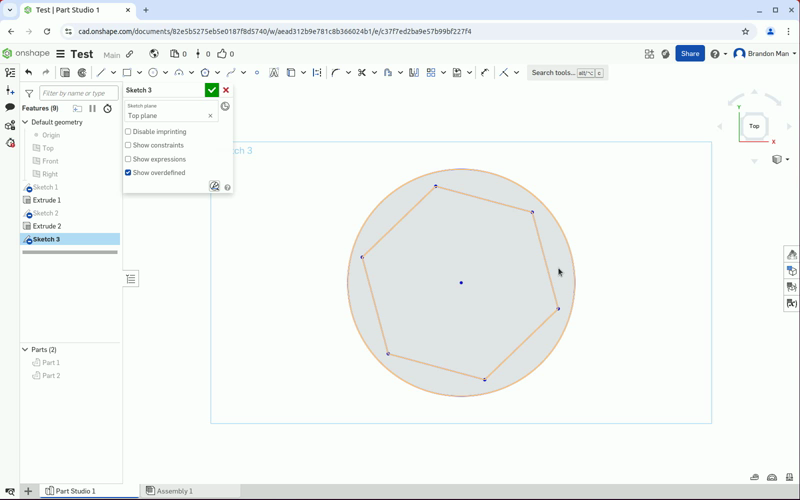
click(558, 267)
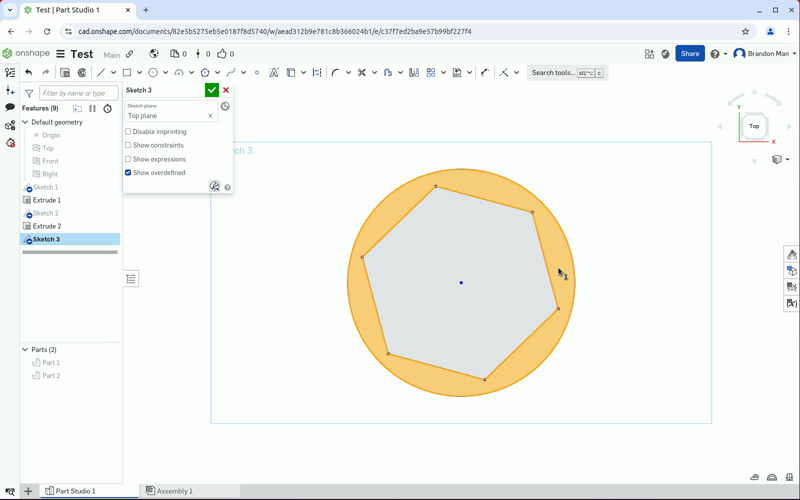
mouse_move(73, 352)
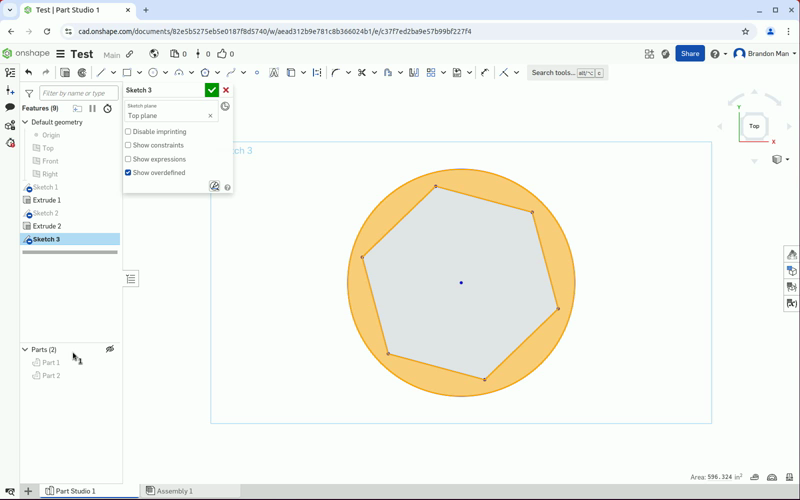
key(shift+y)
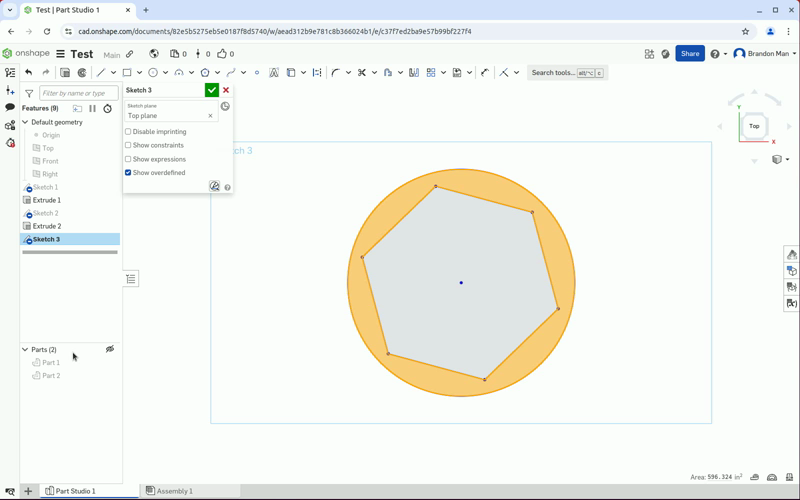
key(shift+e)
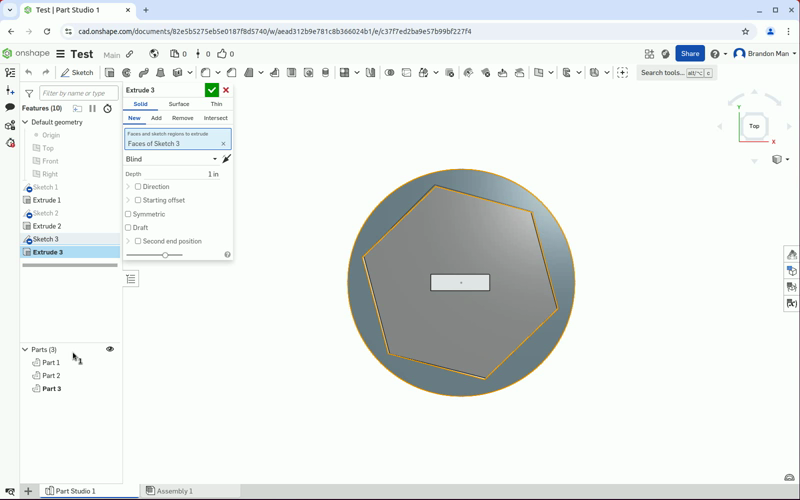
mouse_move(143, 106)
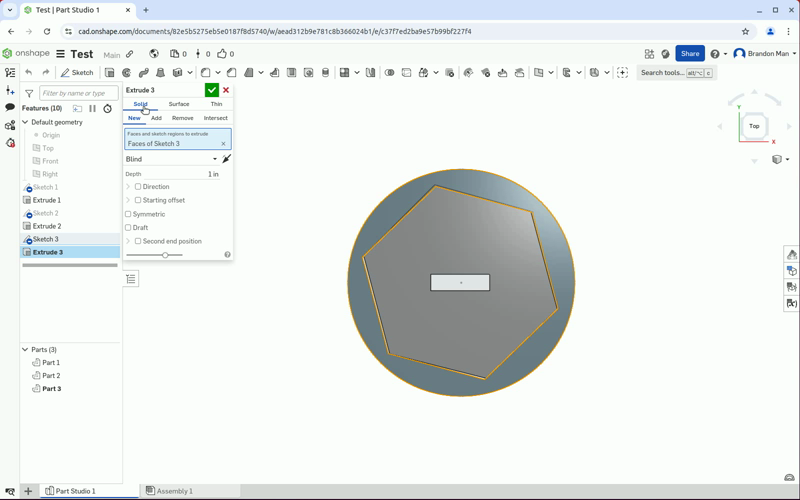
click(143, 106)
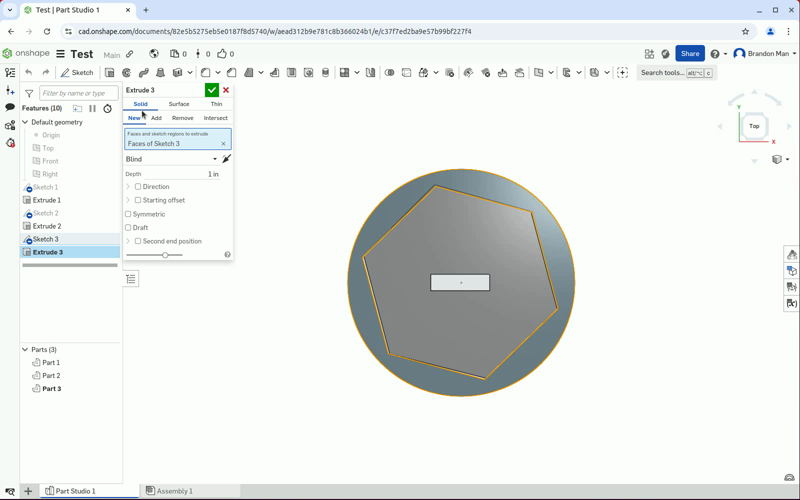
mouse_move(137, 120)
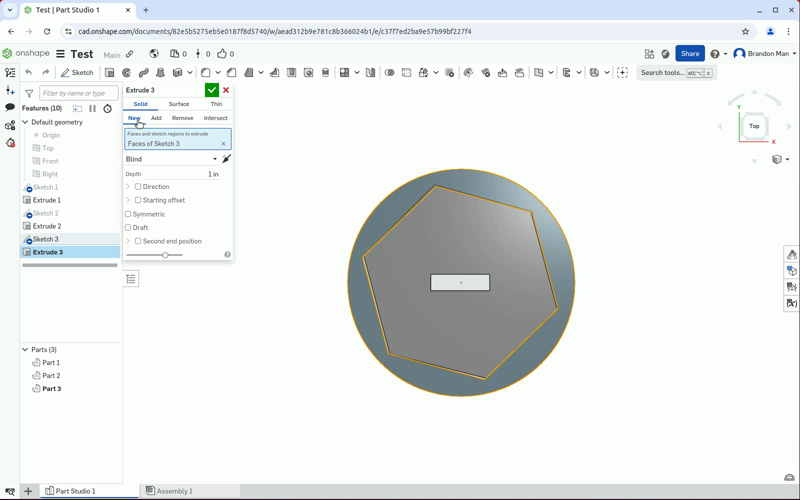
click(137, 120)
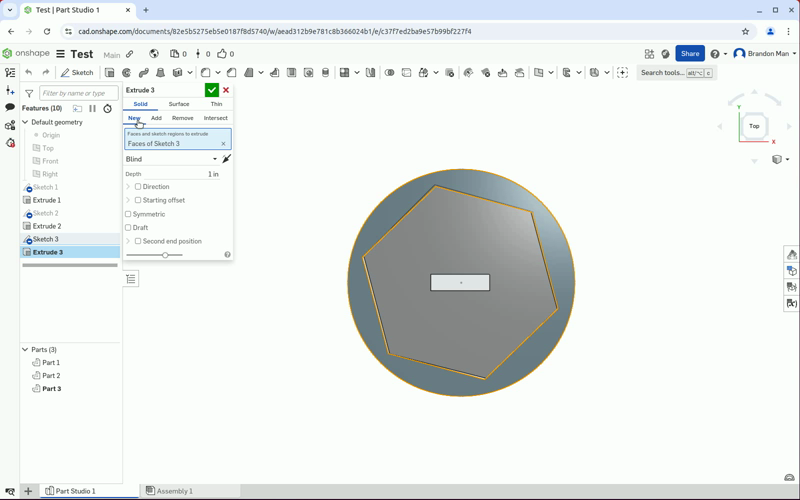
key(tab, 4)
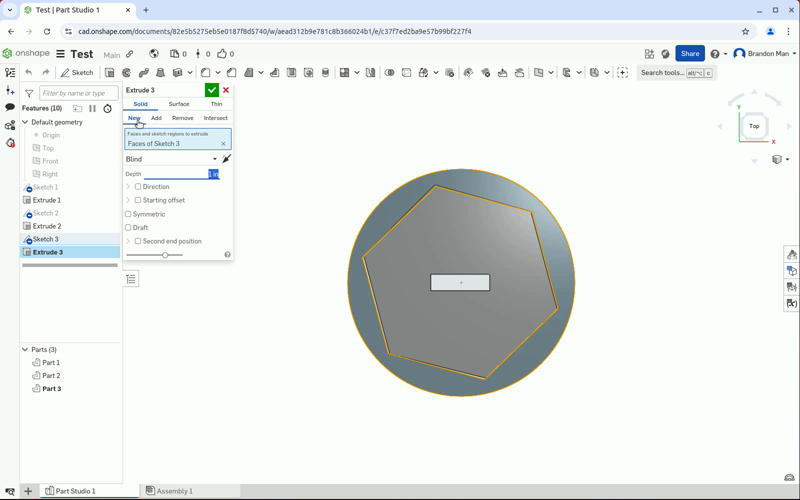
text(-15.405)
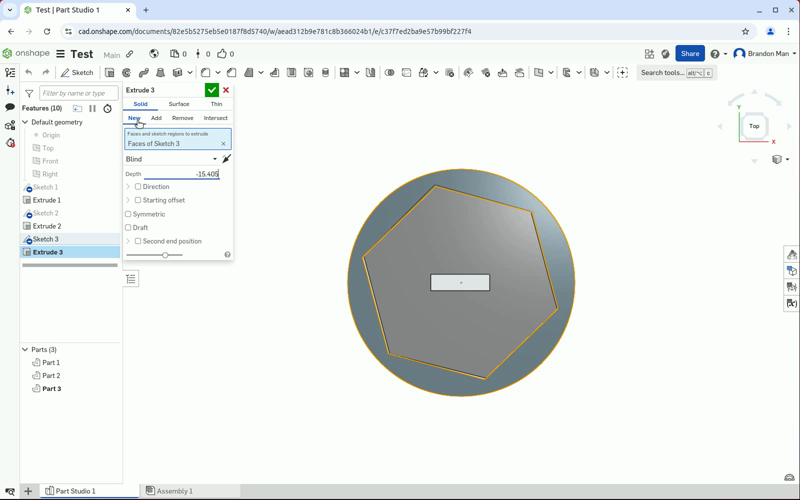
key(enter)
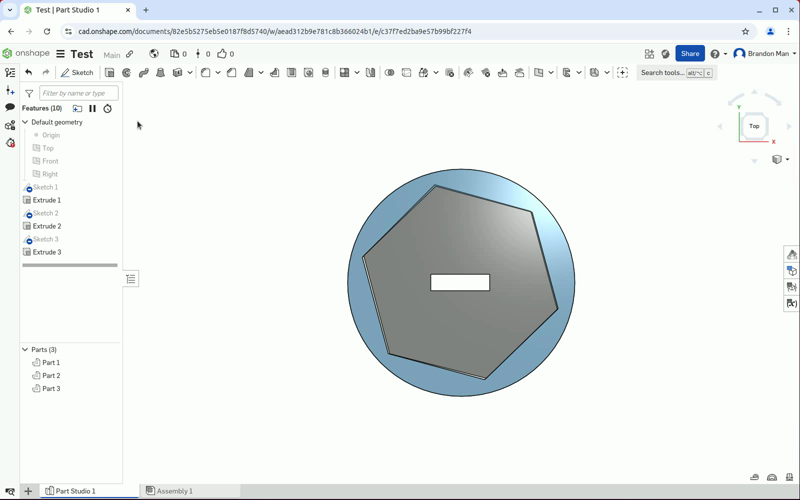
key(shift+h)
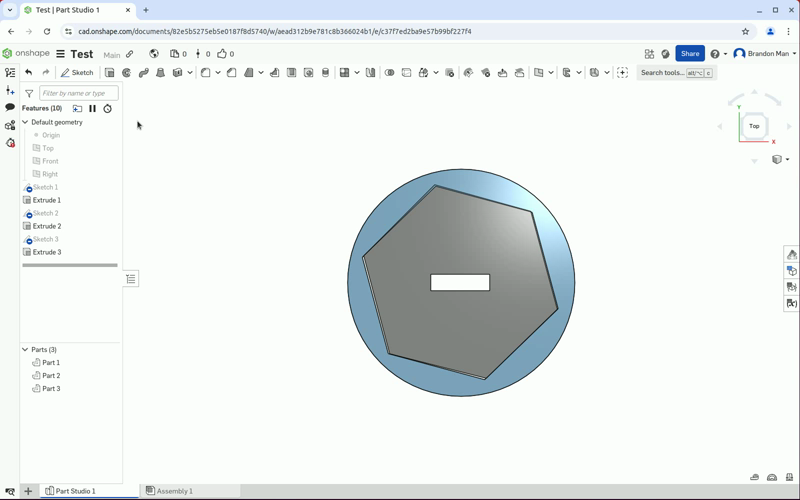
key(shift+h)
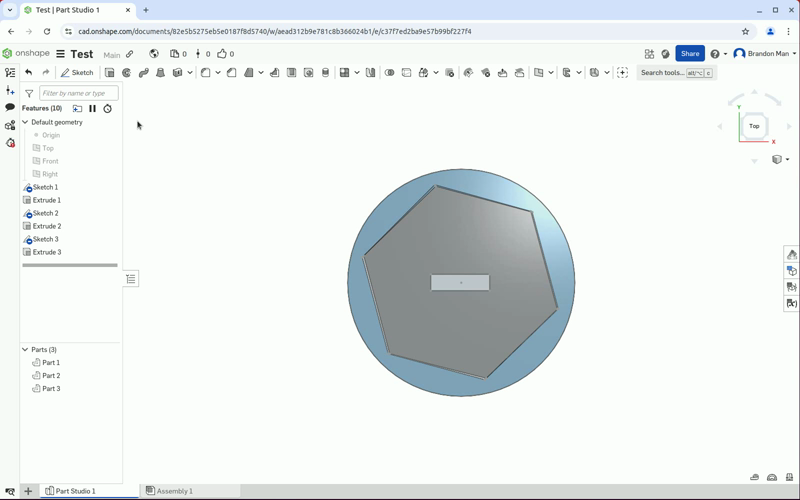
key(shift+7)
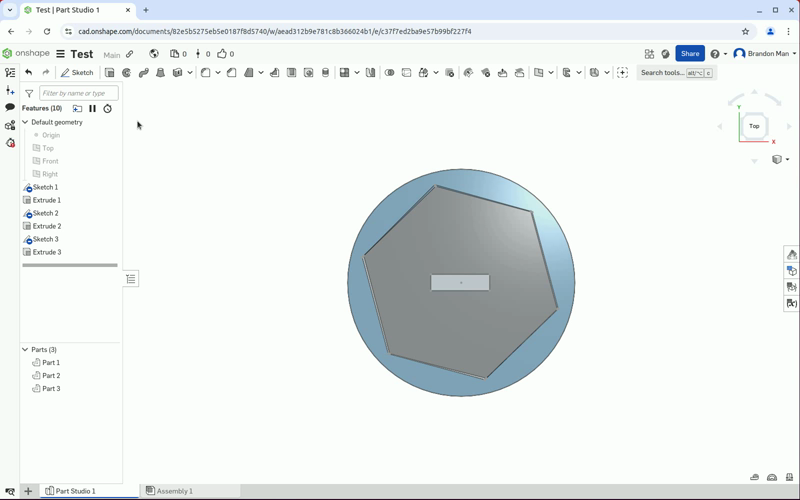
key(up, 3)
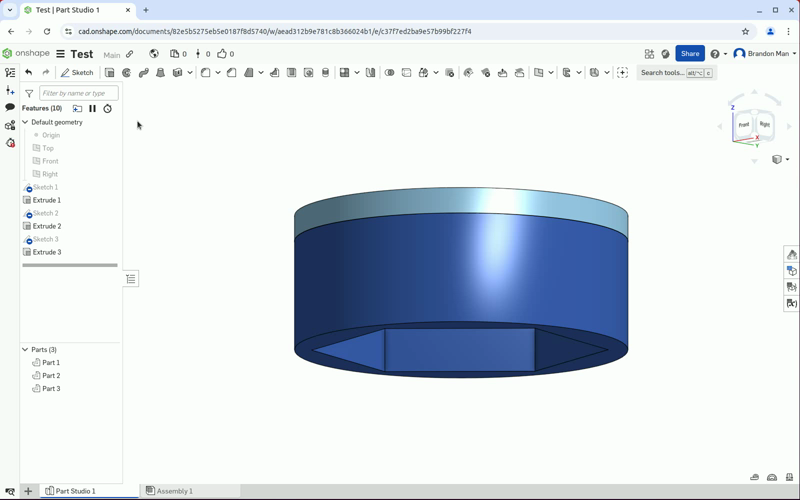
key(left, 3)
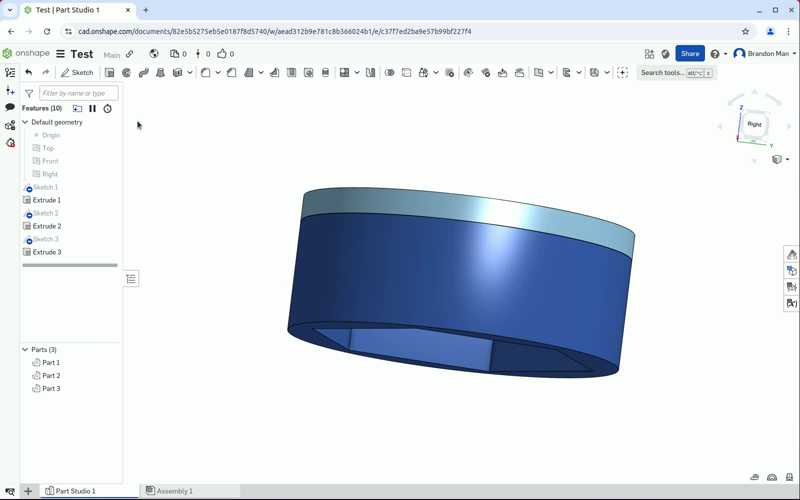
key(right, 3)
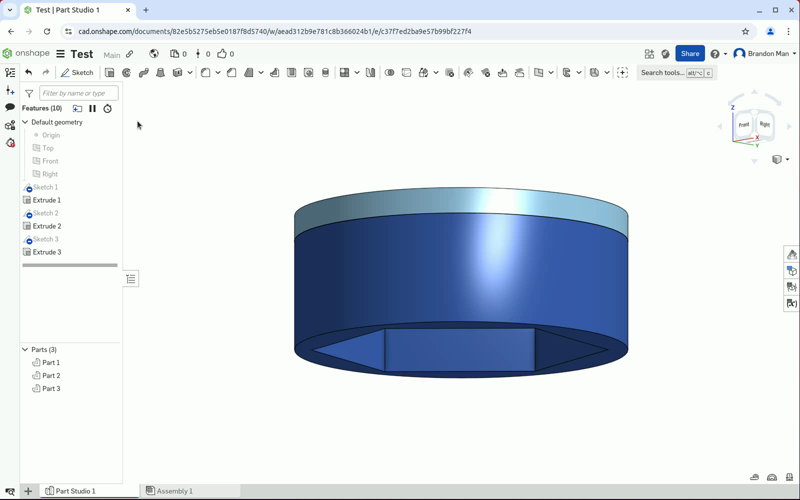
key(down, 3)
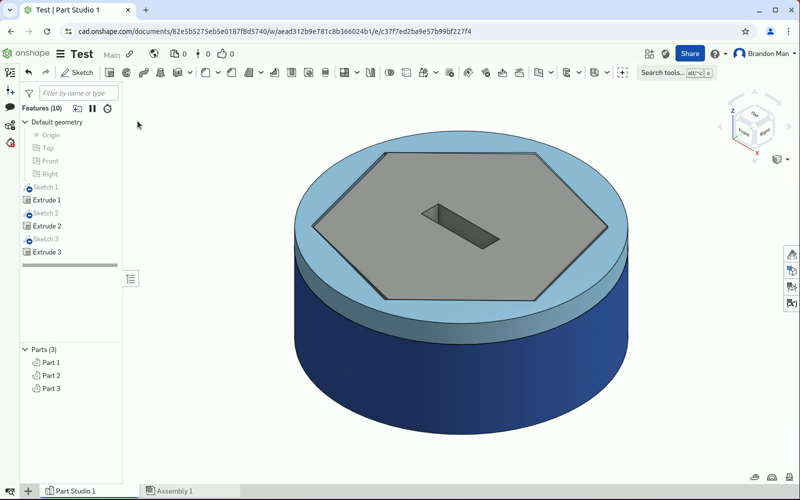
mouse_move(73, 189)
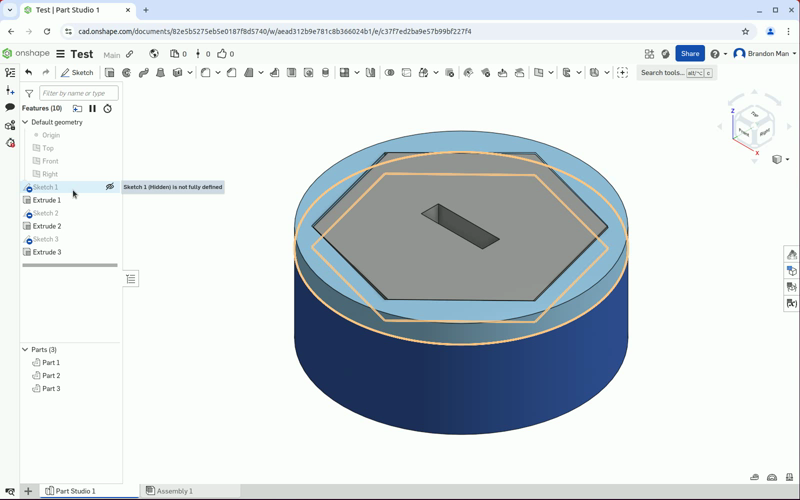
click(73, 189)